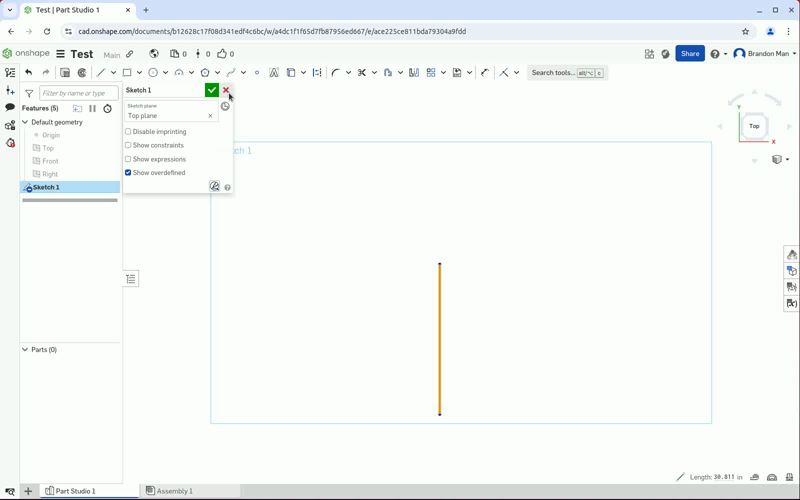
key(shift+h)
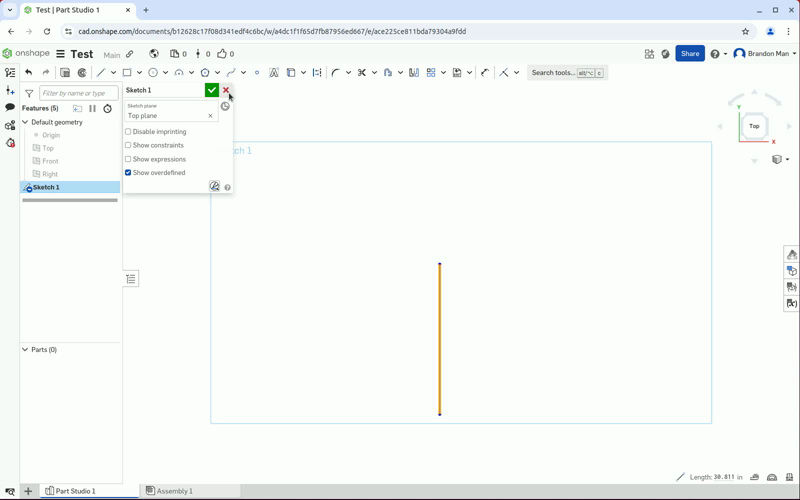
key(shift+s)
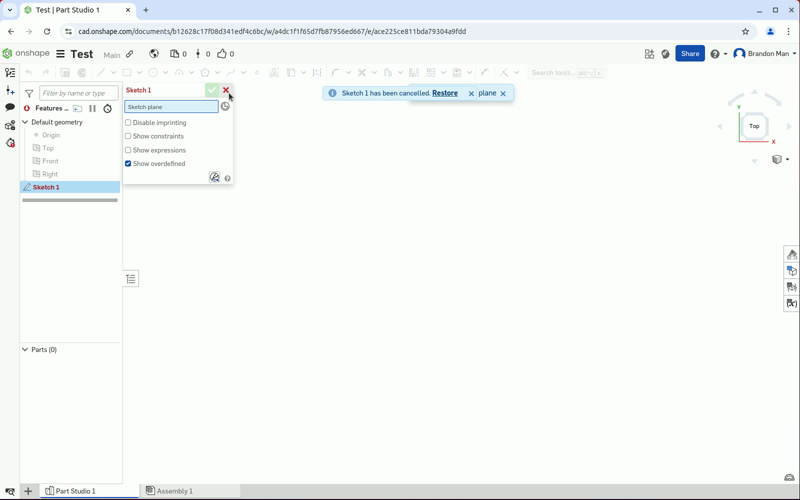
mouse_move(73, 150)
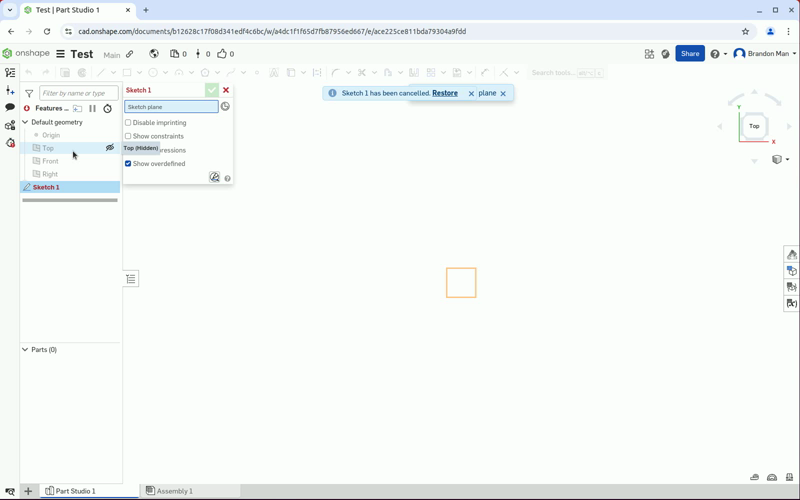
click(73, 150)
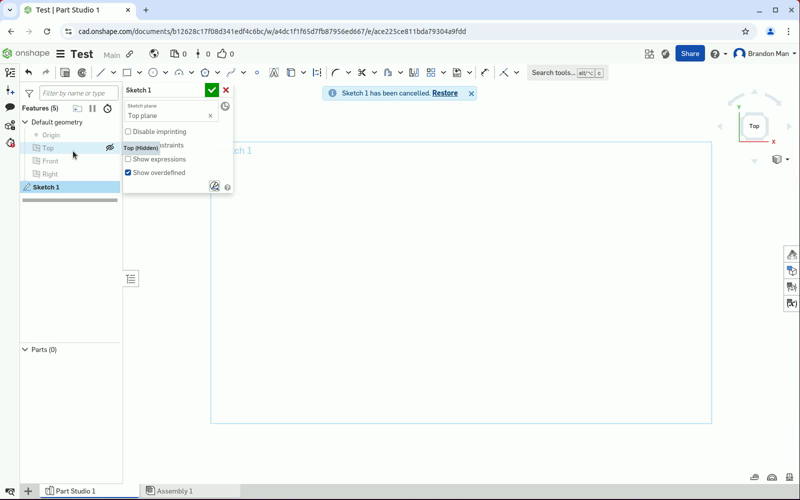
mouse_move(73, 352)
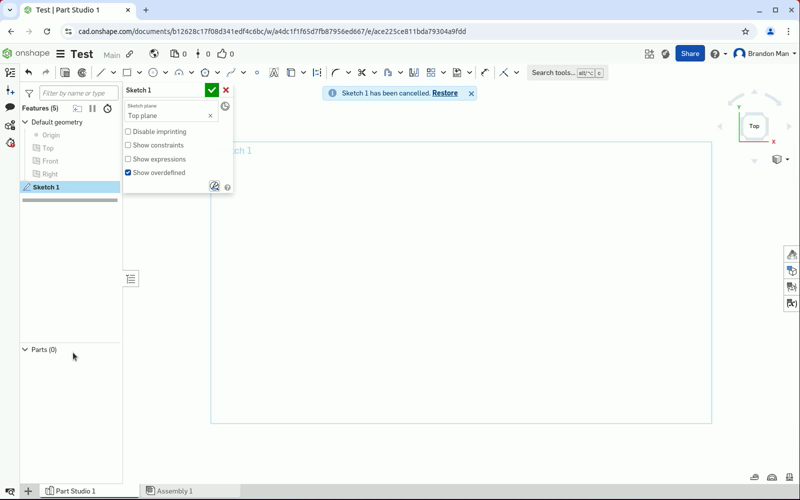
key(y)
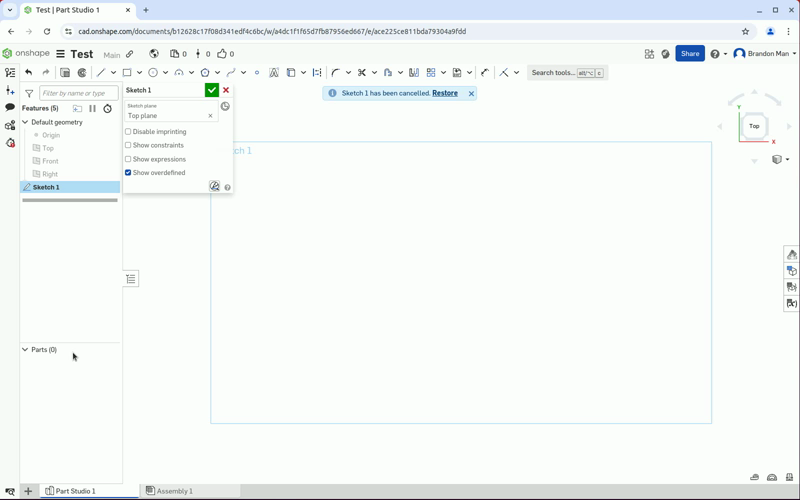
key(l)
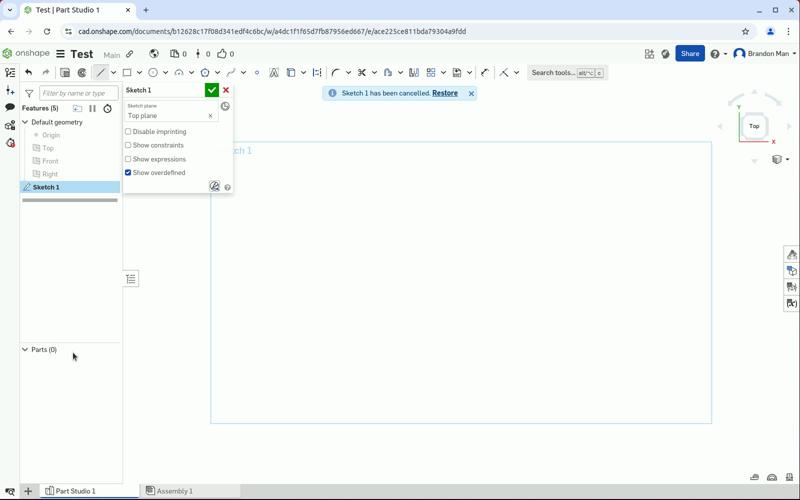
key_down(shift)
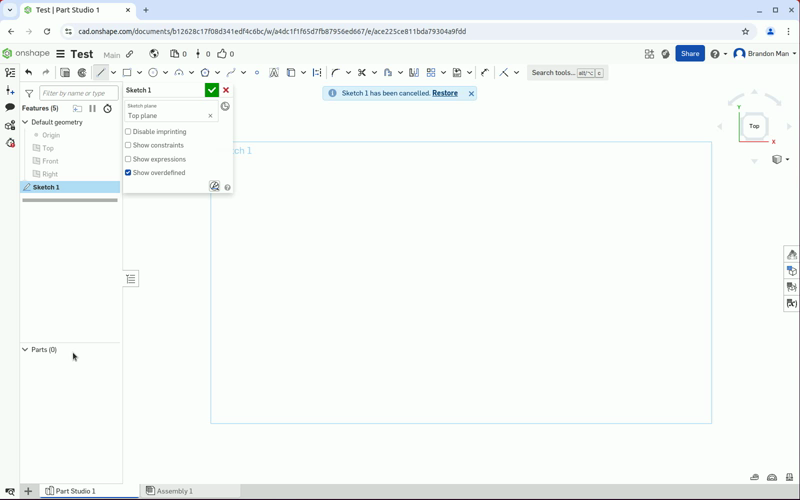
mouse_move(391, 334)
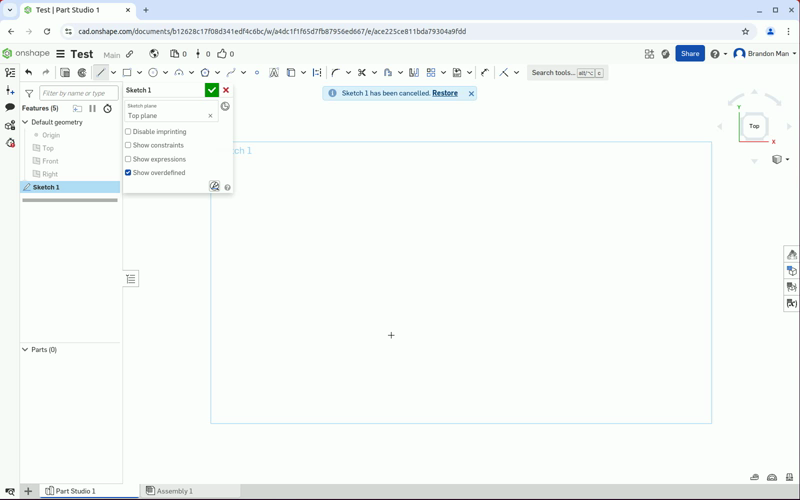
click(391, 334)
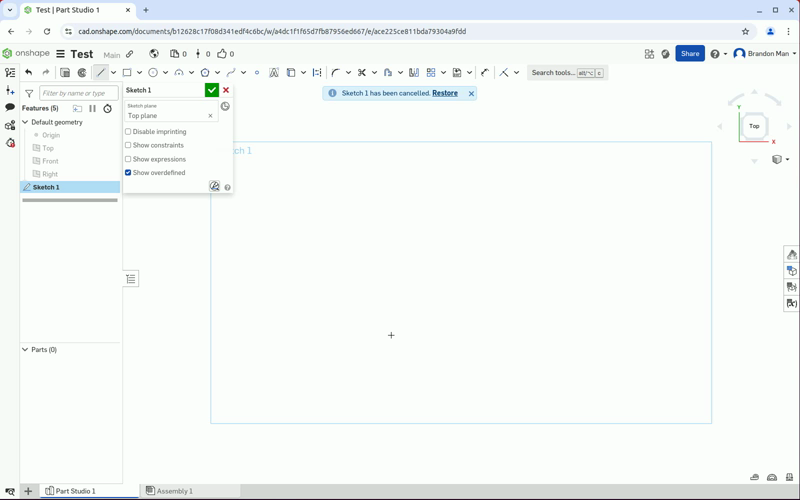
key_up(shift)
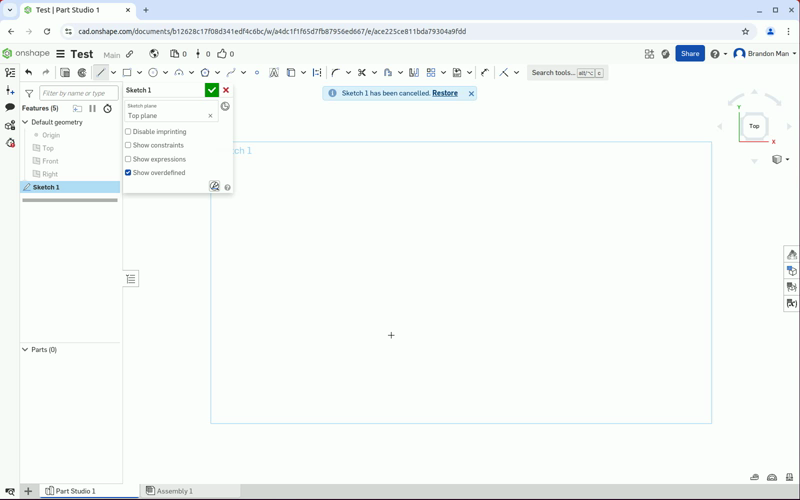
key_down(shift)
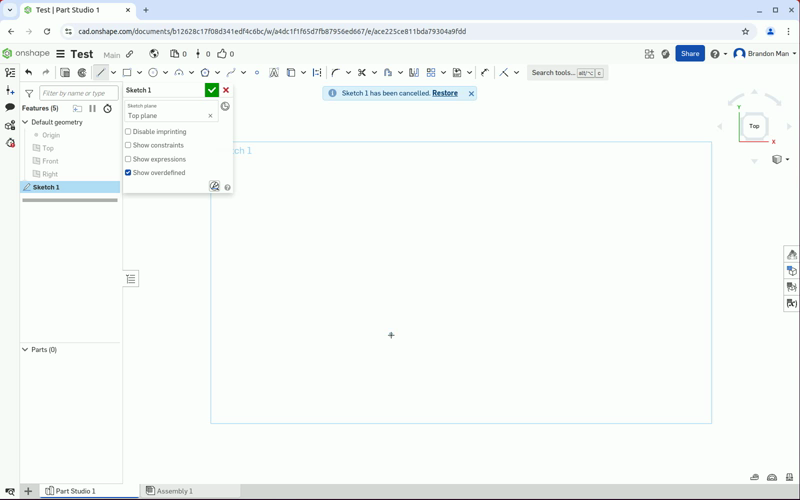
mouse_move(529, 334)
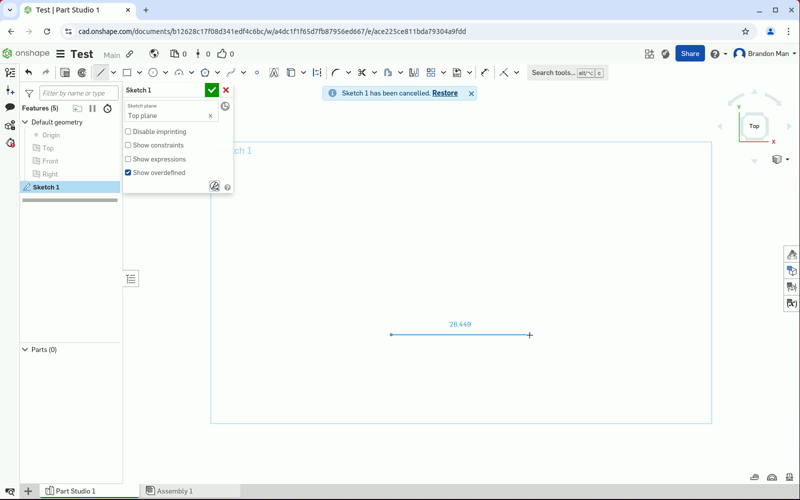
click(529, 334)
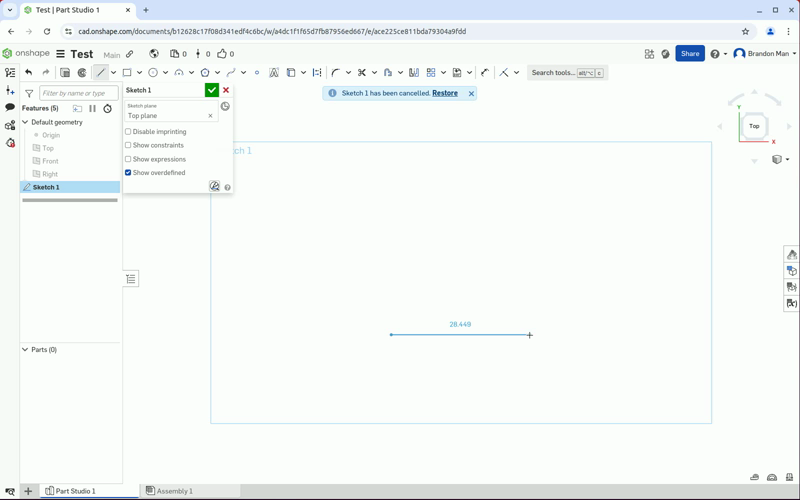
key_up(shift)
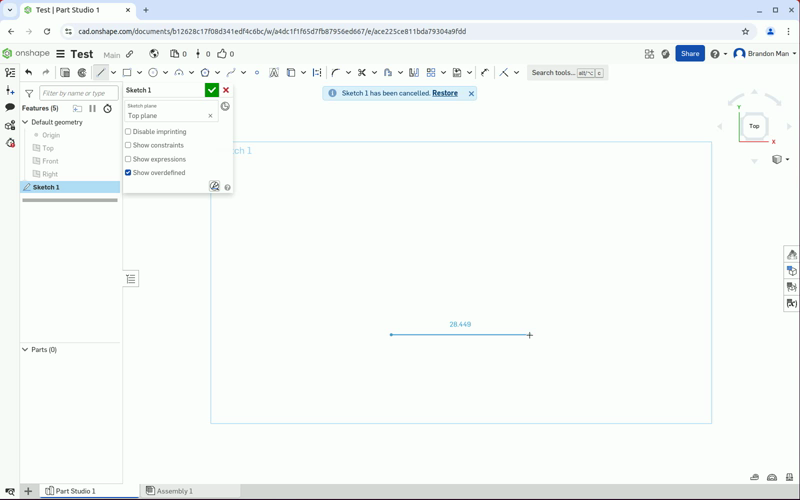
key_down(shift)
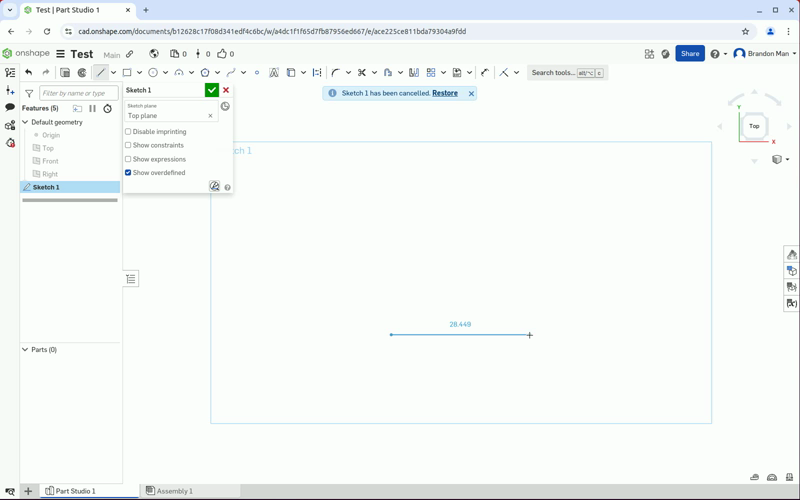
mouse_move(529, 231)
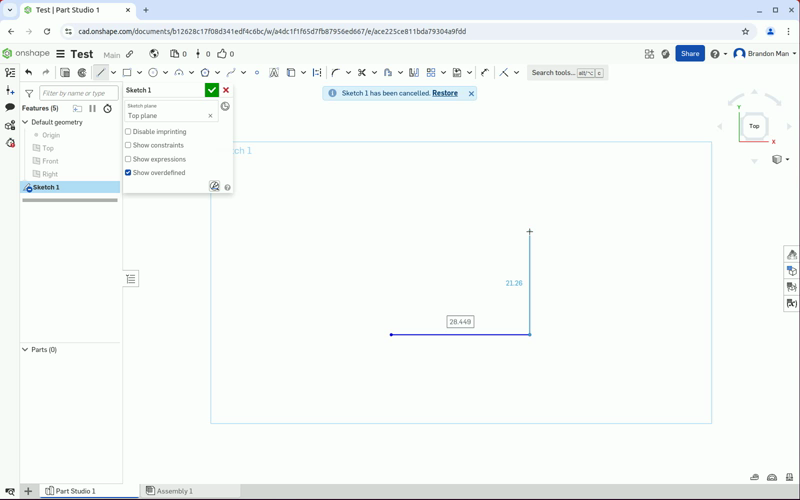
click(529, 231)
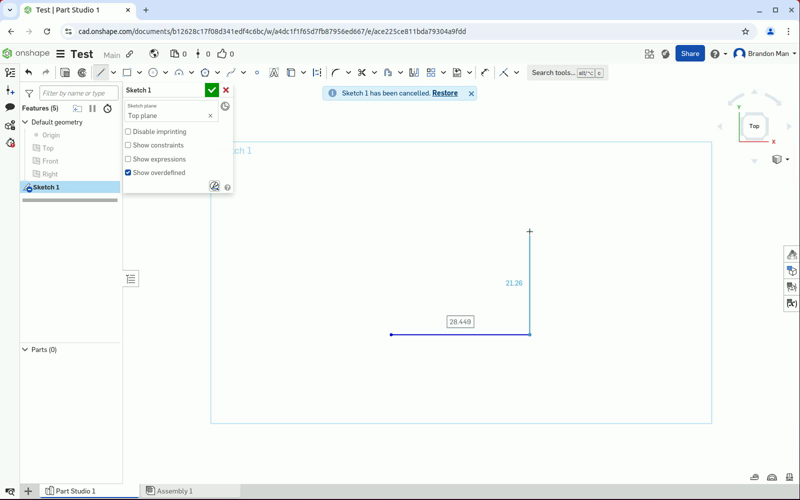
key_up(shift)
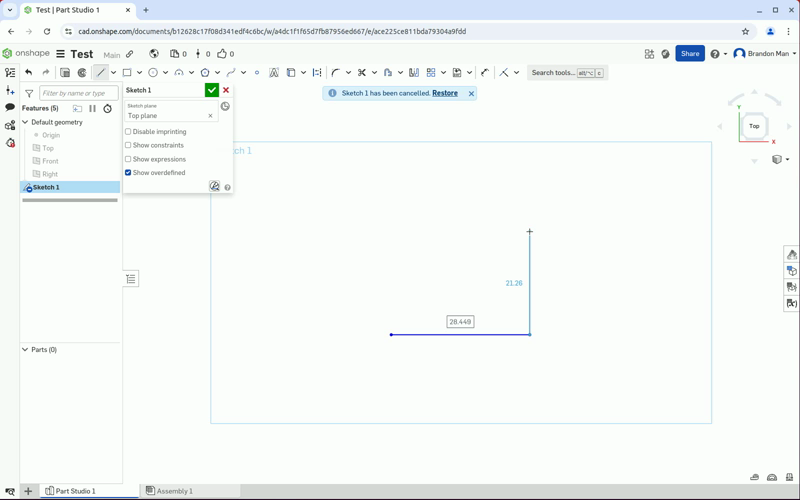
key_down(shift)
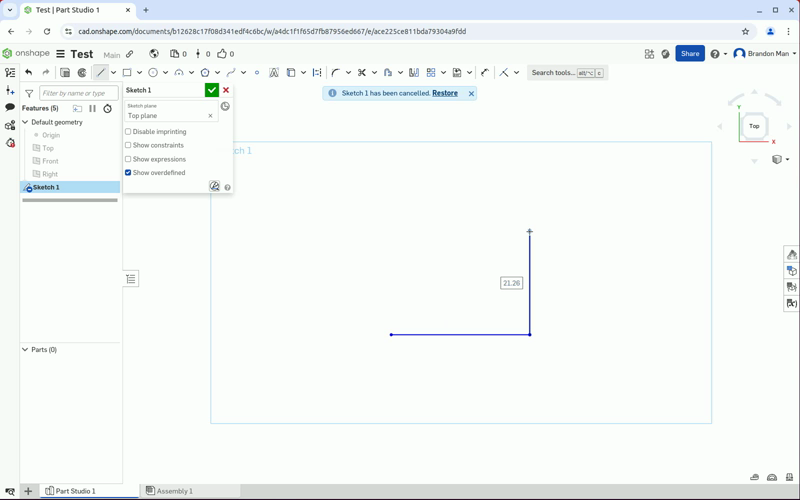
mouse_move(391, 231)
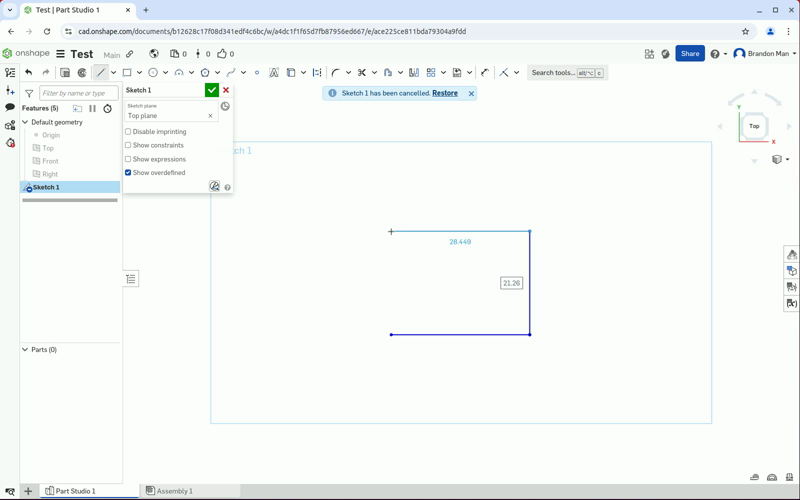
click(391, 231)
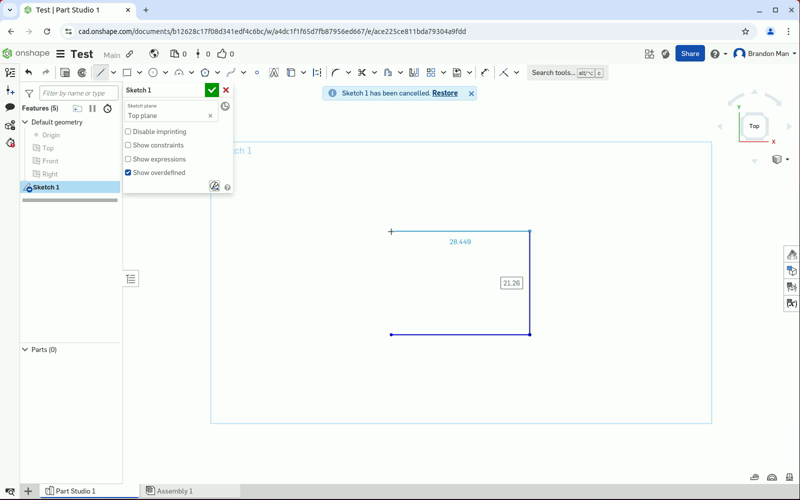
key_up(shift)
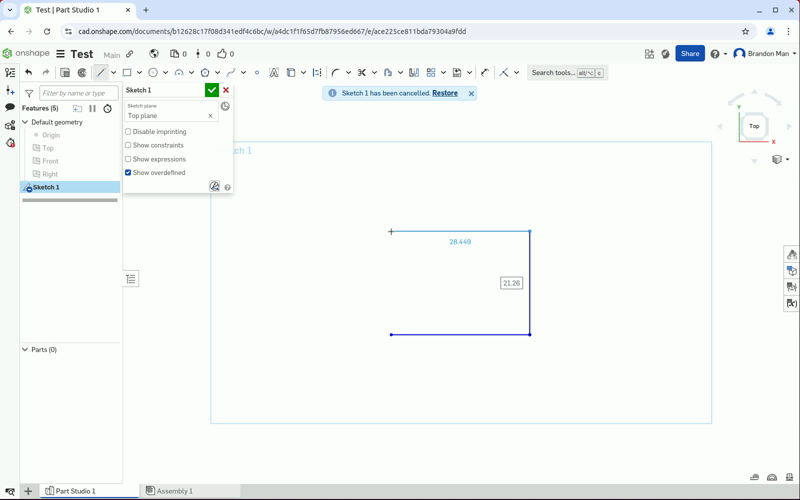
key_down(shift)
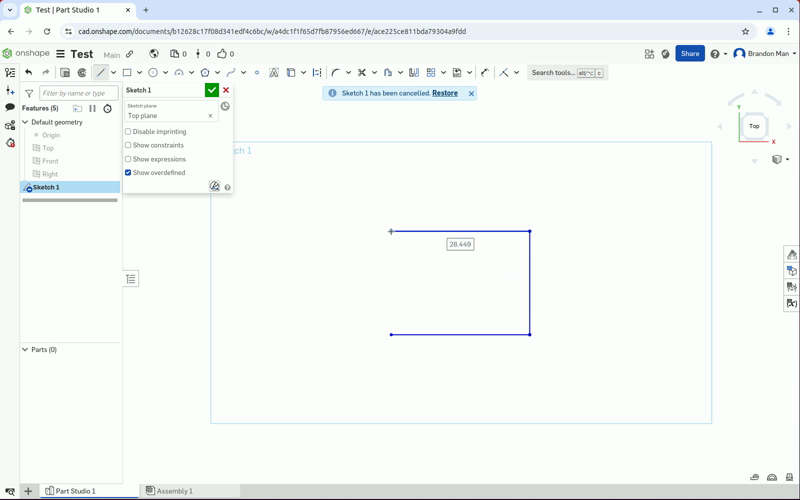
mouse_move(391, 334)
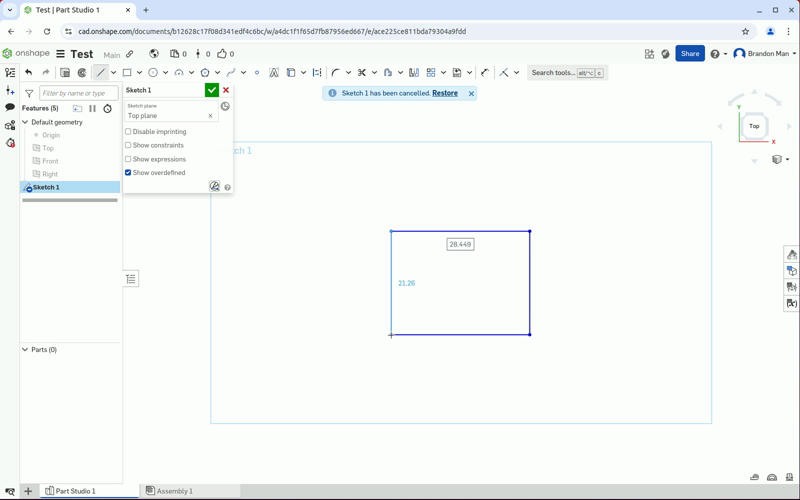
key_up(shift)
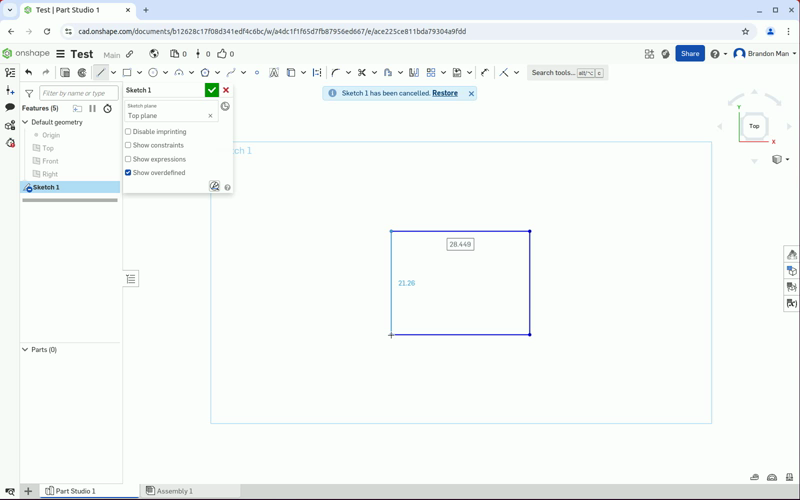
click(391, 334)
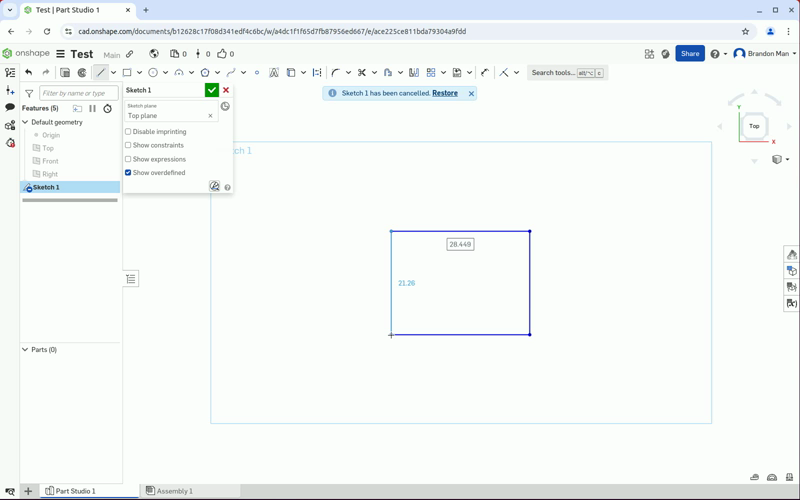
key(esc)
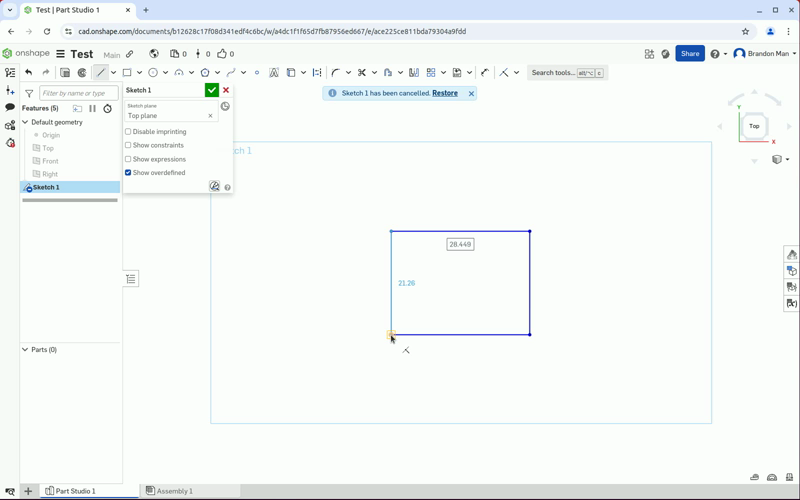
mouse_move(427, 322)
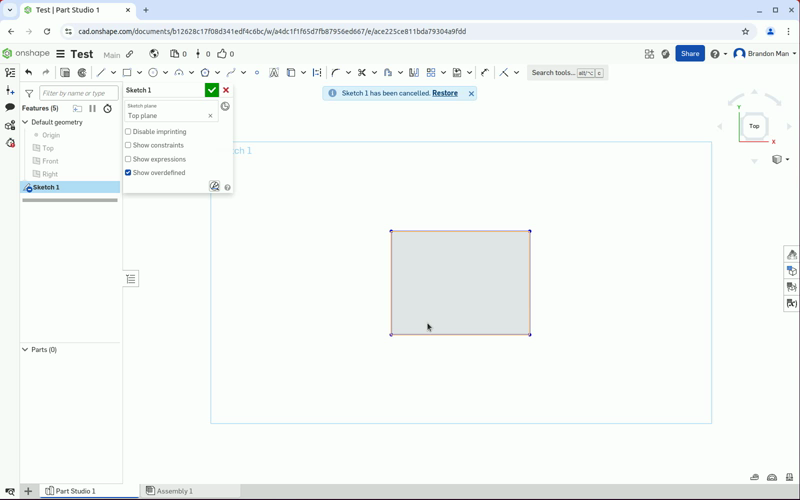
click(427, 322)
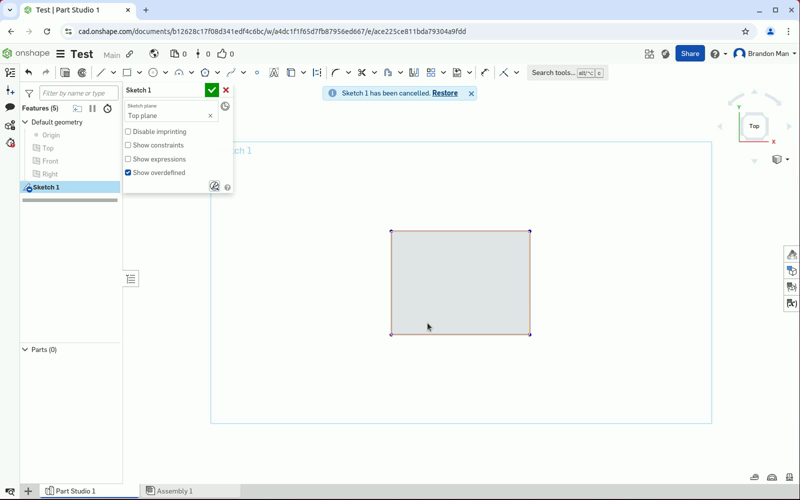
mouse_move(73, 352)
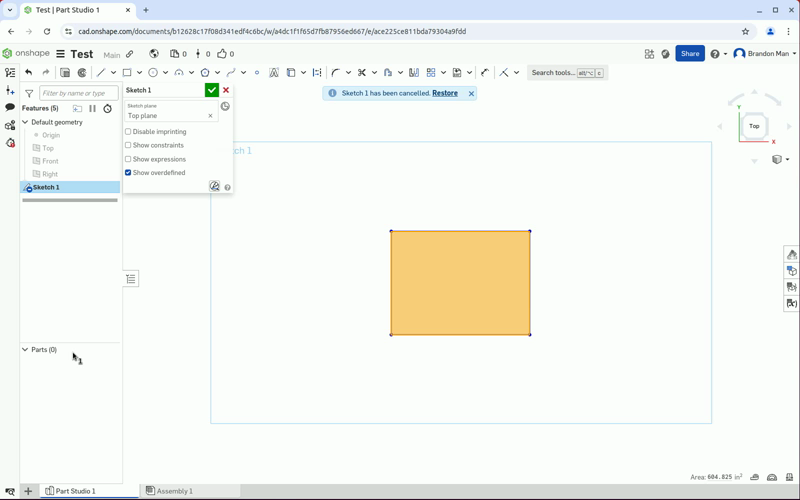
key(shift+y)
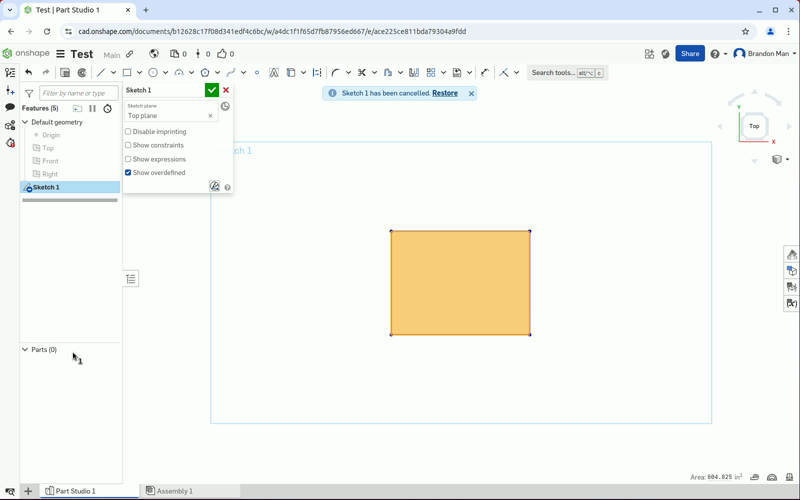
key(shift+e)
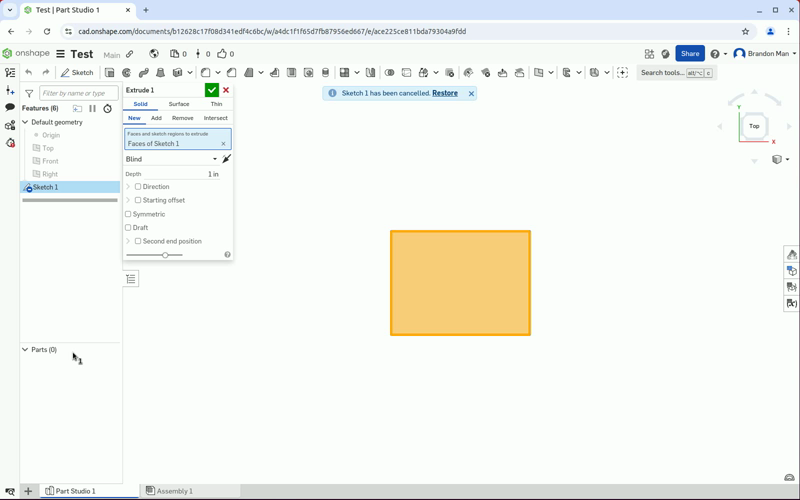
mouse_move(143, 106)
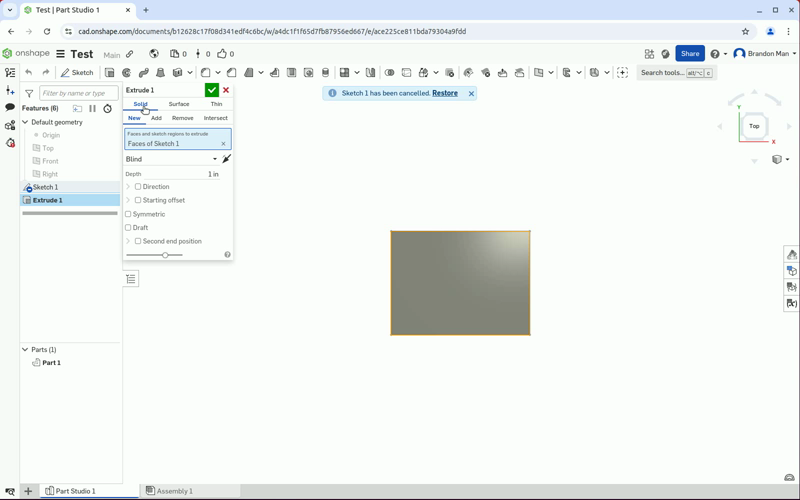
click(143, 106)
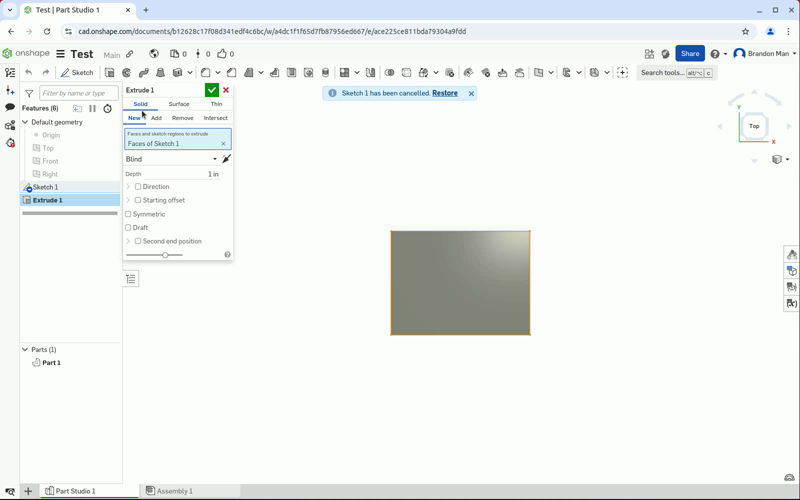
mouse_move(137, 120)
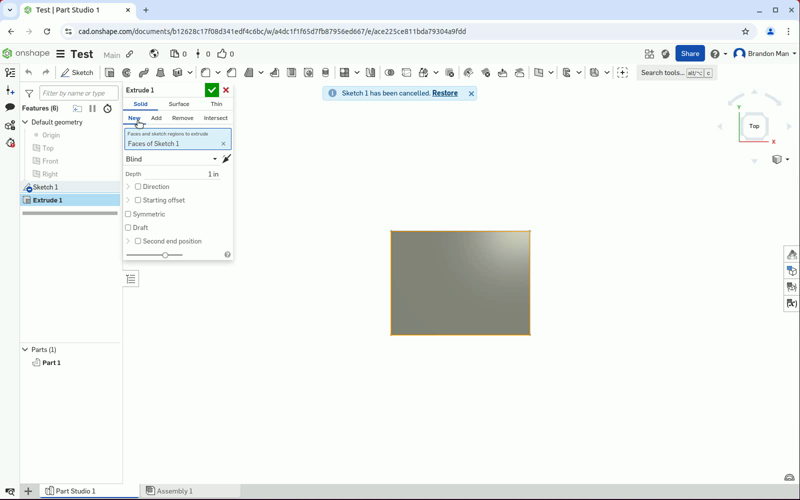
click(137, 120)
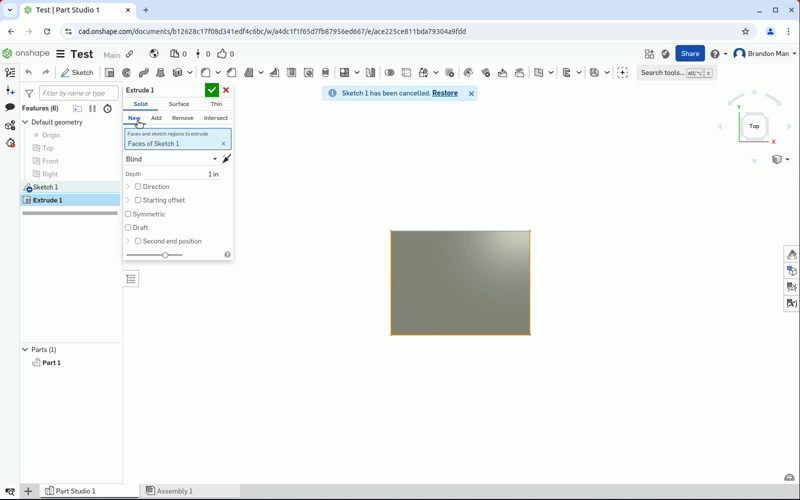
key(tab, 4)
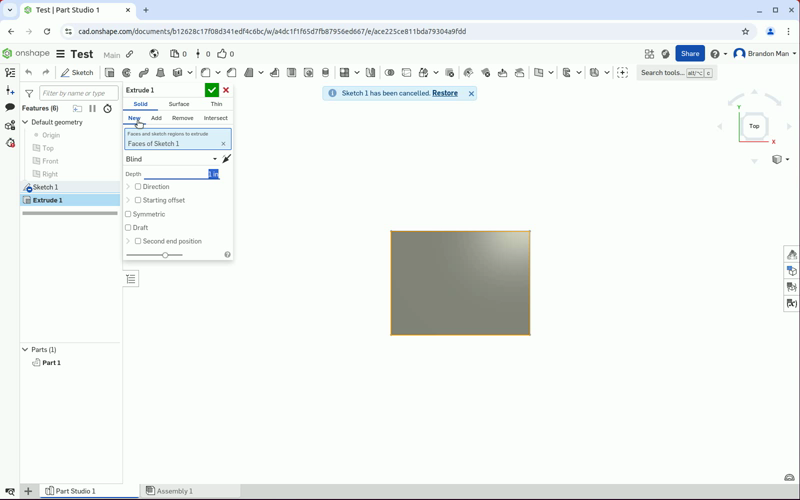
text(17.813)
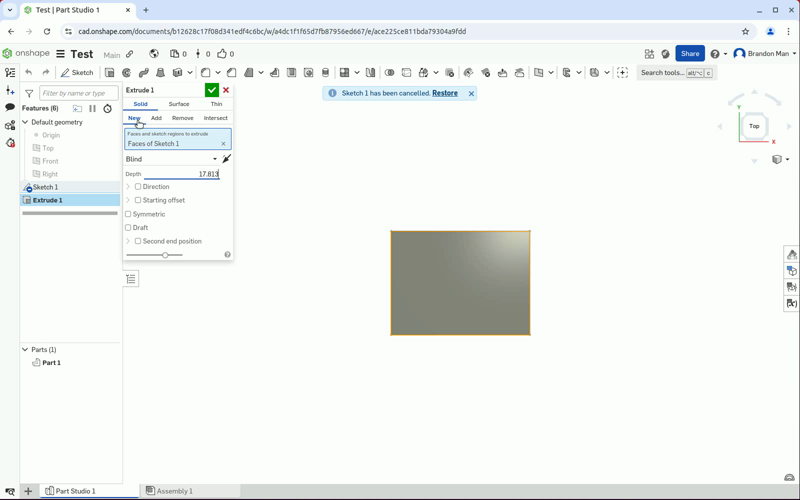
key(enter)
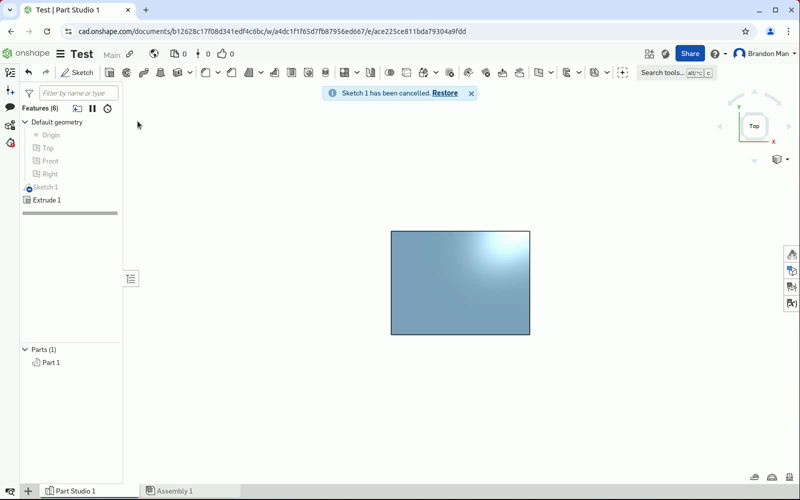
key(shift+h)
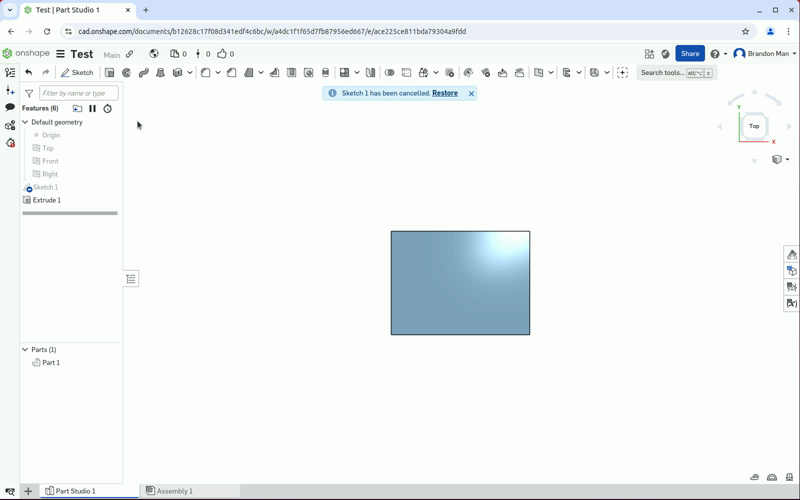
key(shift+h)
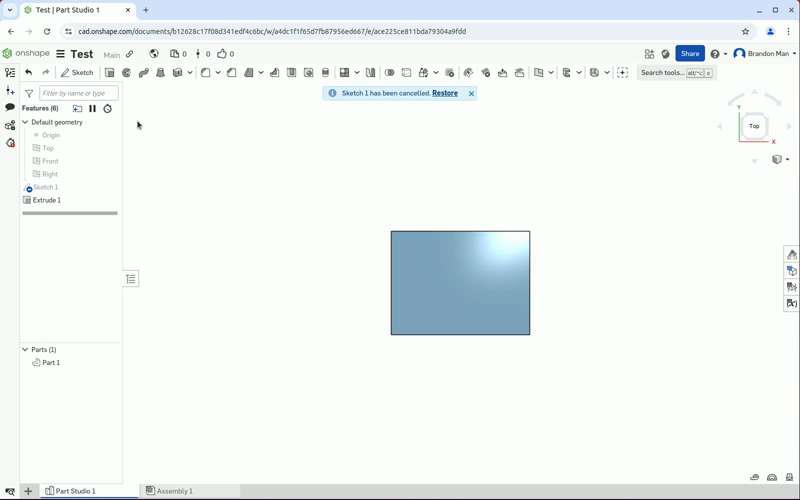
mouse_move(73, 189)
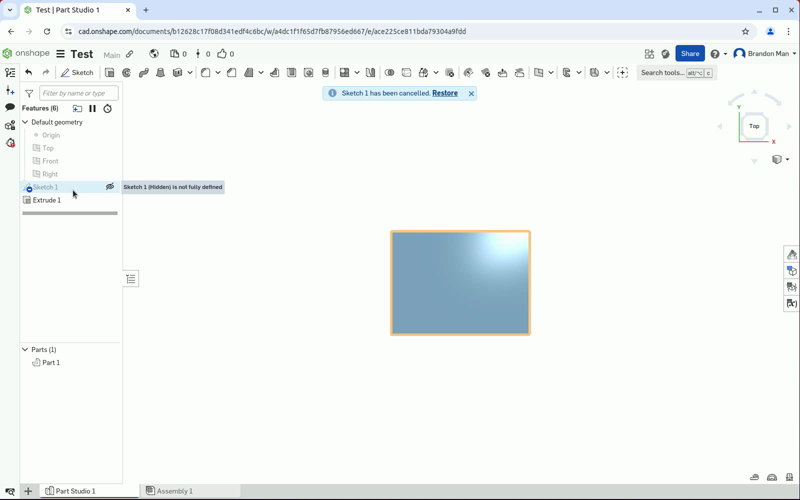
click(73, 189)
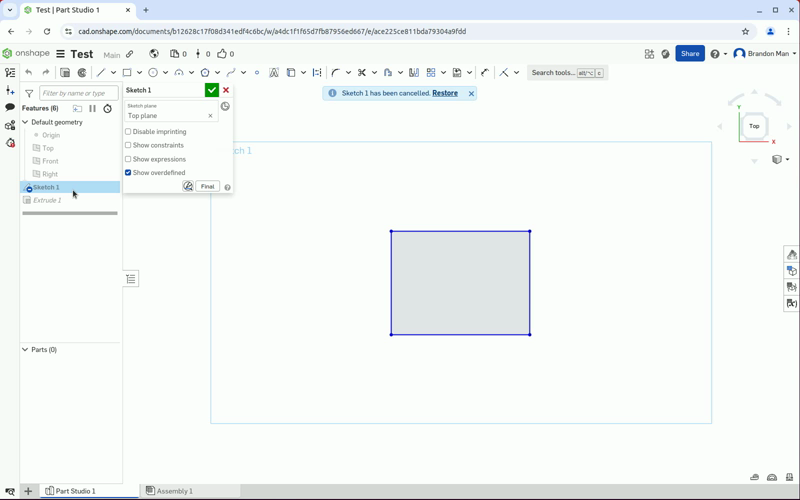
mouse_move(229, 92)
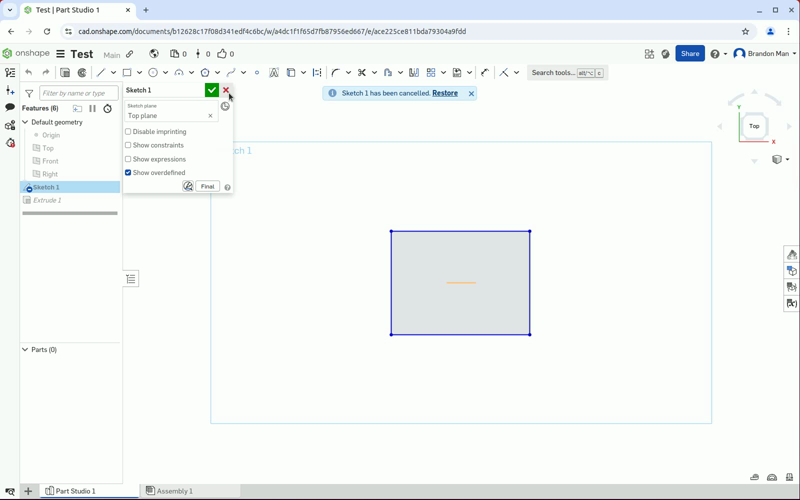
click(229, 92)
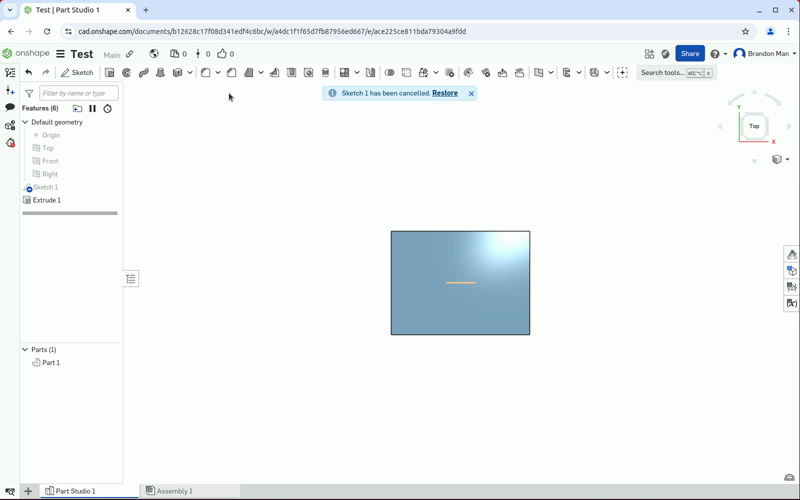
mouse_move(541, 75)
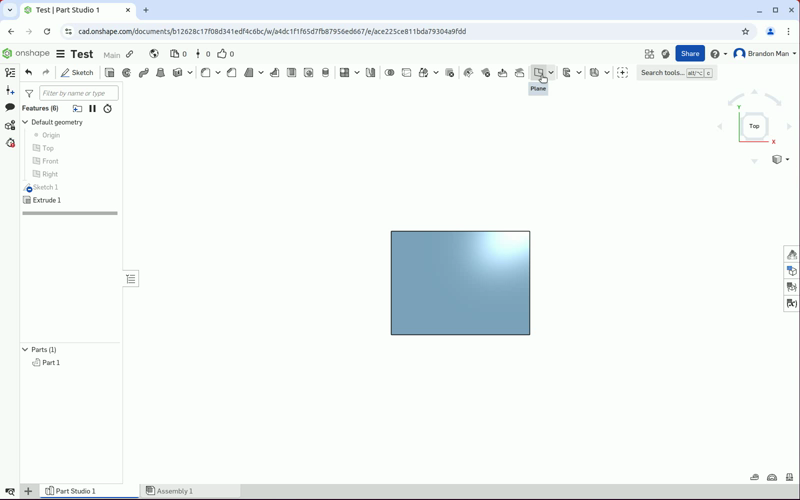
click(541, 75)
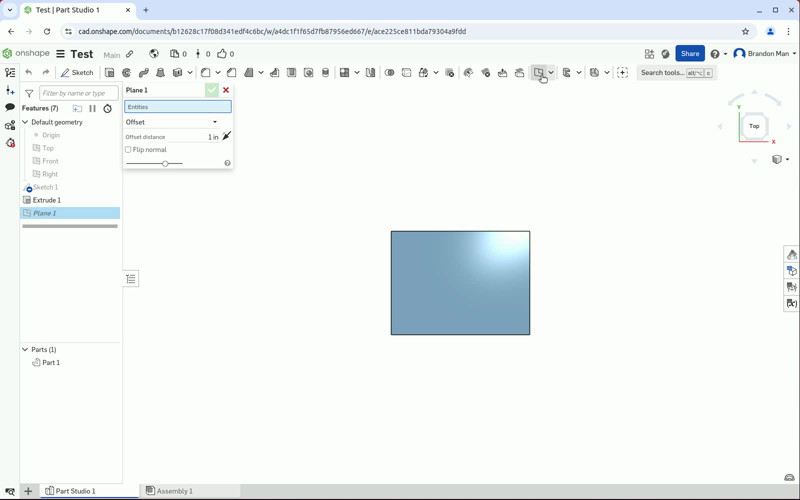
mouse_move(73, 150)
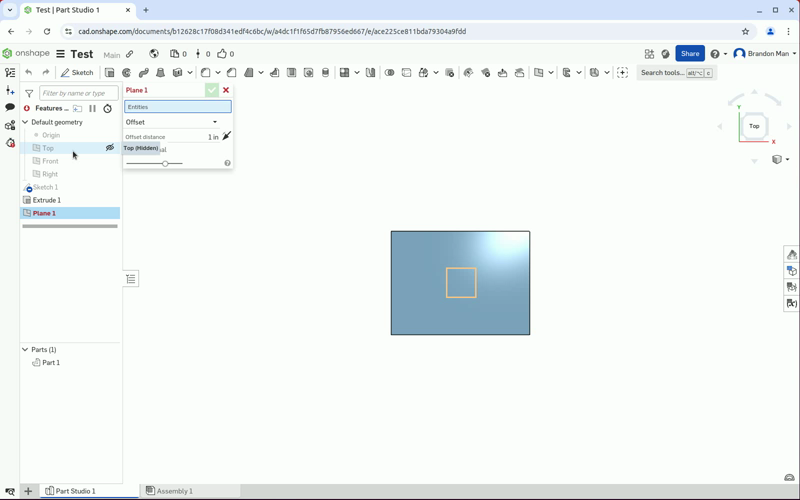
click(73, 150)
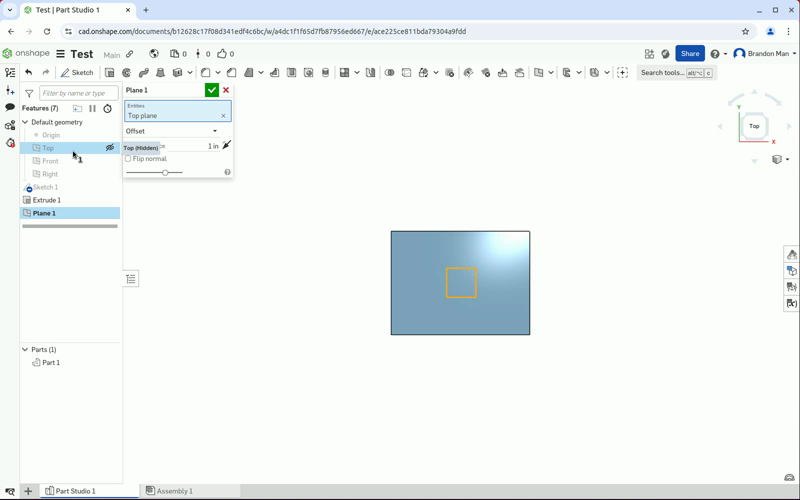
key(tab, 2)
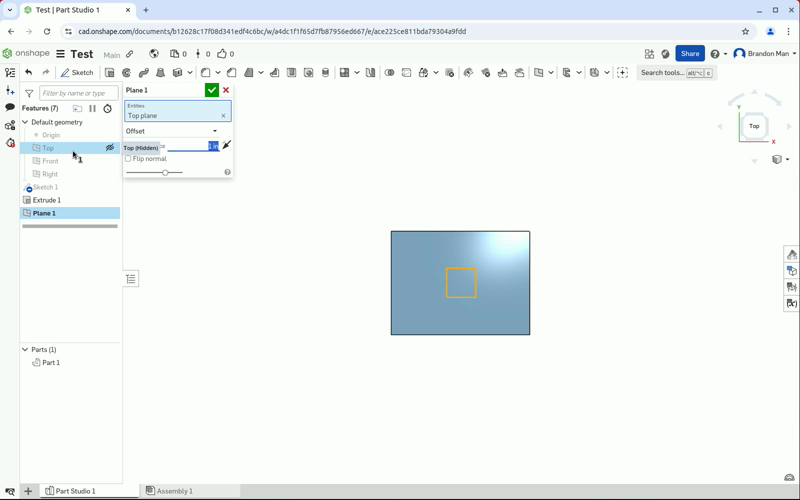
text(17.809)
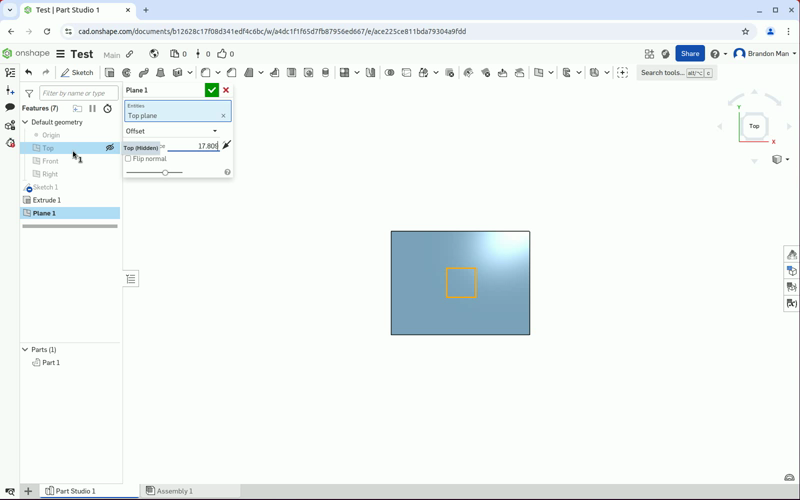
key(enter, 2)
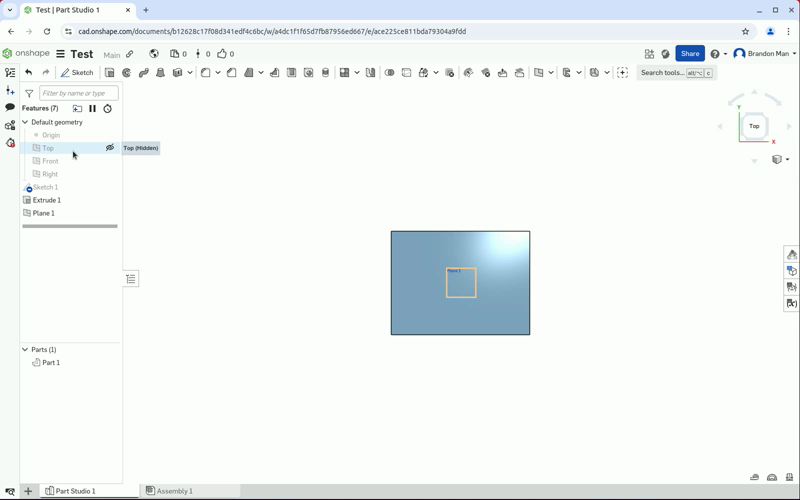
key(shift+s)
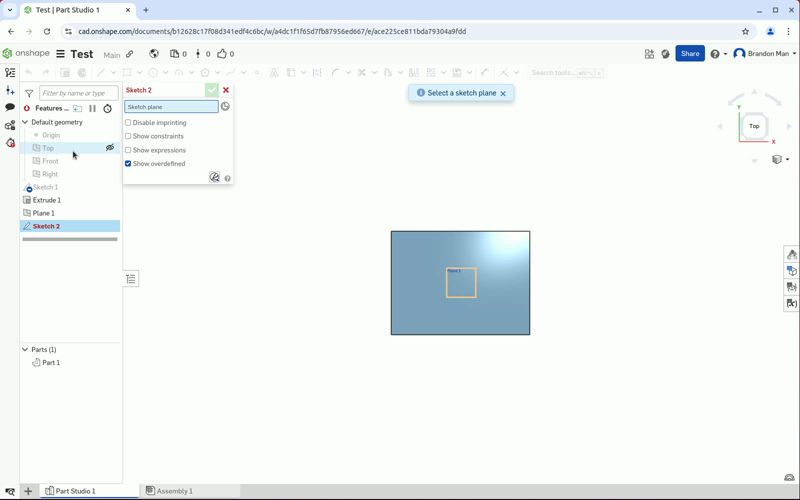
mouse_move(73, 215)
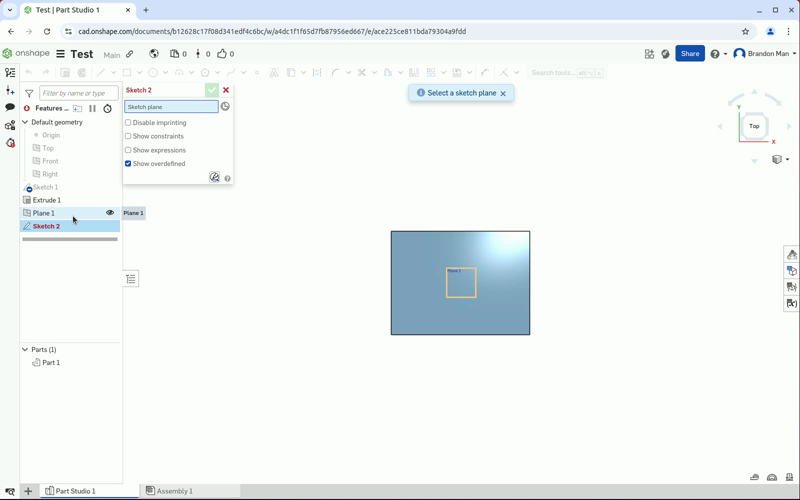
click(73, 215)
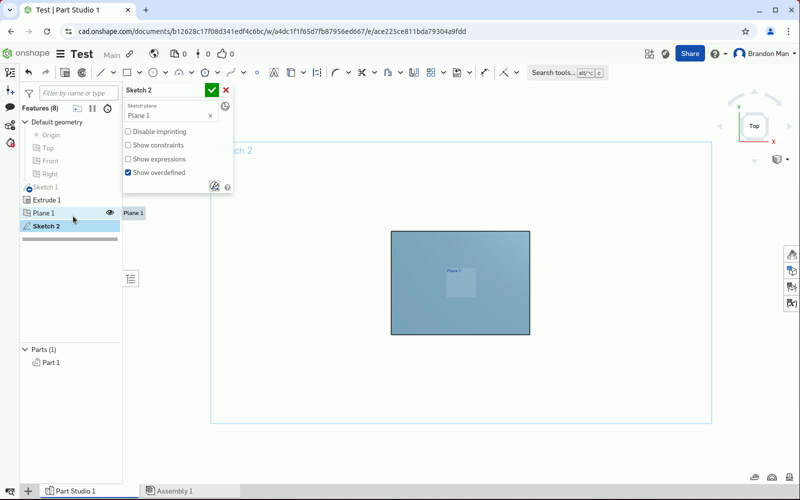
mouse_move(73, 352)
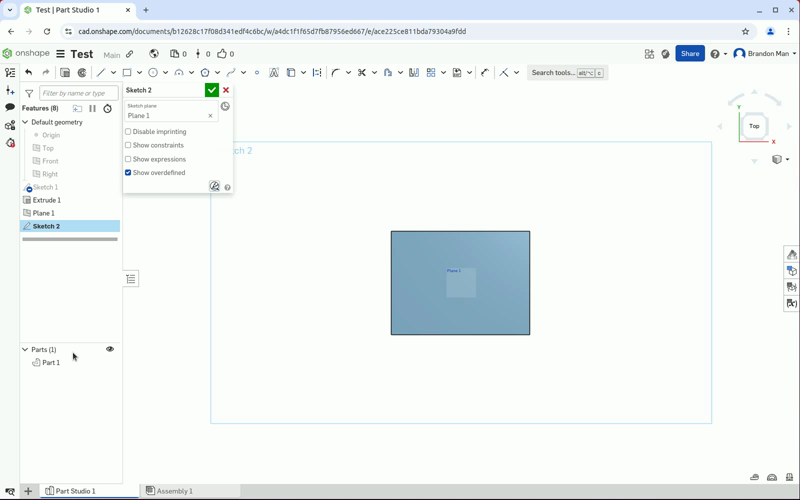
key(y)
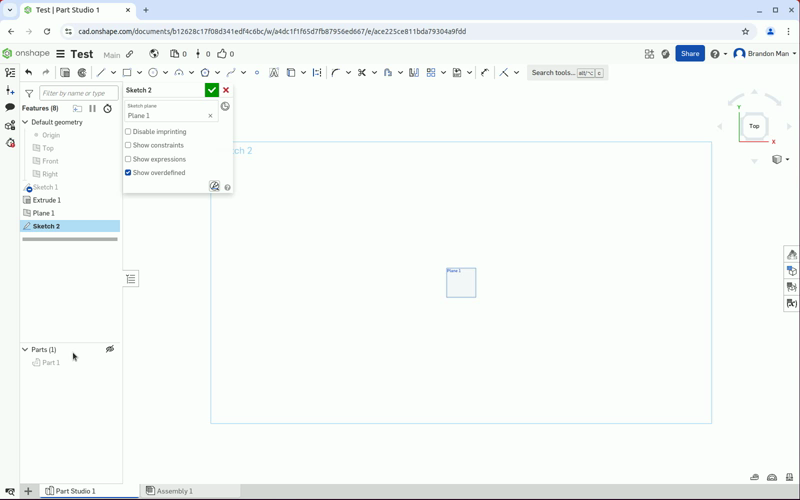
key(c)
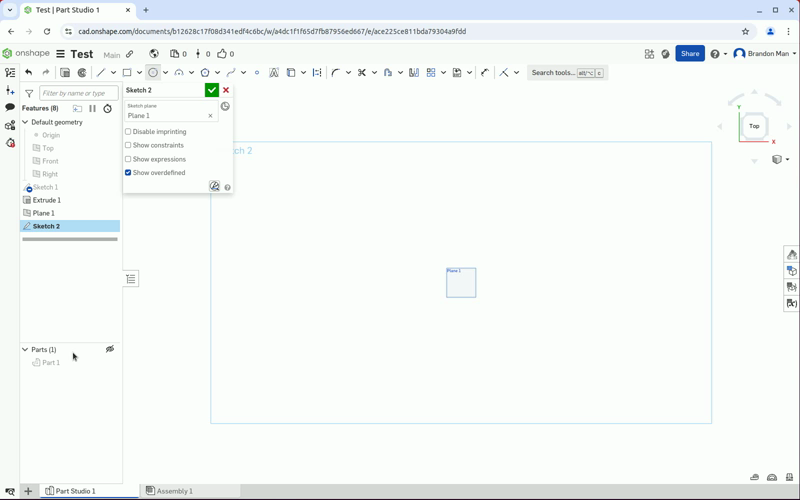
key_down(shift)
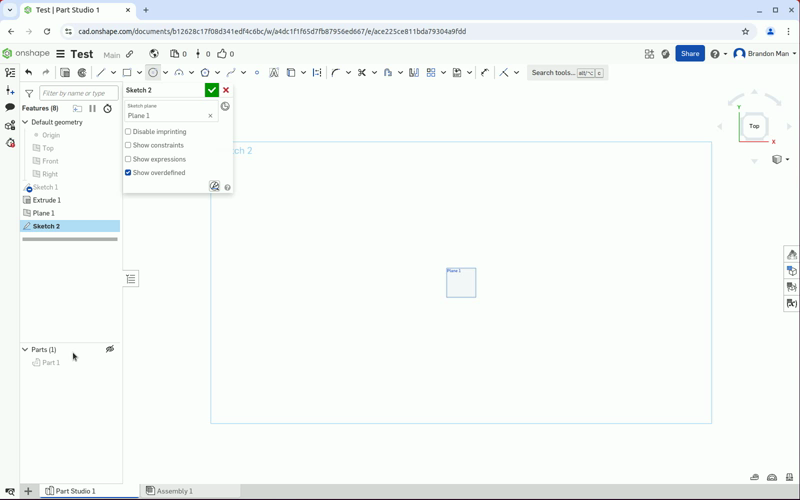
mouse_move(461, 282)
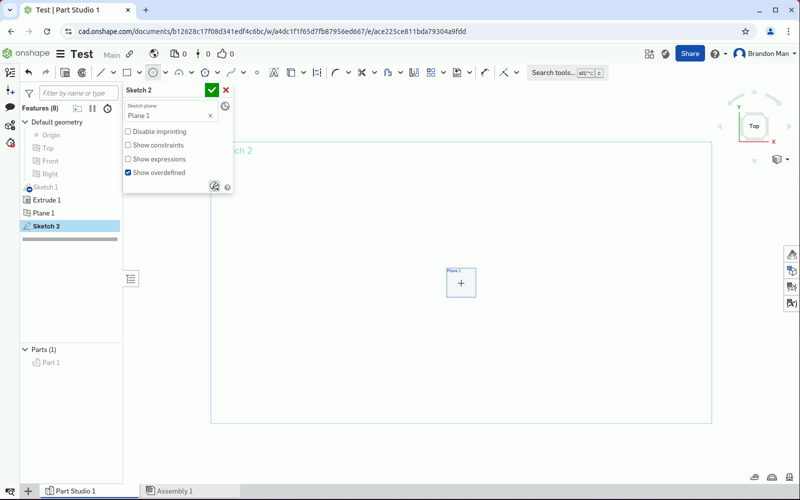
click(461, 282)
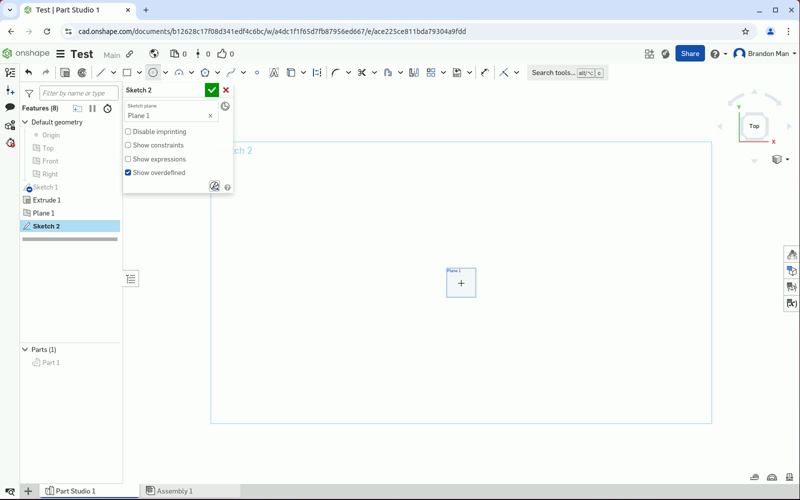
key_up(shift)
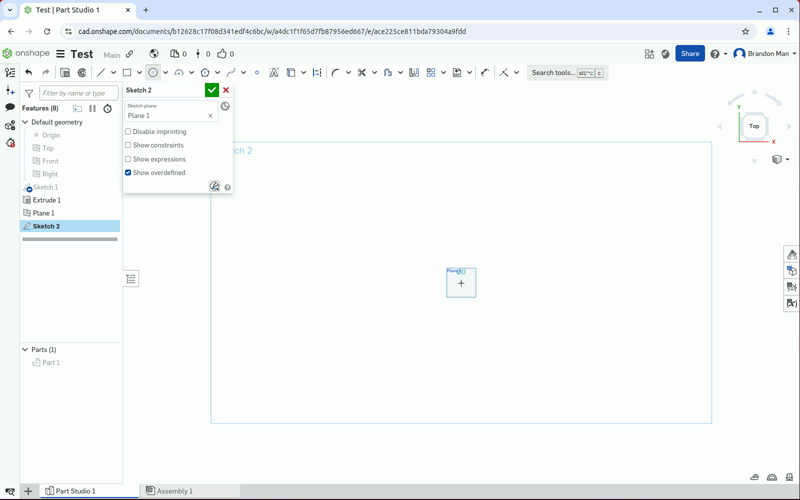
mouse_move(479, 282)
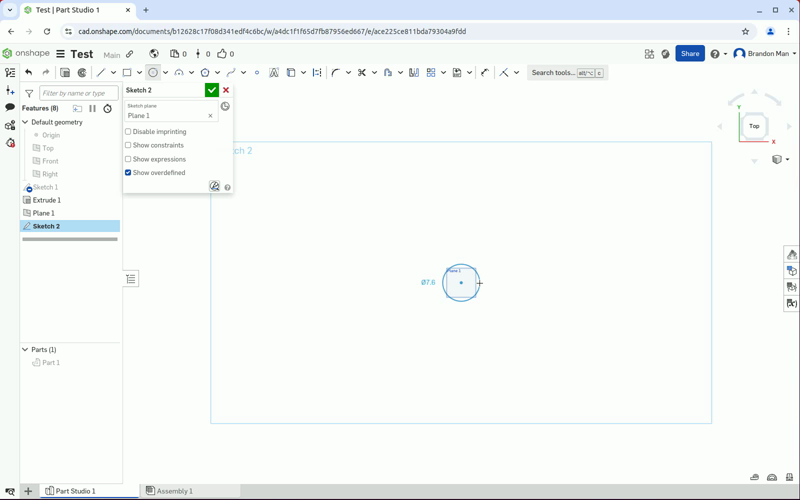
click(479, 282)
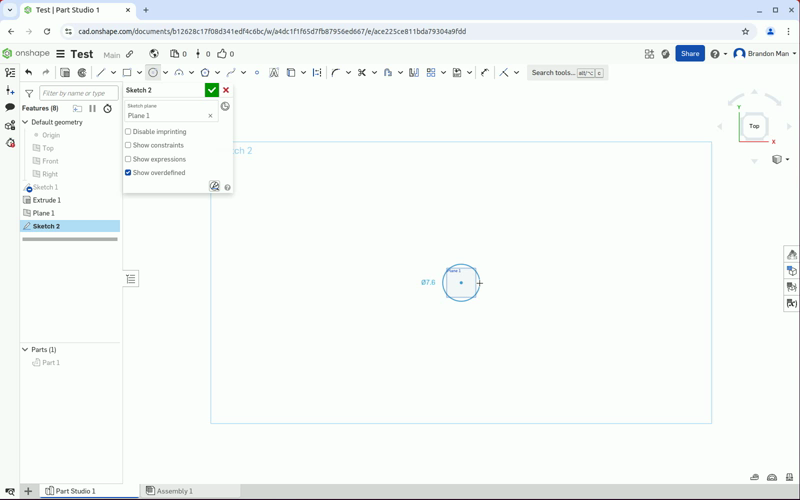
key(esc)
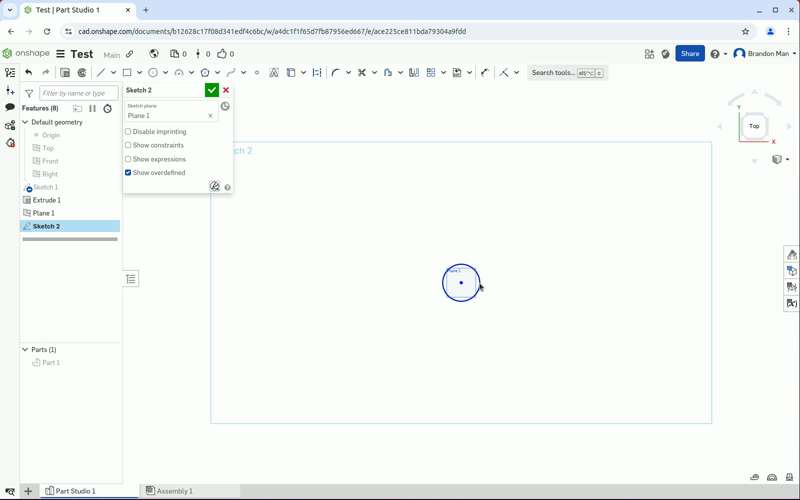
mouse_move(468, 276)
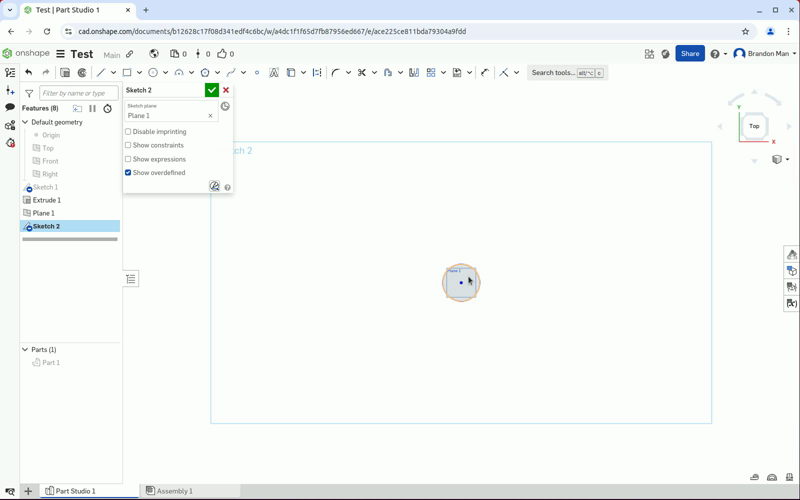
scroll(6)
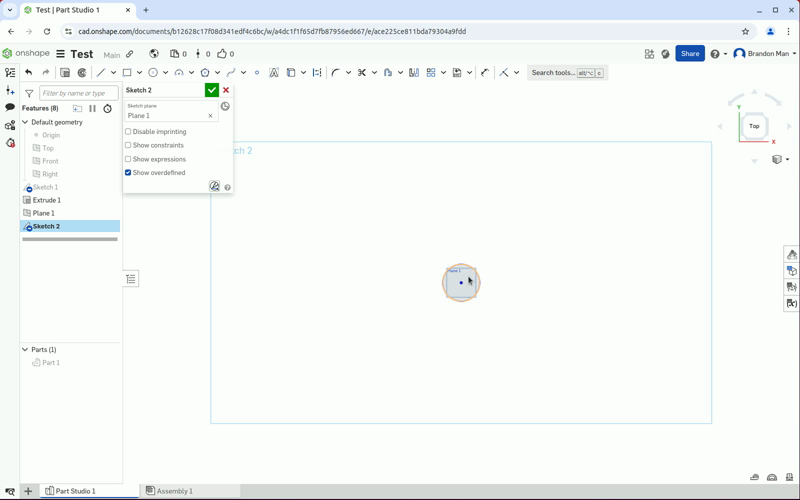
scroll(6)
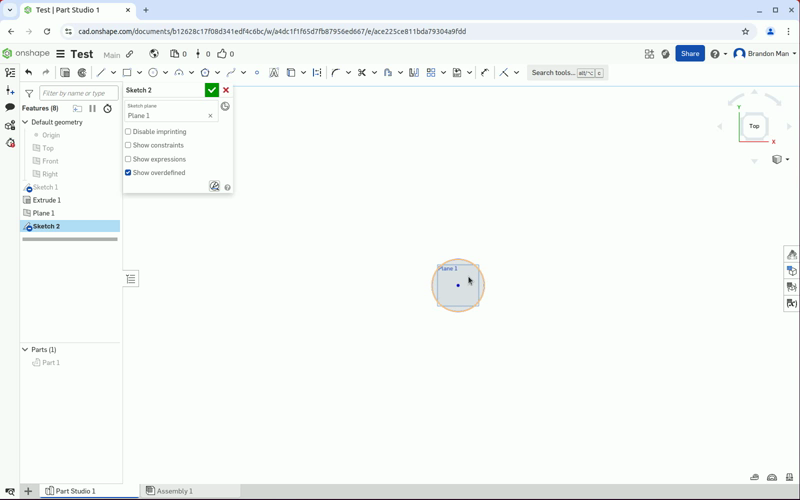
scroll(6)
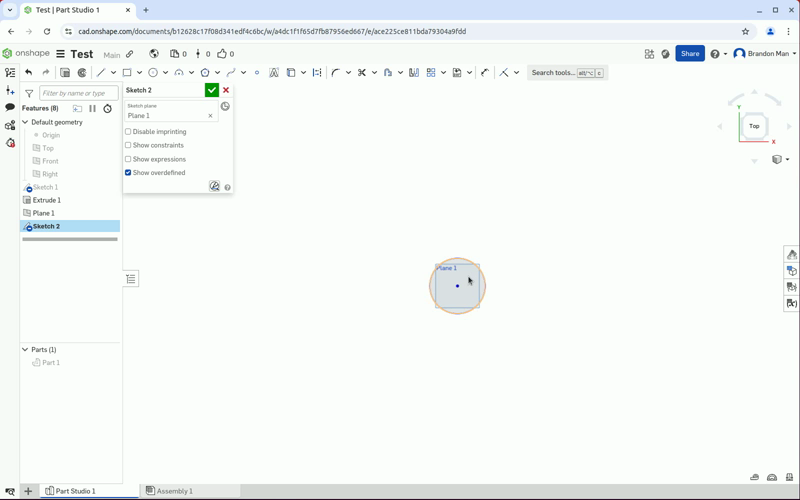
scroll(6)
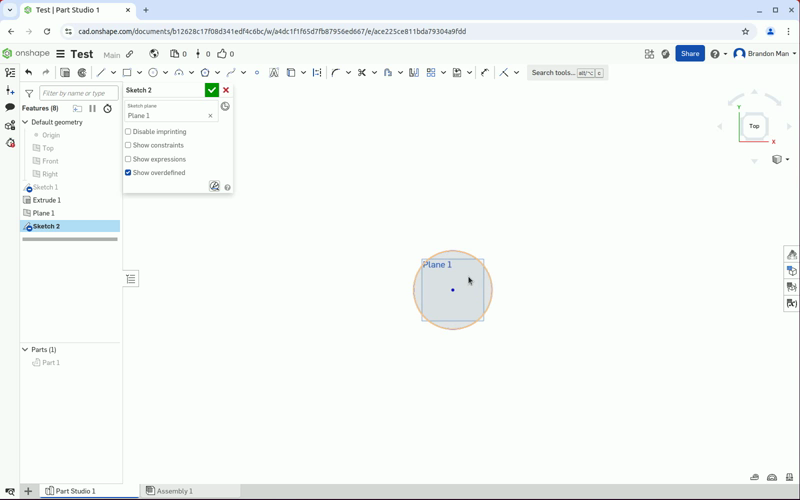
scroll(6)
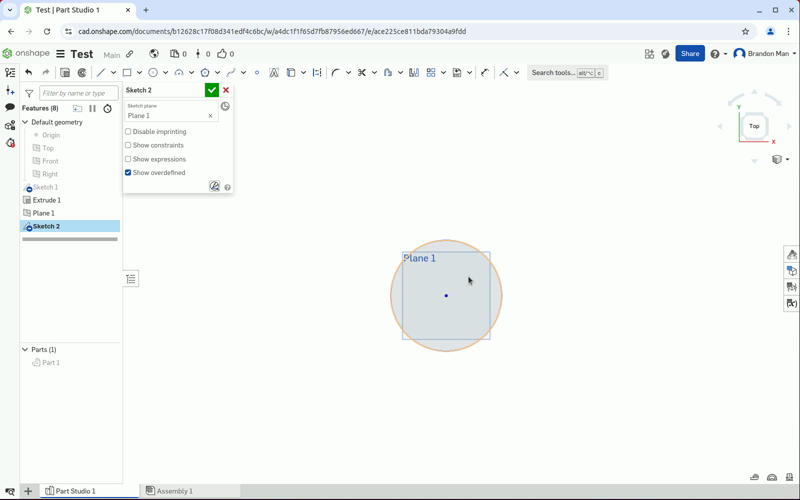
scroll(6)
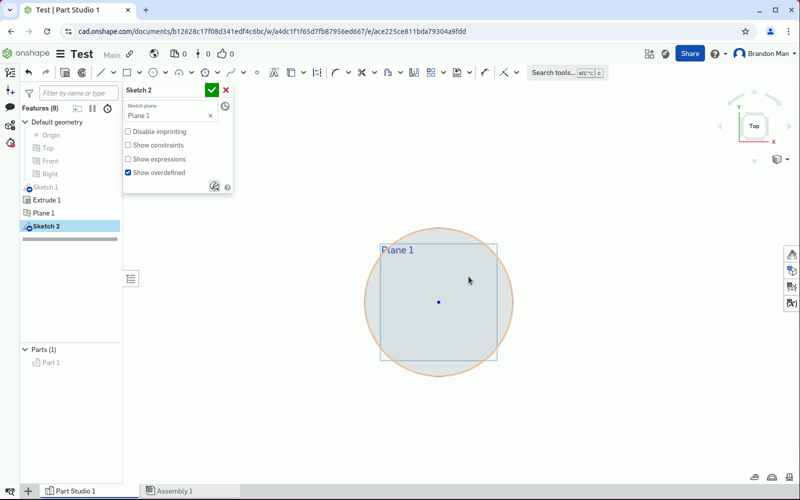
scroll(6)
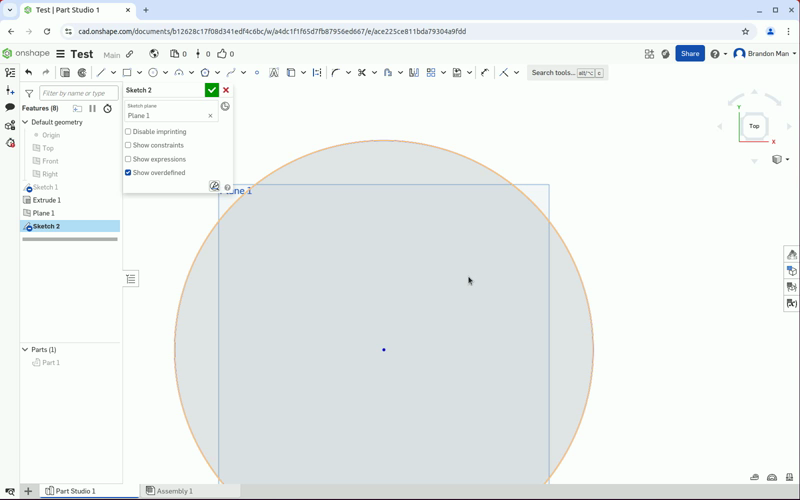
click(468, 276)
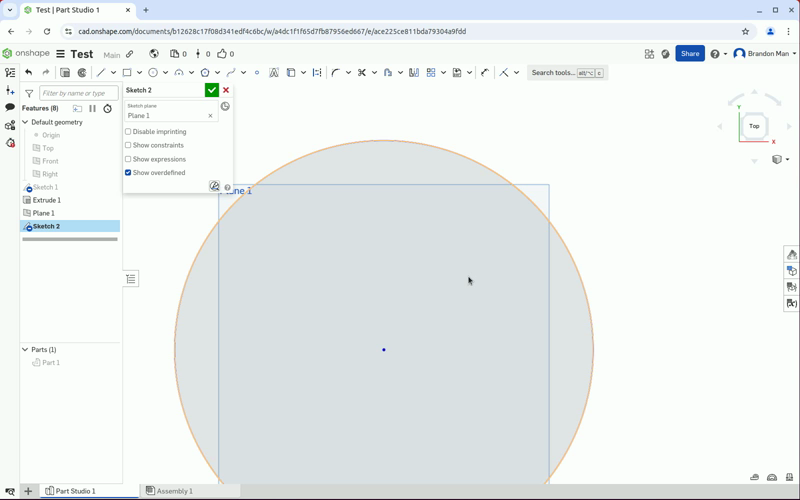
scroll(-6)
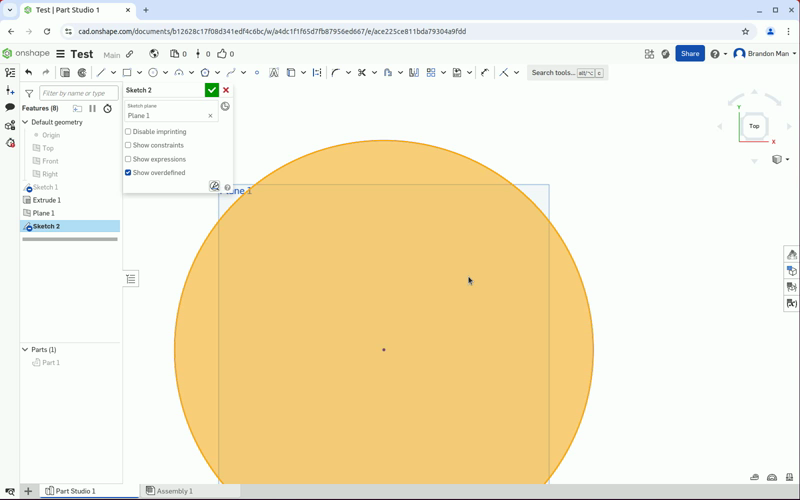
scroll(-6)
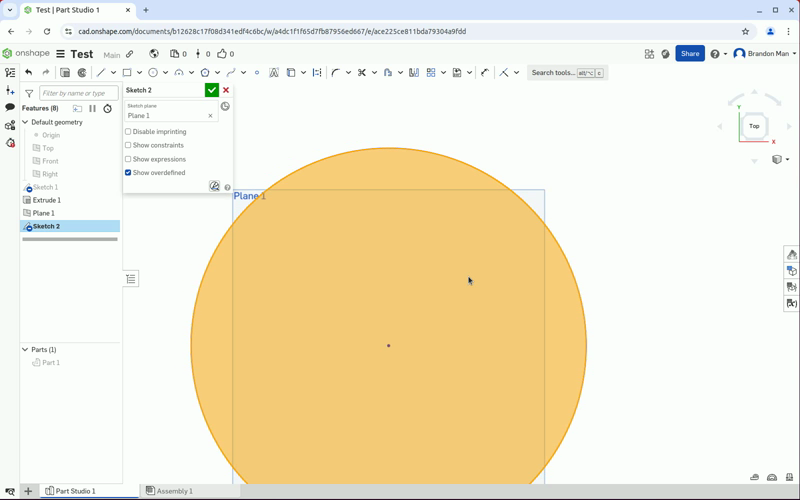
scroll(-6)
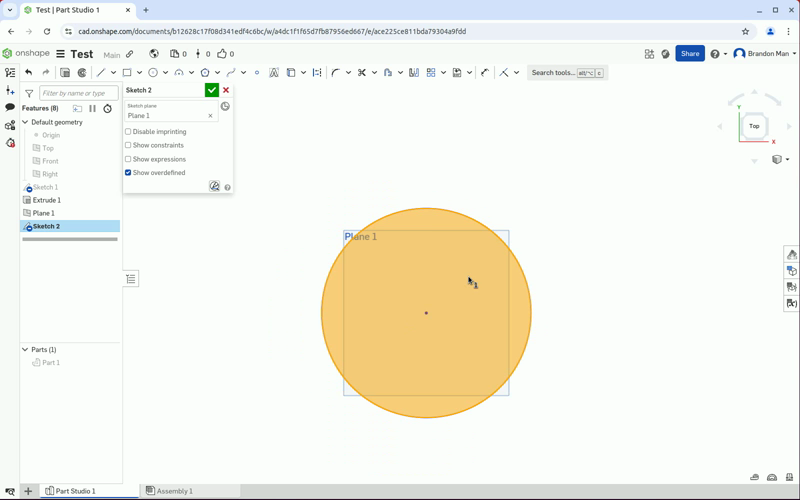
scroll(-6)
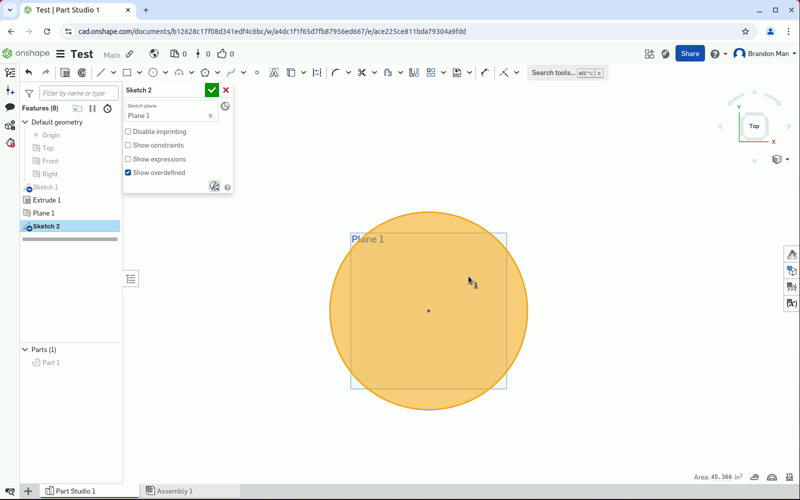
scroll(-6)
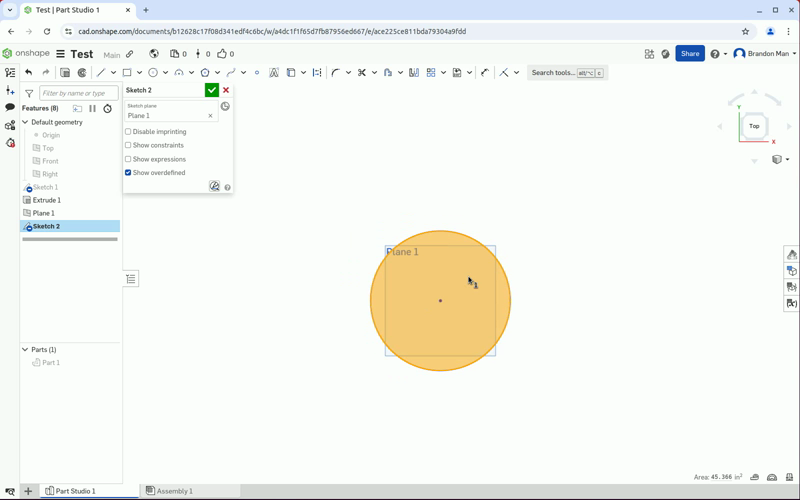
scroll(-6)
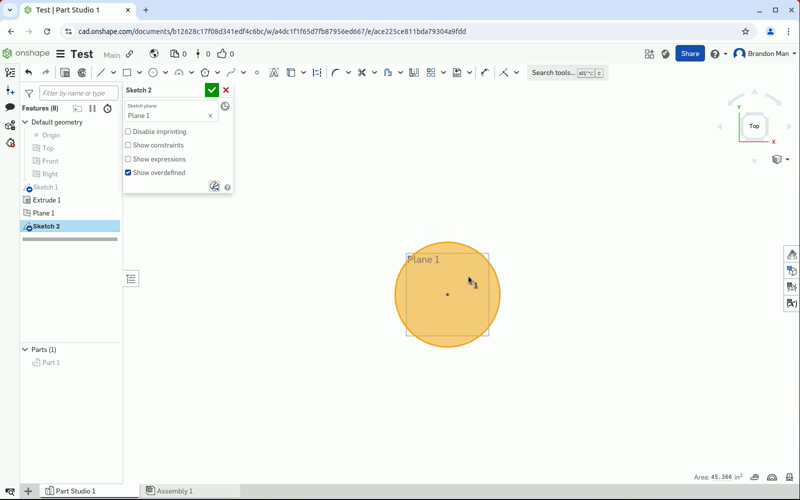
scroll(-6)
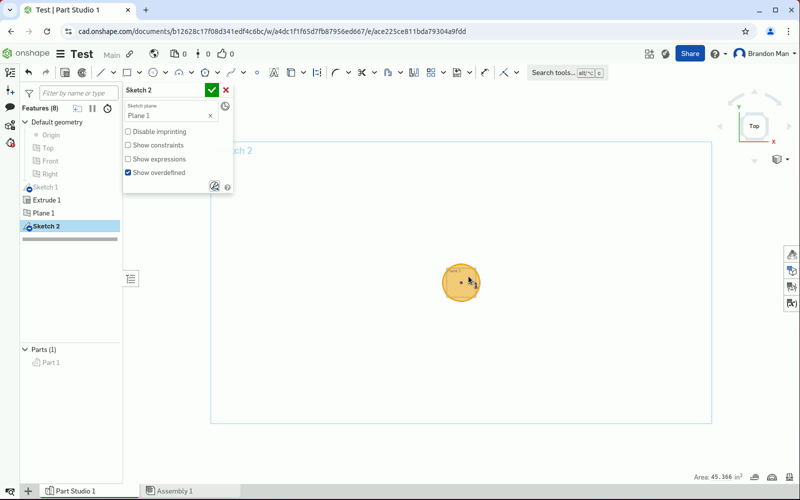
mouse_move(73, 352)
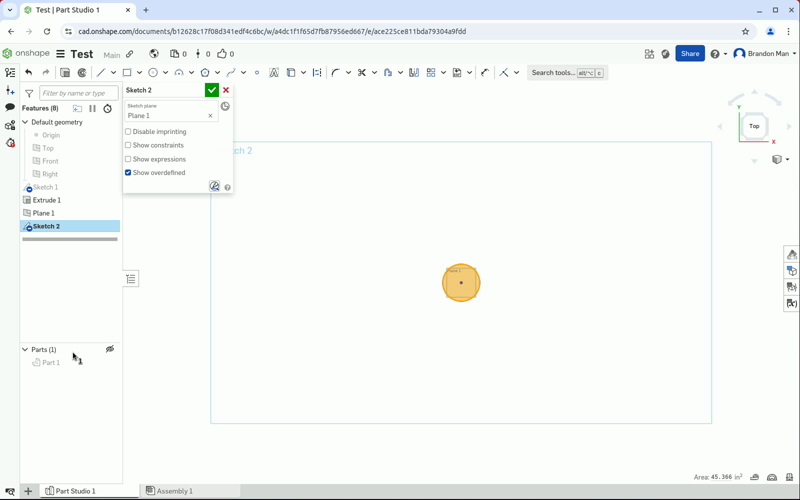
key(shift+y)
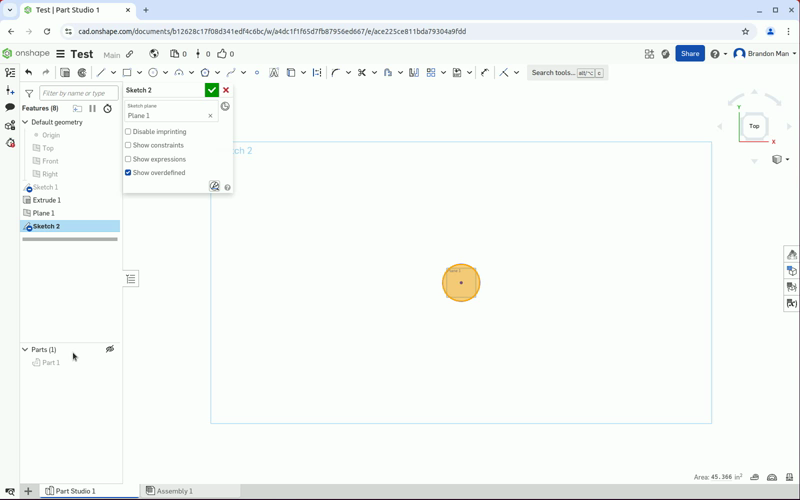
key(shift+e)
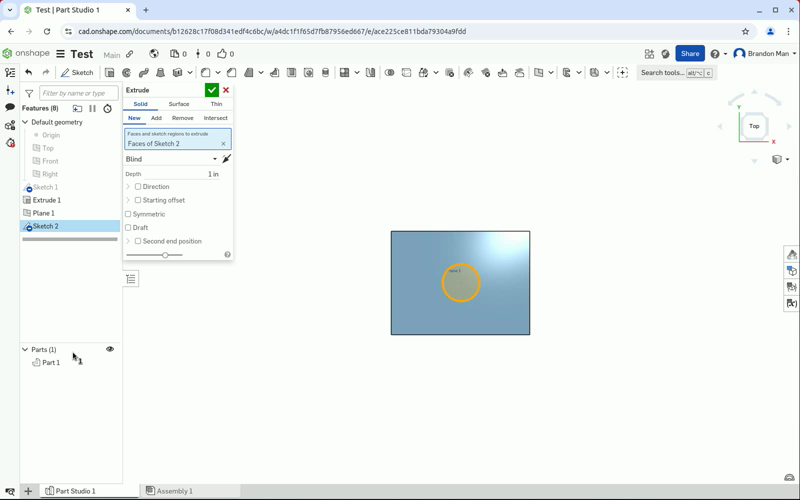
mouse_move(143, 106)
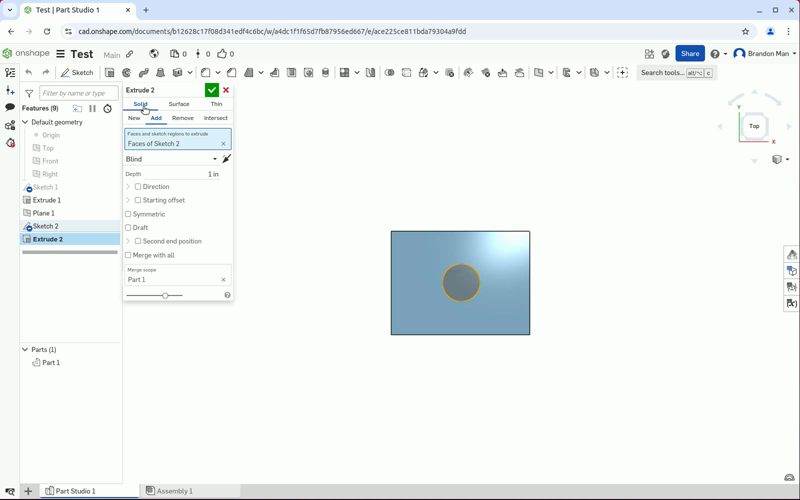
click(143, 106)
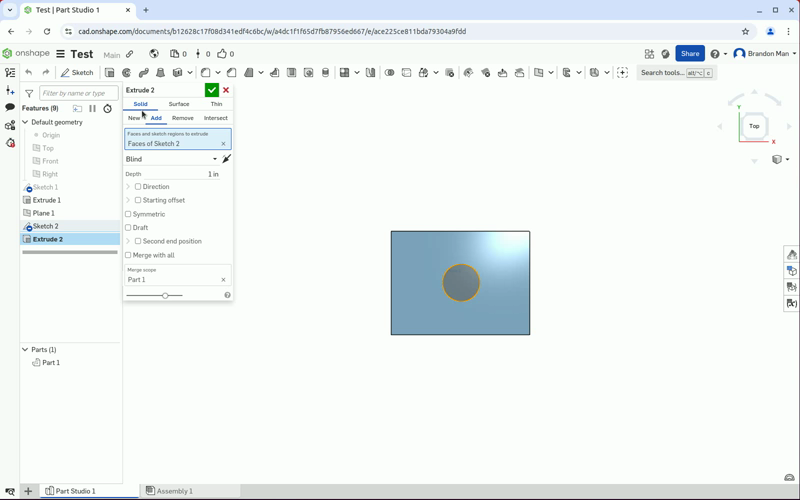
mouse_move(137, 120)
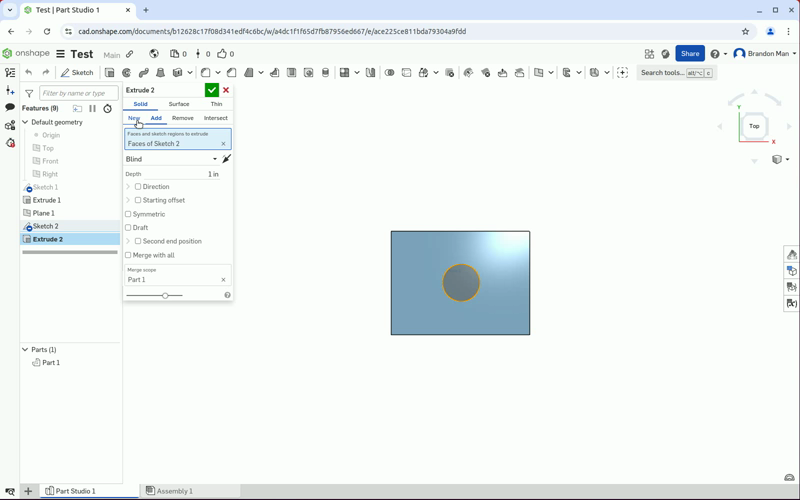
click(137, 120)
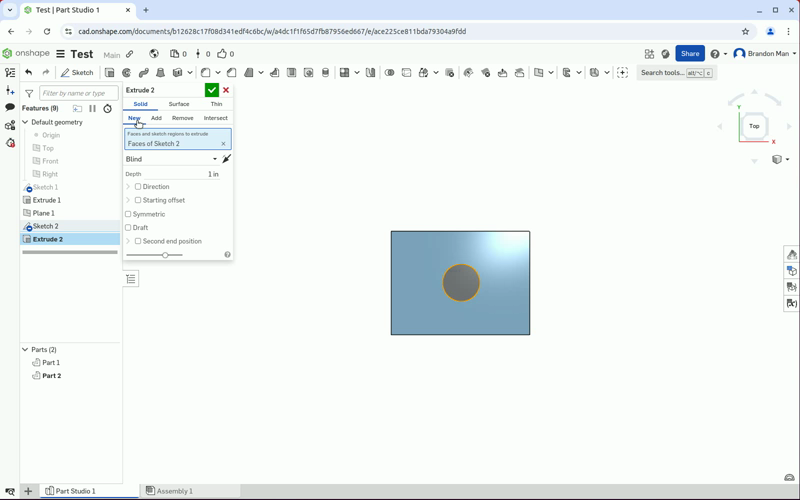
key(tab, 4)
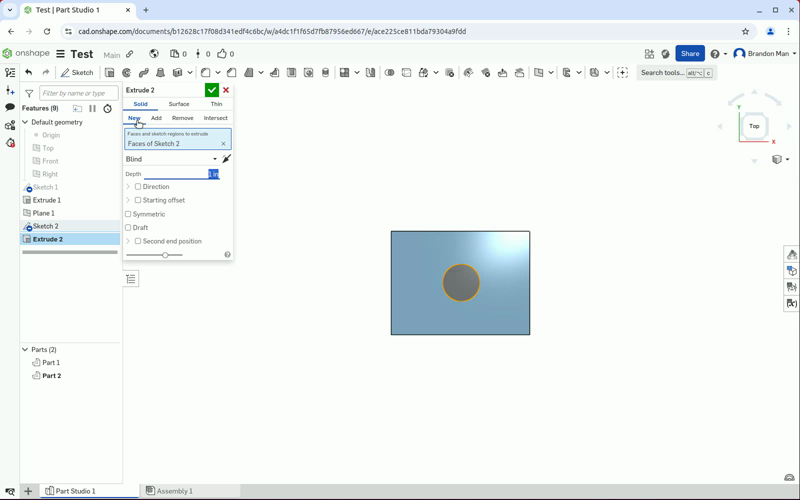
text(5.296)
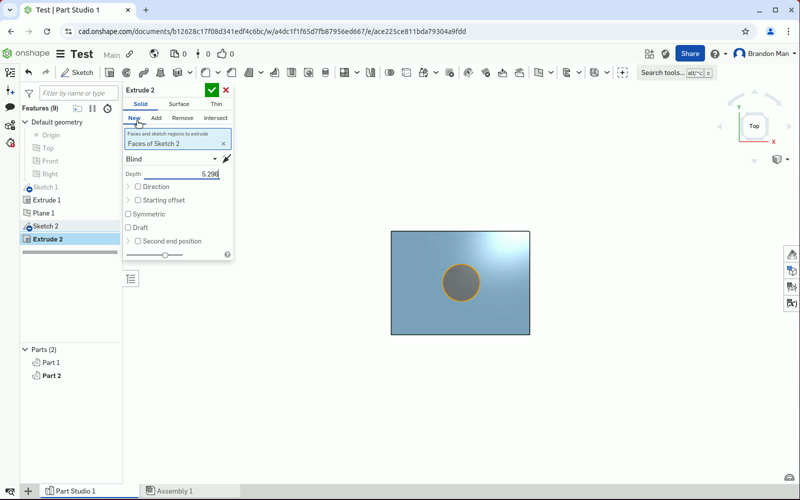
key(enter)
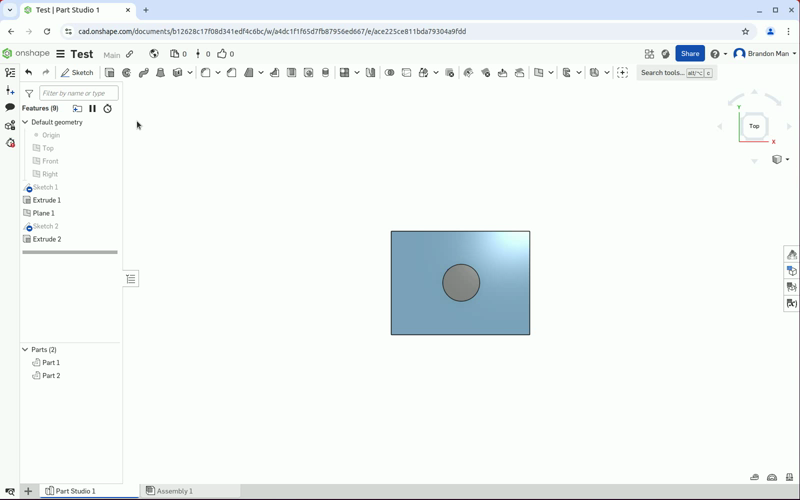
key(shift+h)
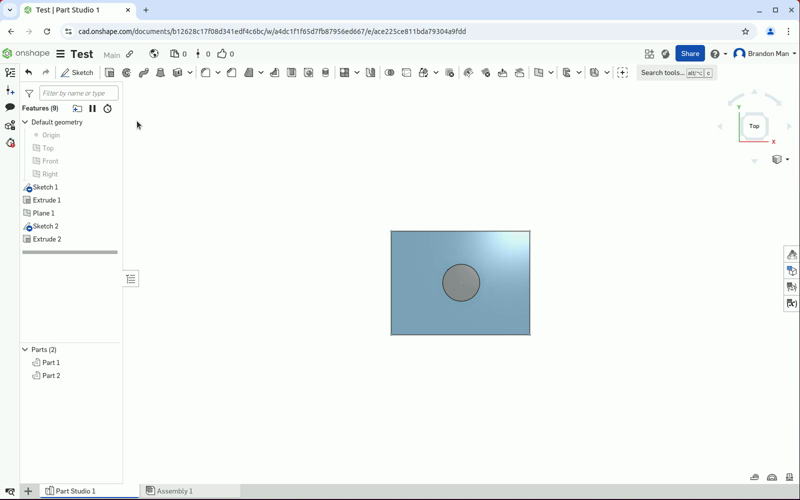
key(shift+h)
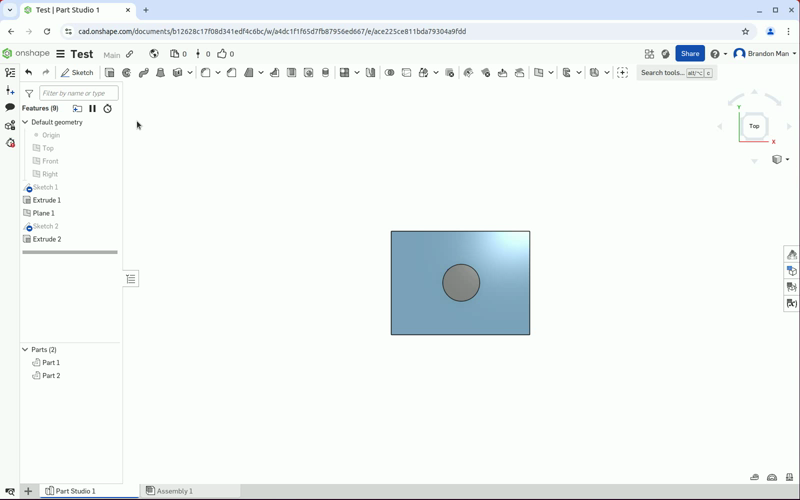
mouse_move(73, 189)
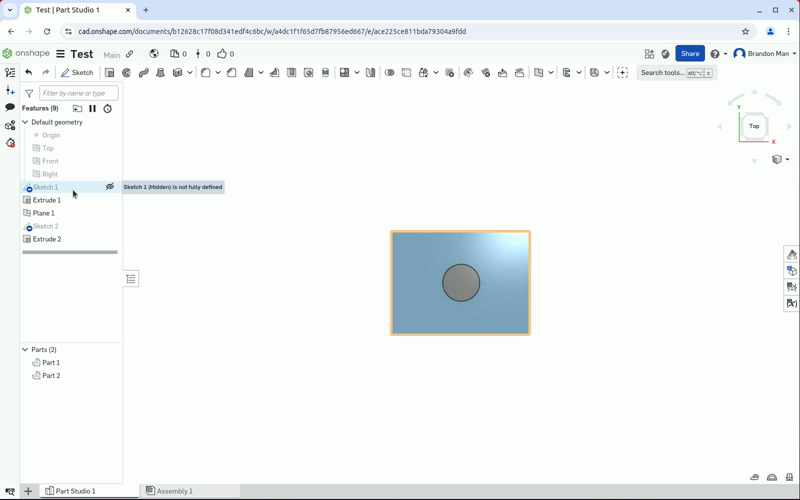
click(73, 189)
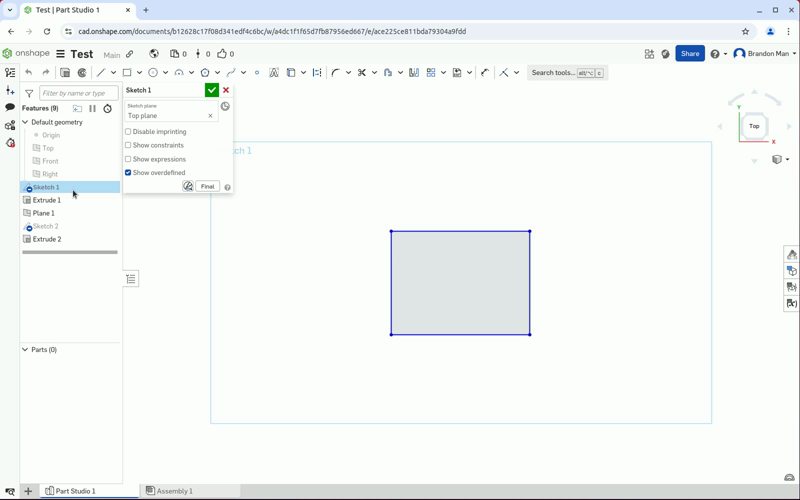
mouse_move(229, 92)
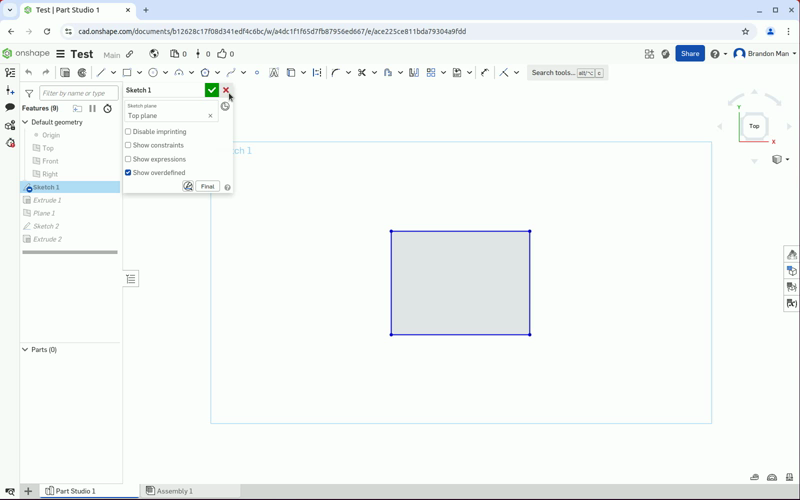
click(229, 92)
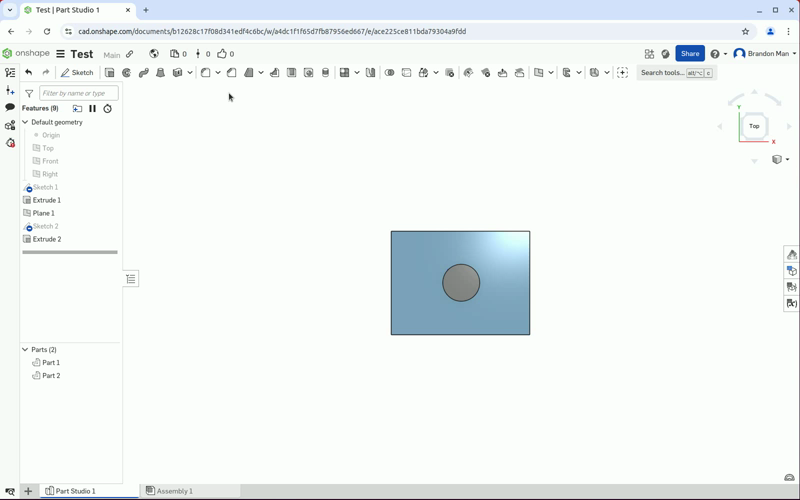
mouse_move(73, 352)
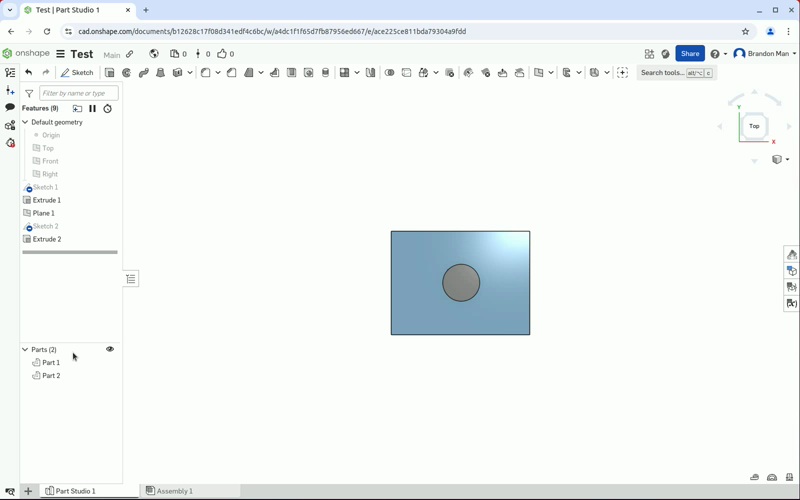
key(y)
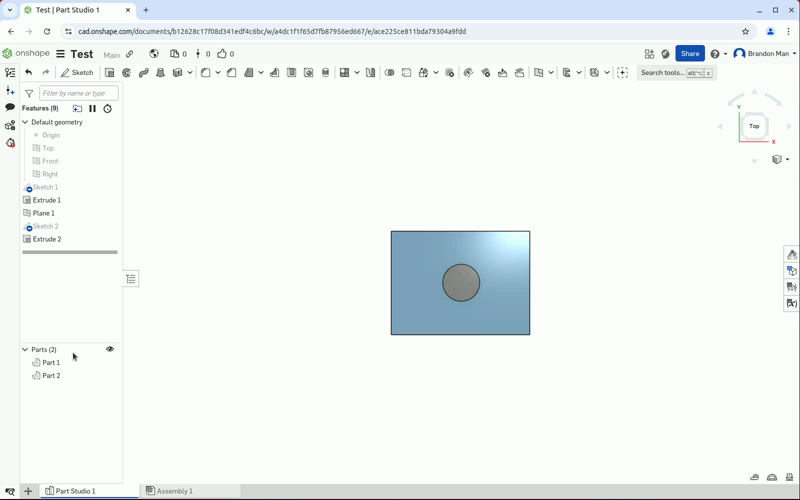
key(shift+p)
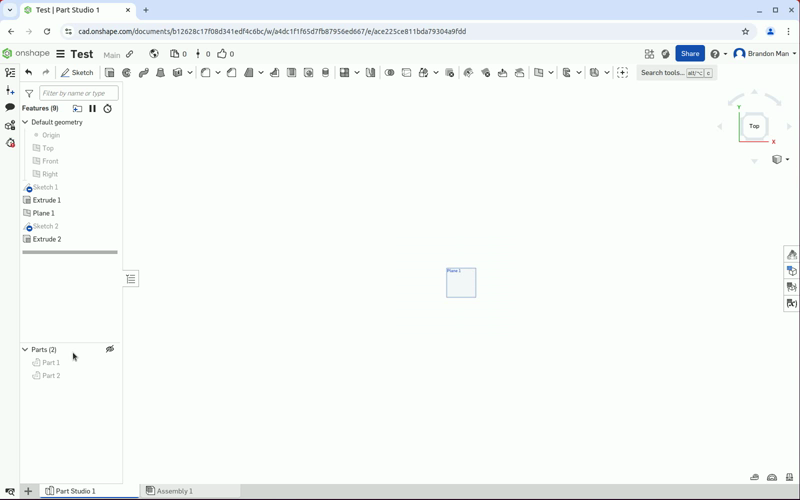
key(space)
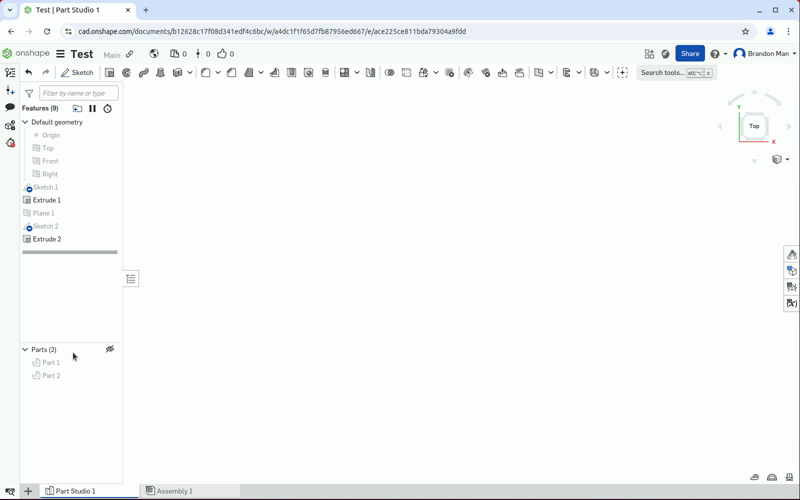
key_down(shift)
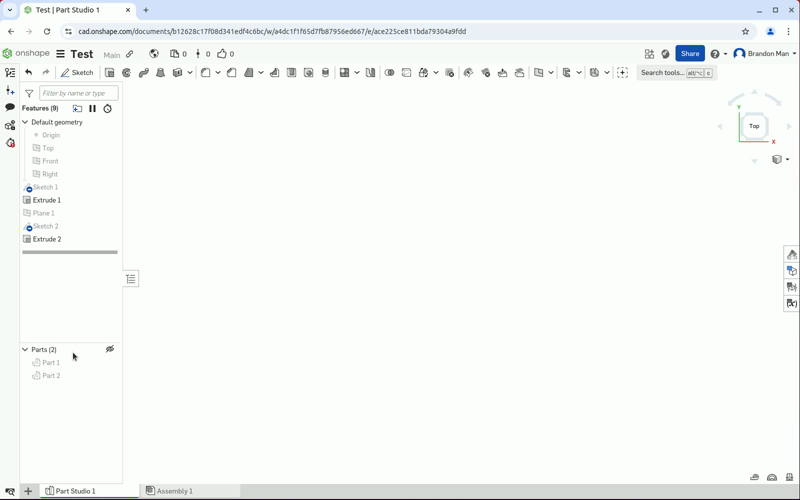
key(up)
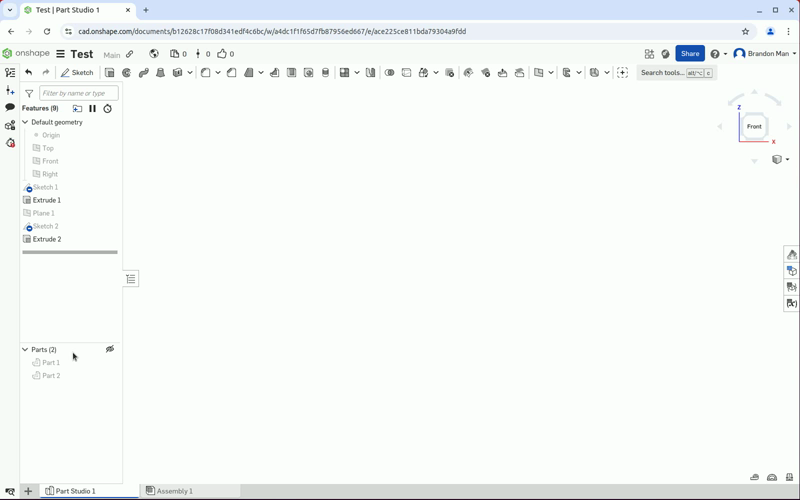
key_up(shift)
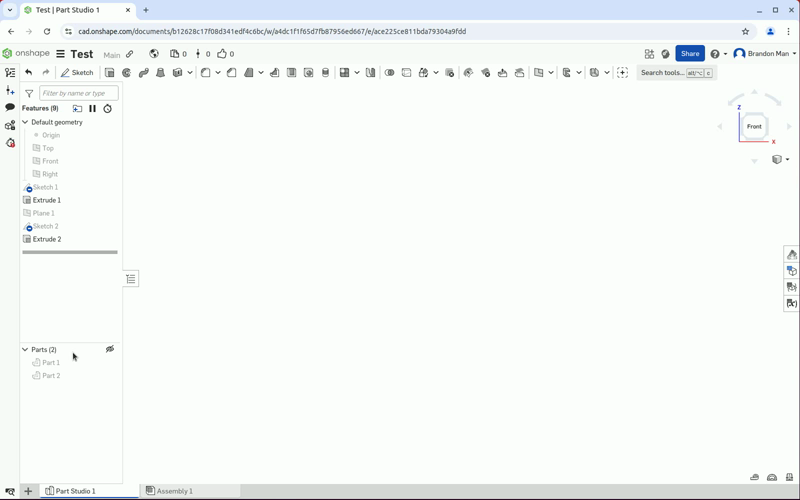
mouse_move(73, 352)
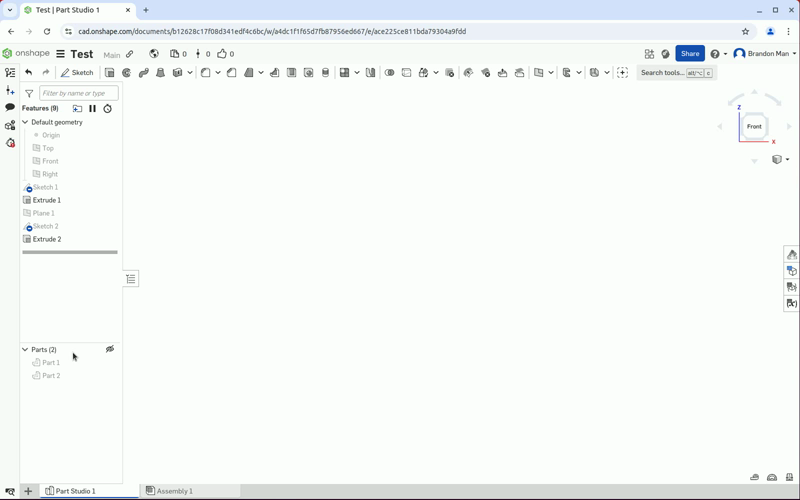
key(shift+y)
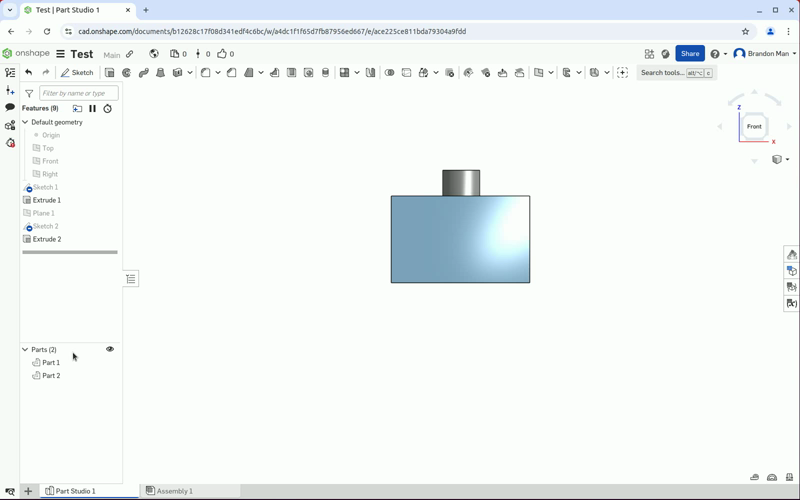
mouse_move(541, 75)
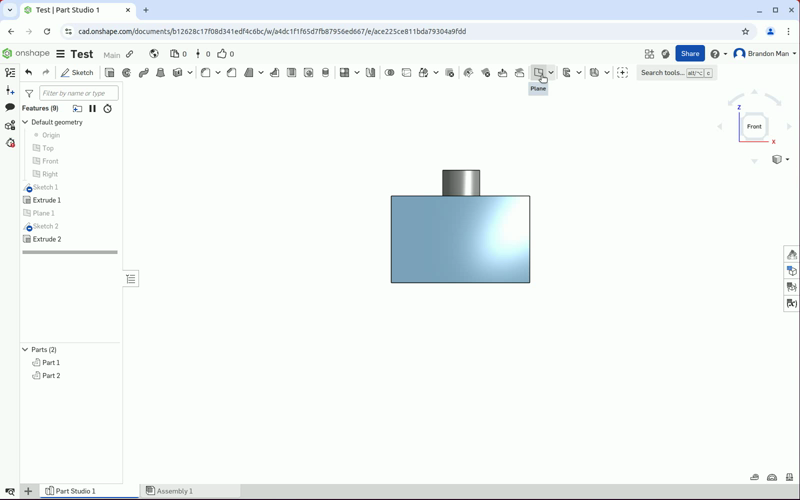
click(541, 75)
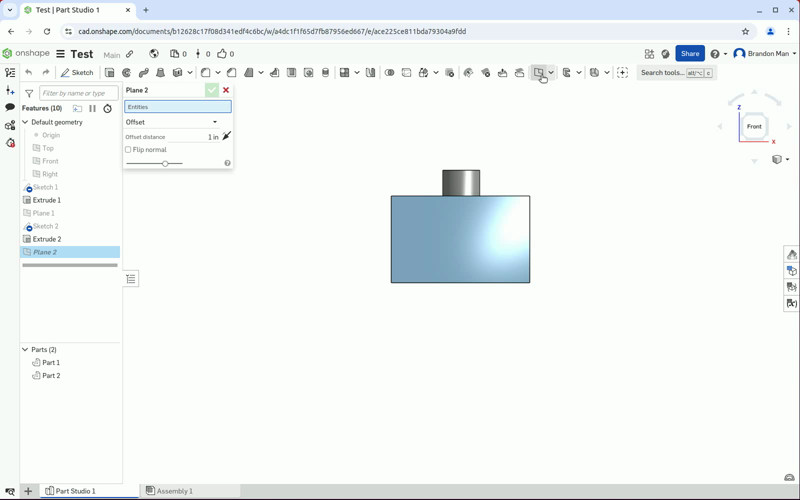
mouse_move(73, 163)
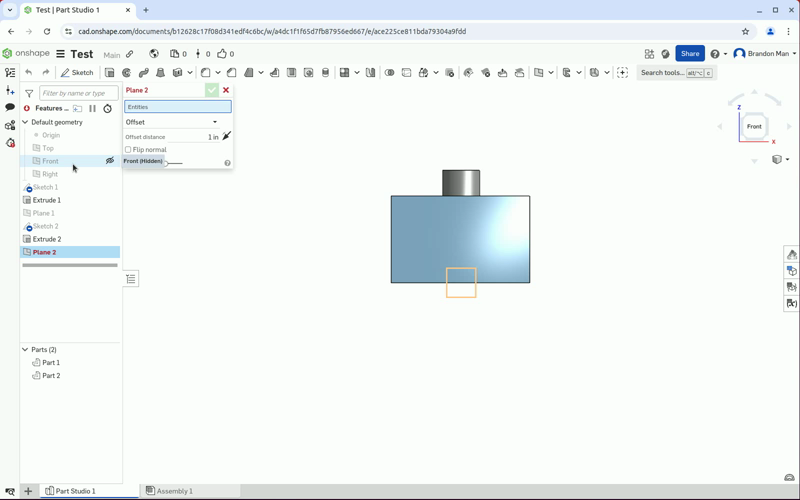
click(73, 163)
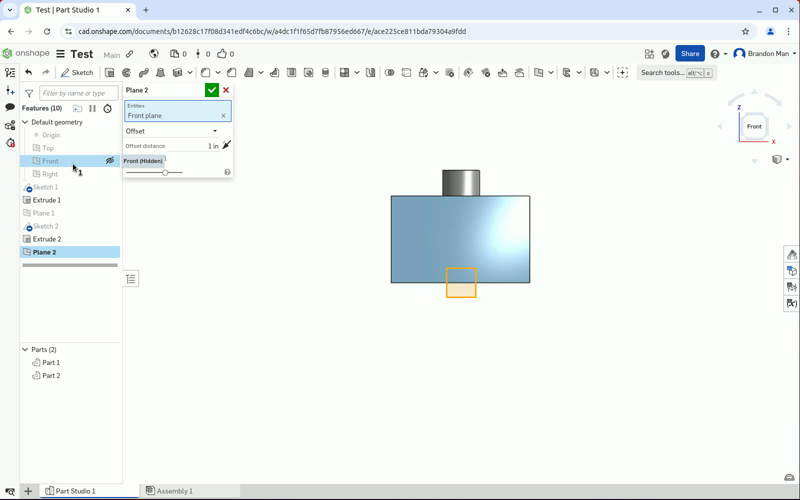
key(tab, 2)
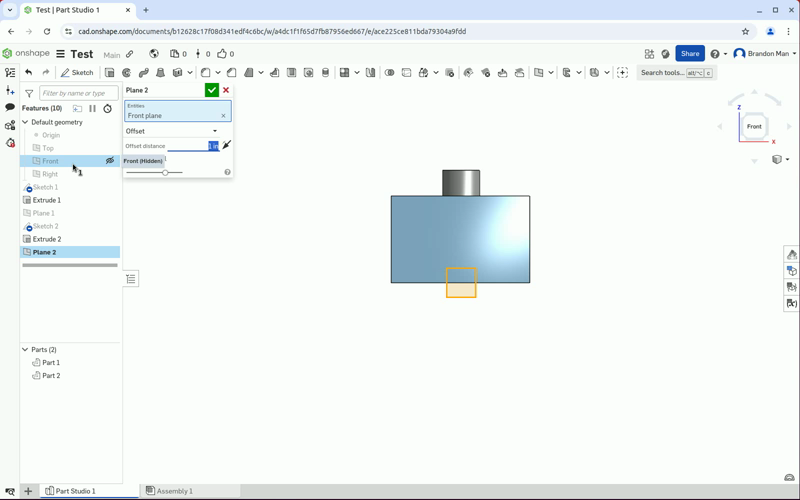
text(10.599)
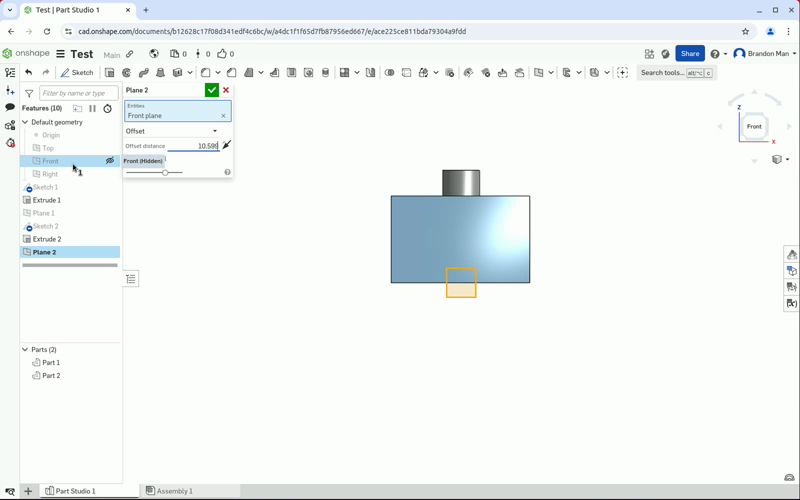
key(enter, 2)
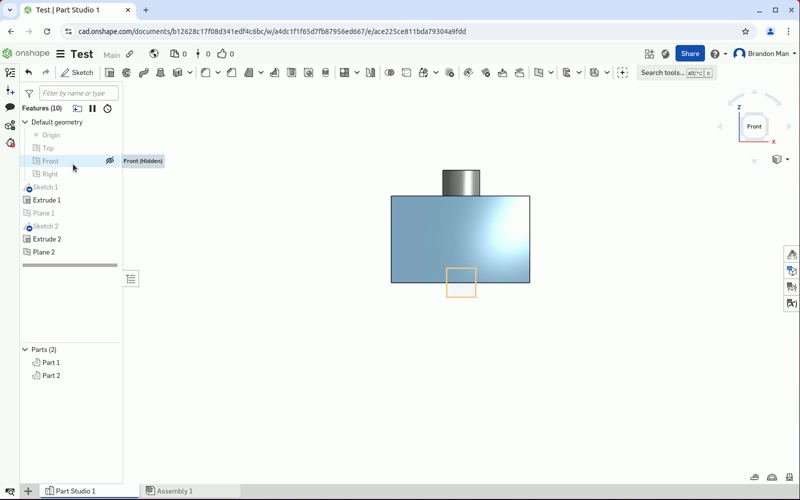
key(shift+s)
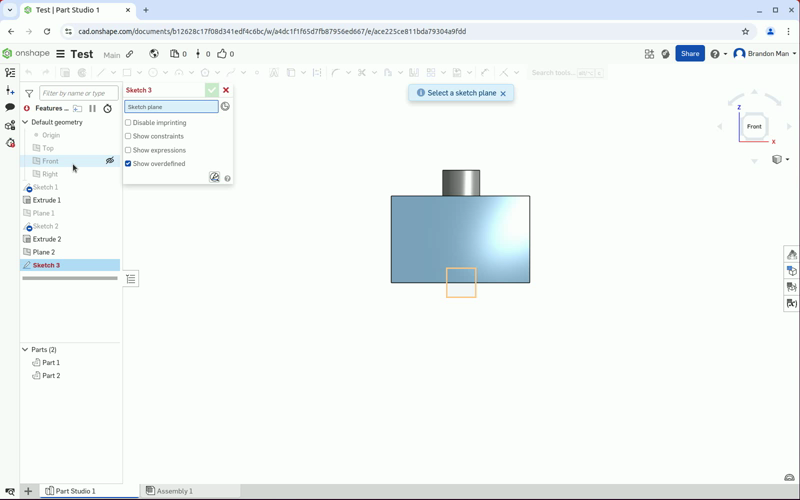
mouse_move(73, 254)
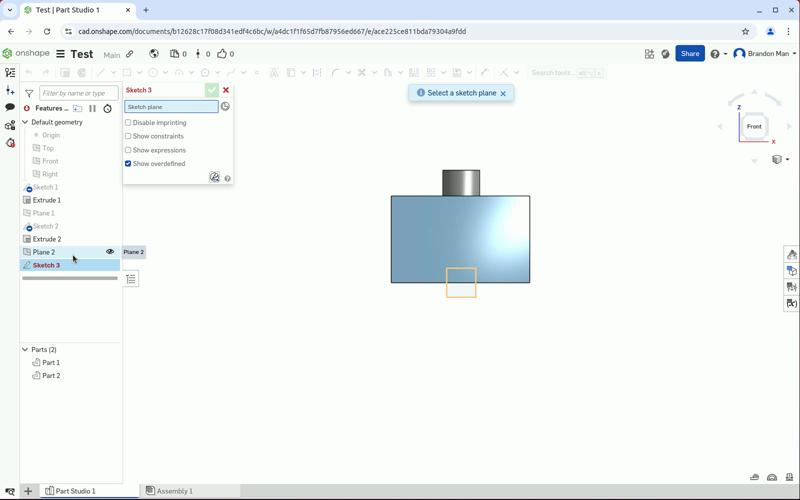
click(73, 254)
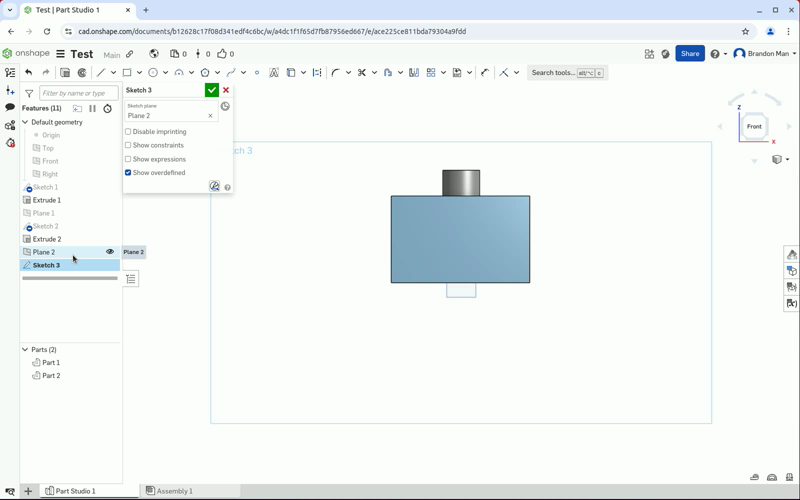
mouse_move(73, 352)
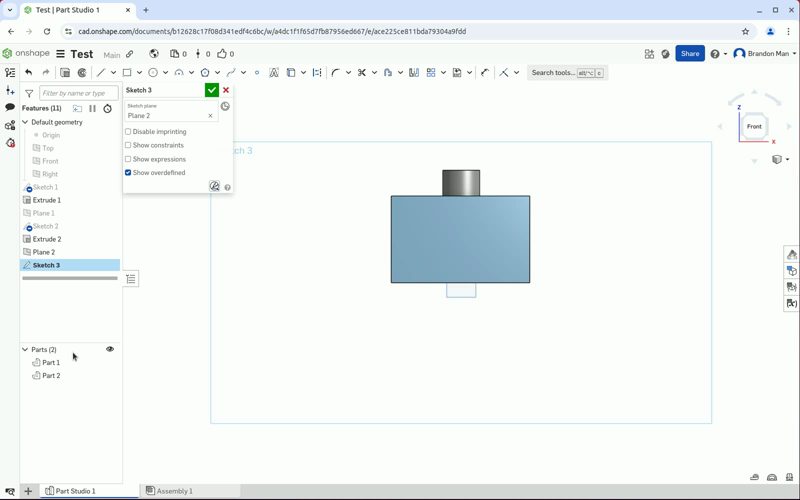
key(y)
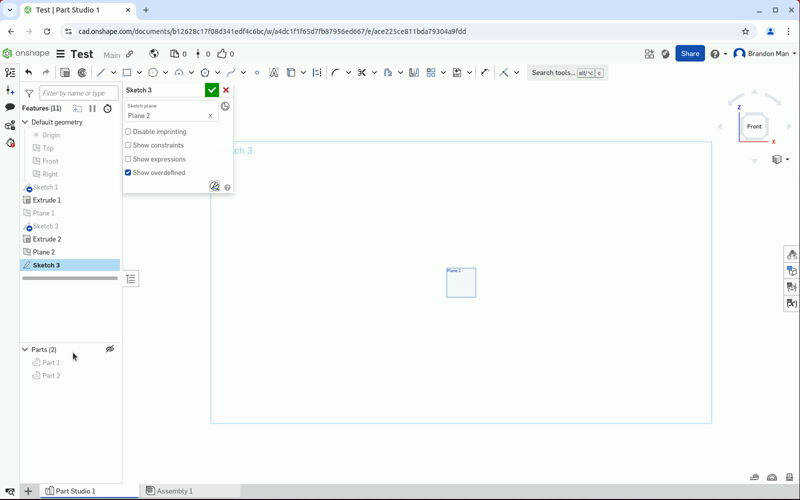
key(l)
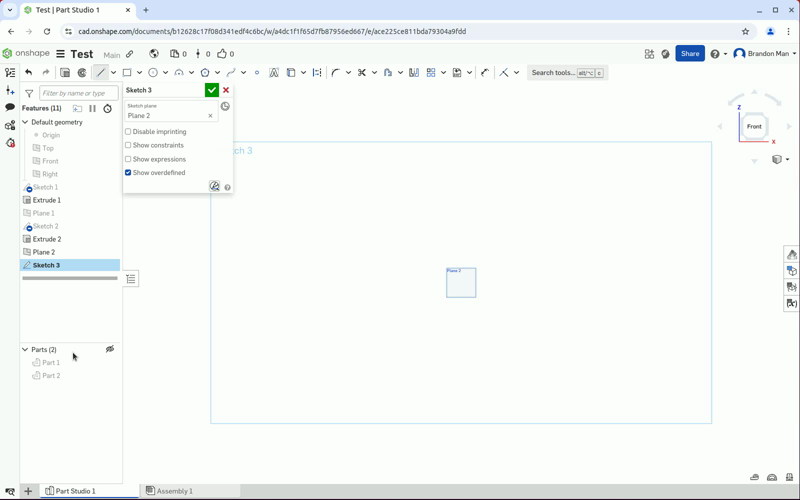
key_down(shift)
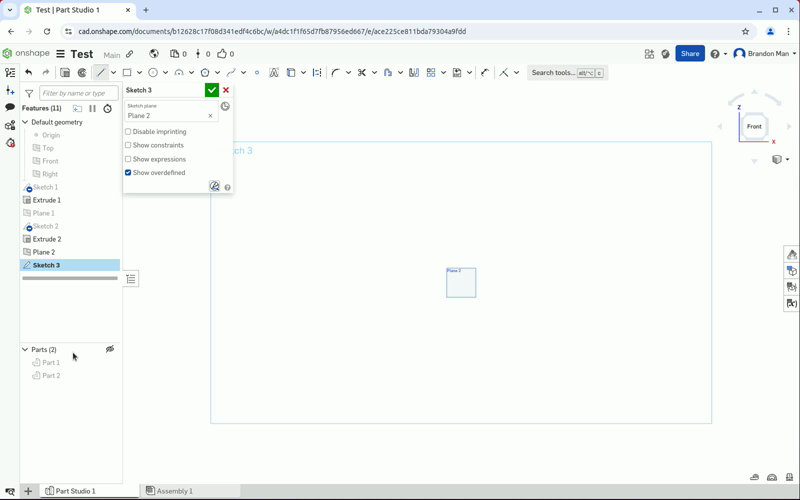
mouse_move(443, 250)
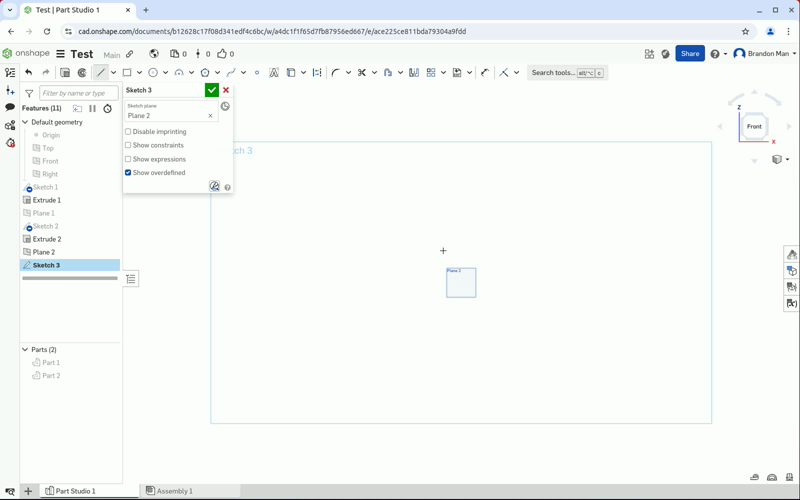
click(443, 250)
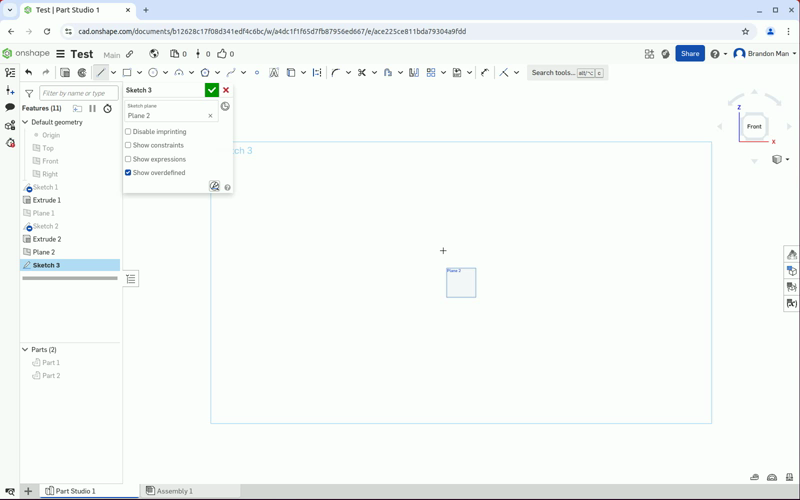
key_up(shift)
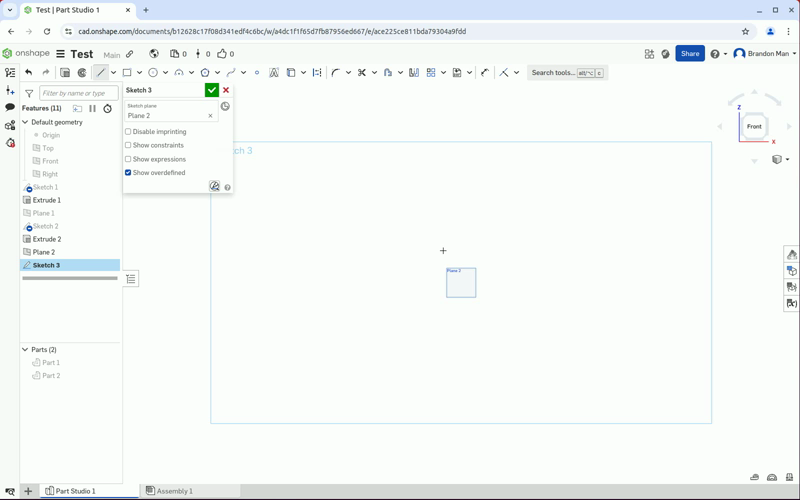
key_down(shift)
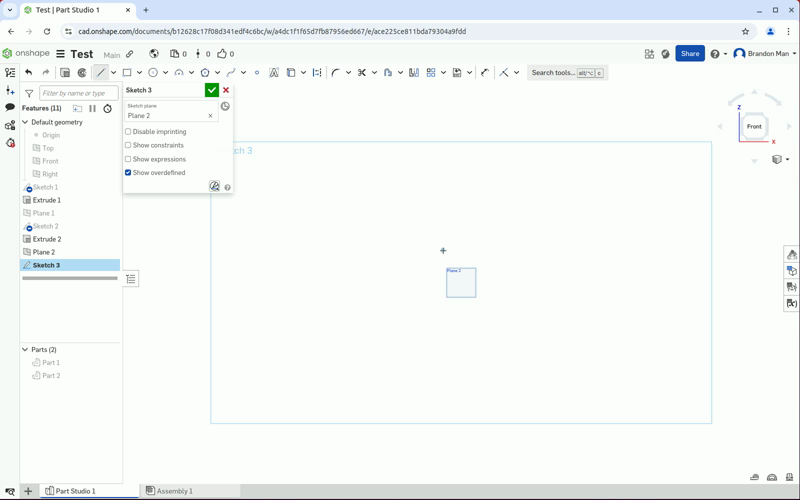
mouse_move(473, 250)
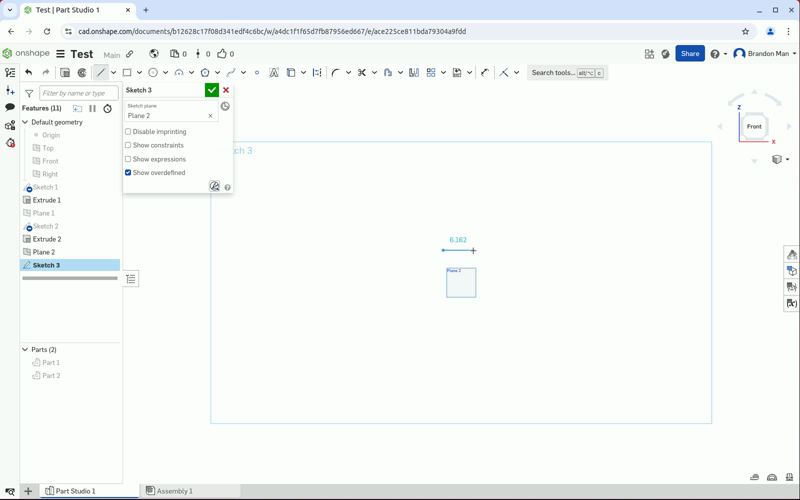
mouse_move(461, 260)
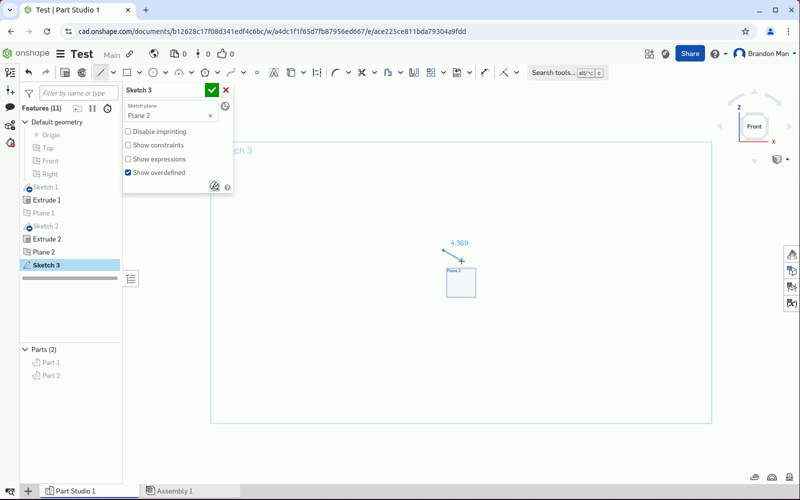
click(461, 260)
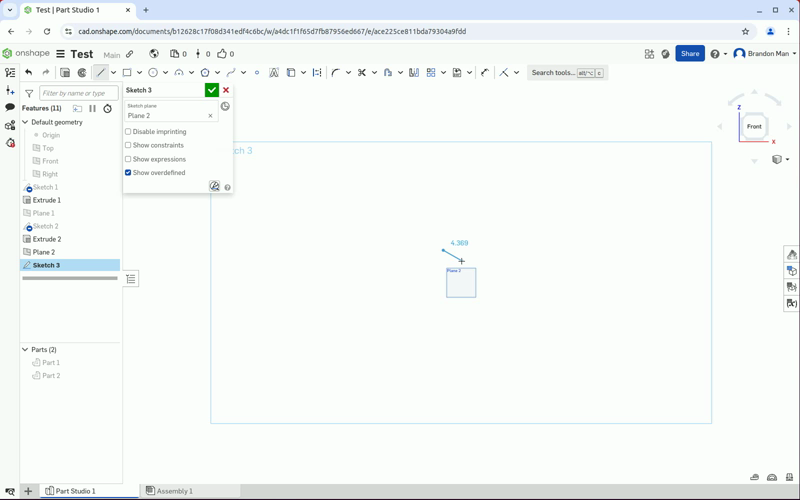
key_up(shift)
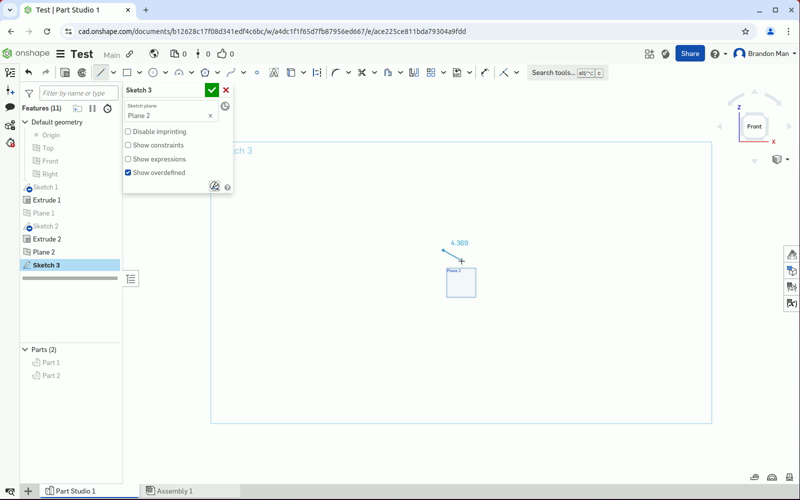
key_down(shift)
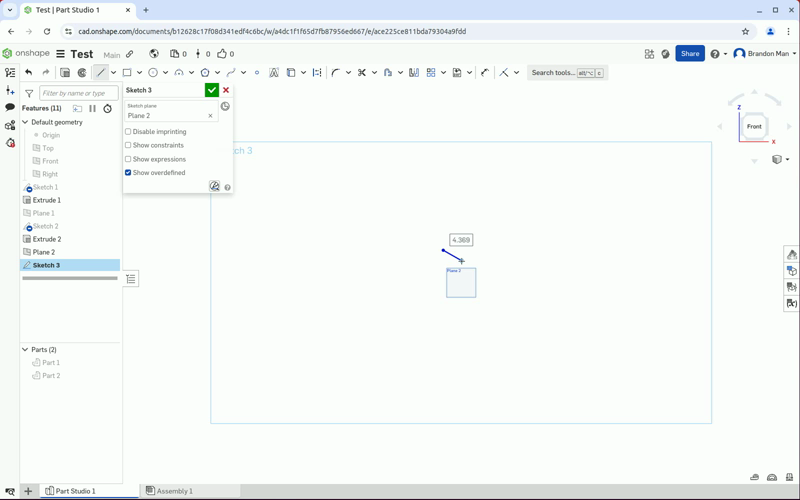
mouse_move(492, 260)
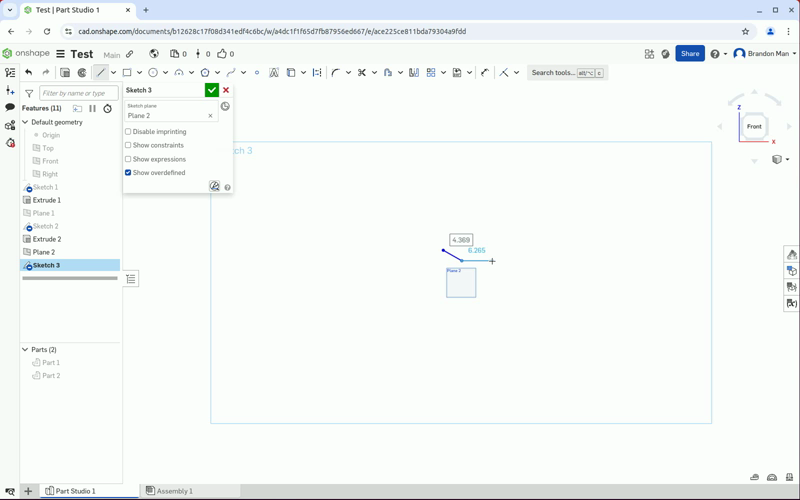
mouse_move(480, 250)
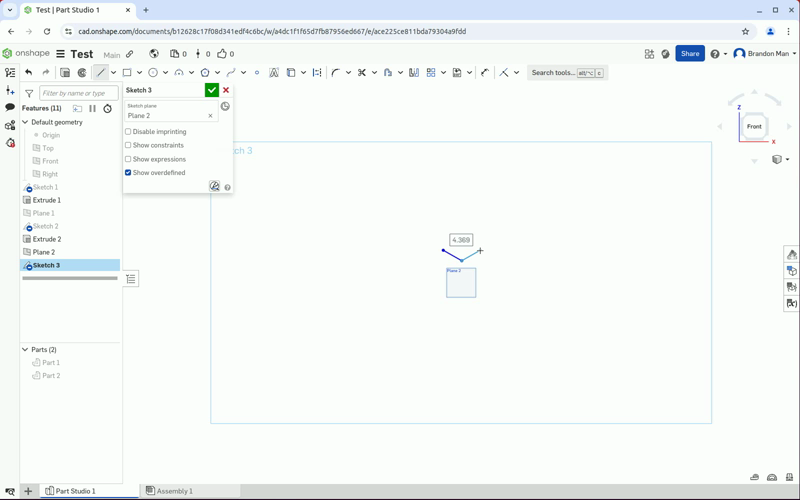
click(480, 250)
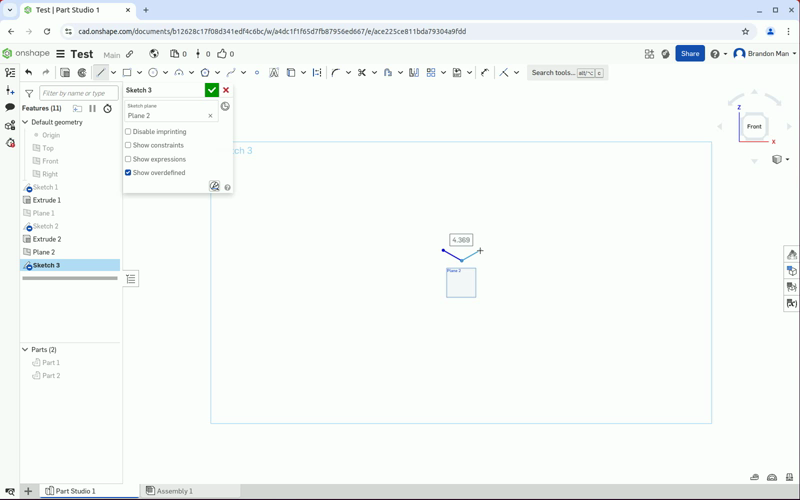
key_up(shift)
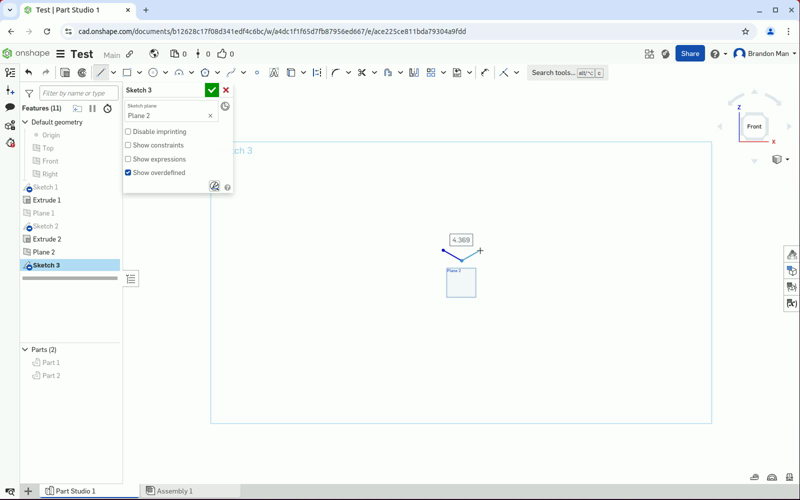
key_down(shift)
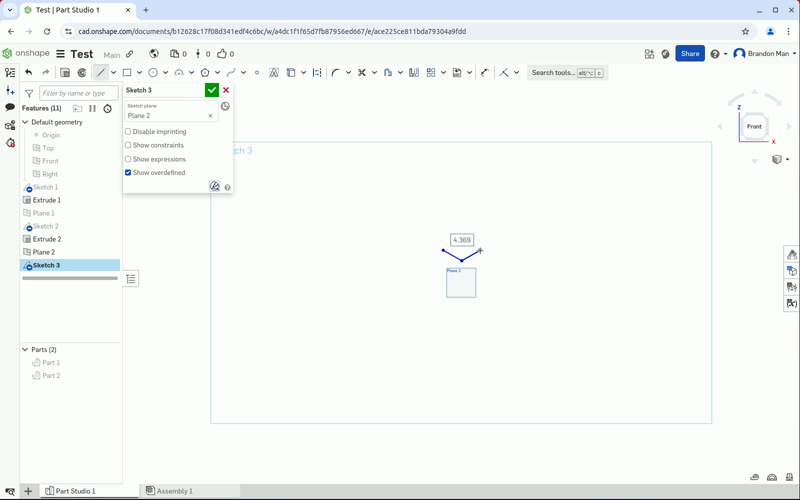
mouse_move(510, 250)
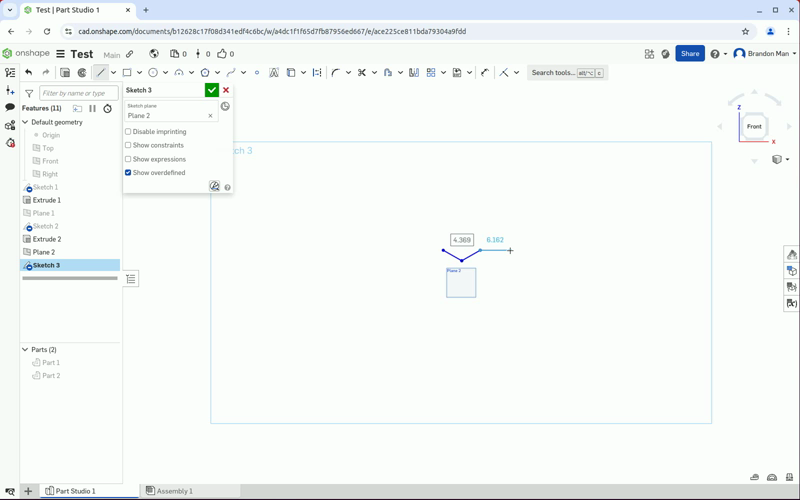
mouse_move(480, 228)
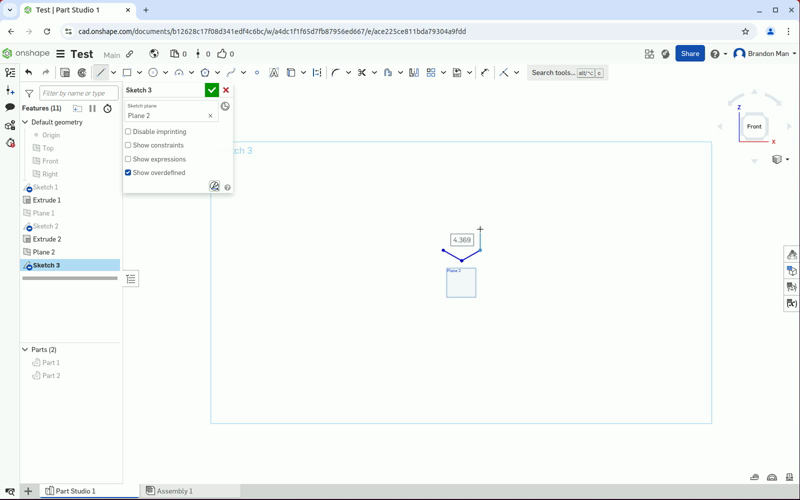
click(480, 228)
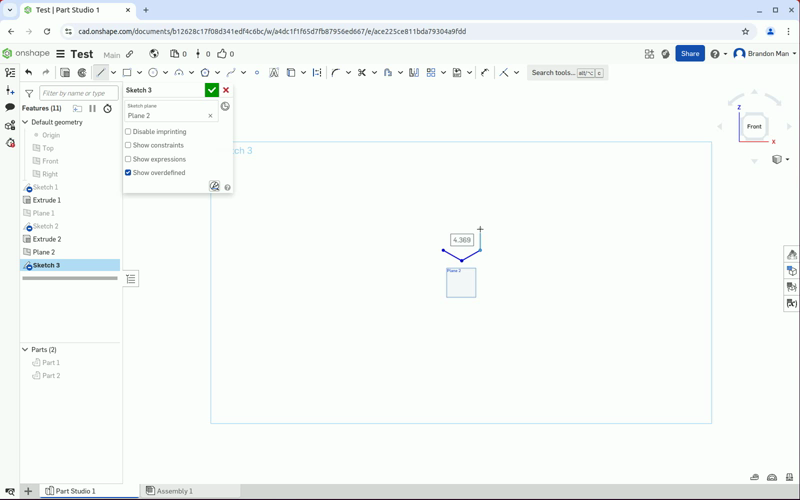
key_up(shift)
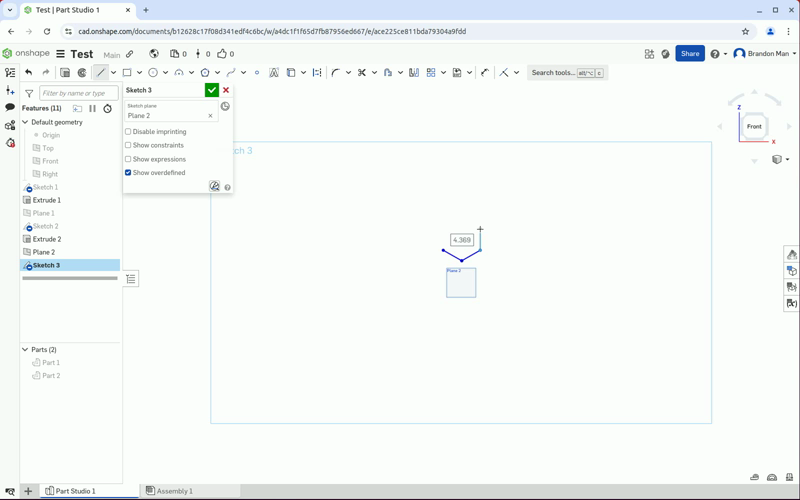
key_down(shift)
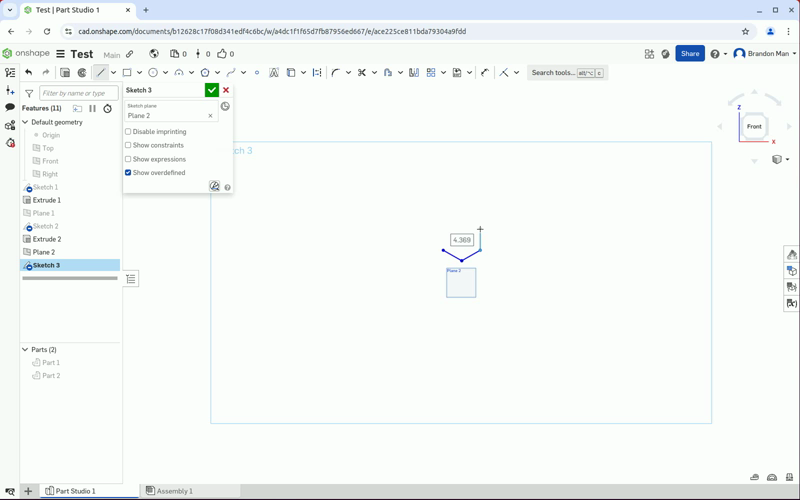
mouse_move(510, 228)
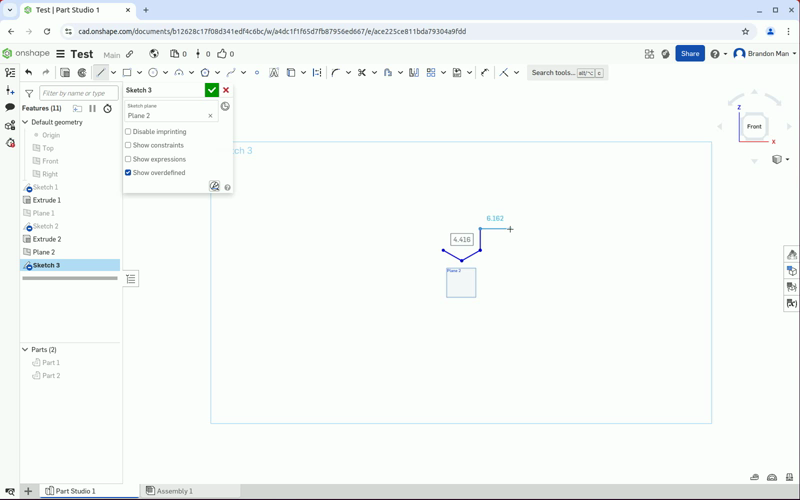
mouse_move(461, 218)
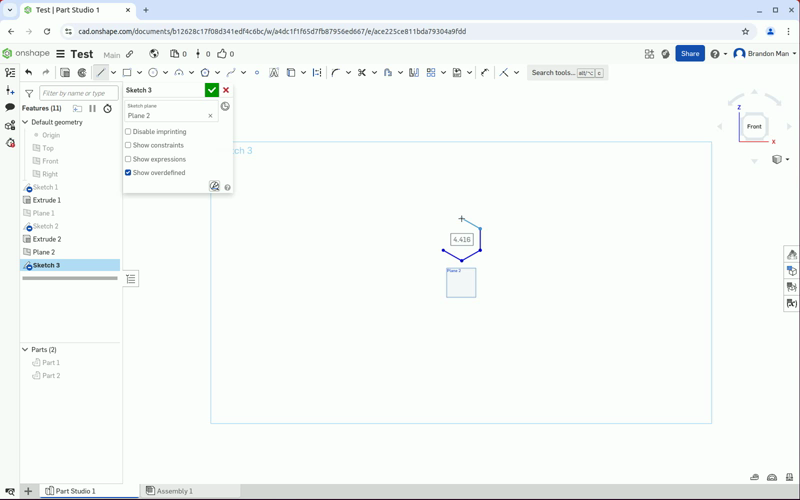
click(461, 218)
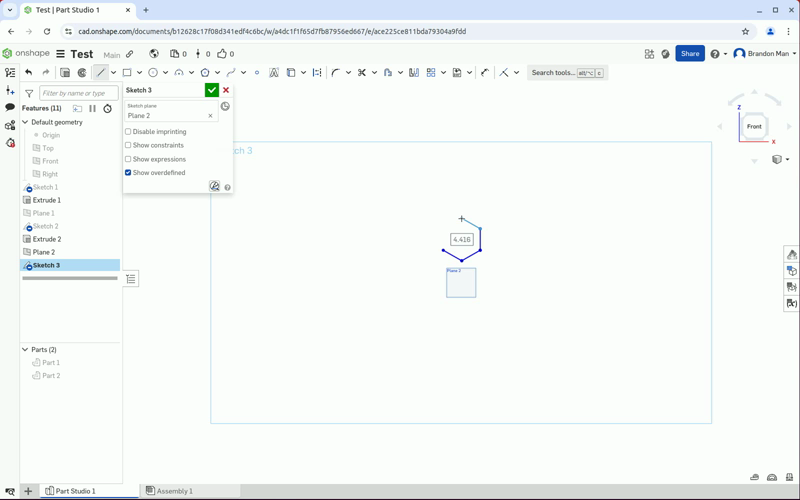
key_up(shift)
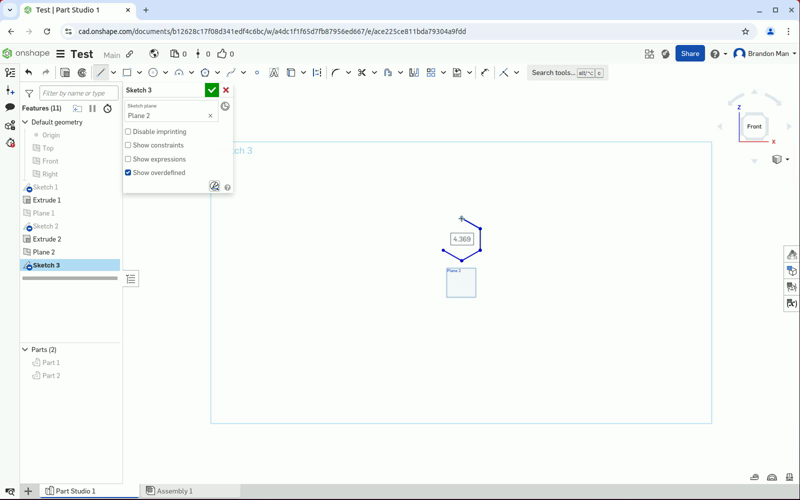
key_down(shift)
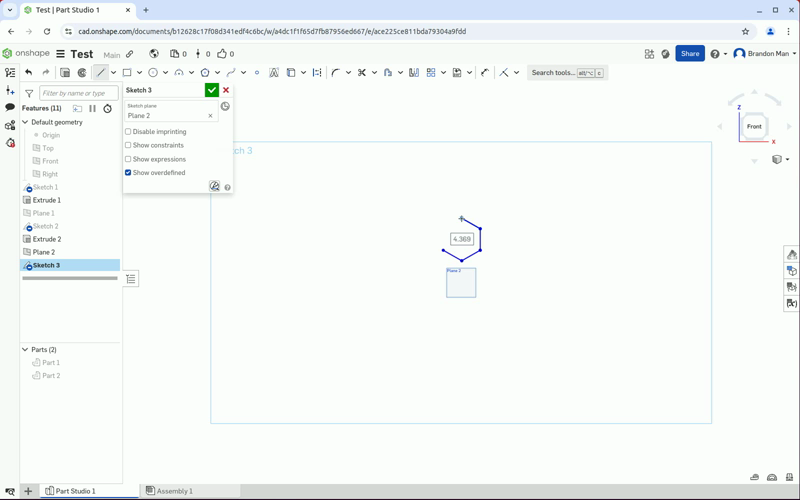
mouse_move(492, 218)
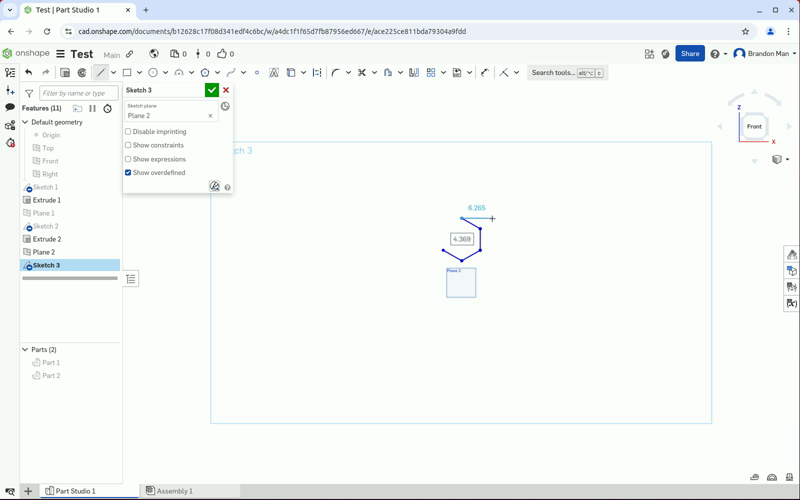
mouse_move(443, 228)
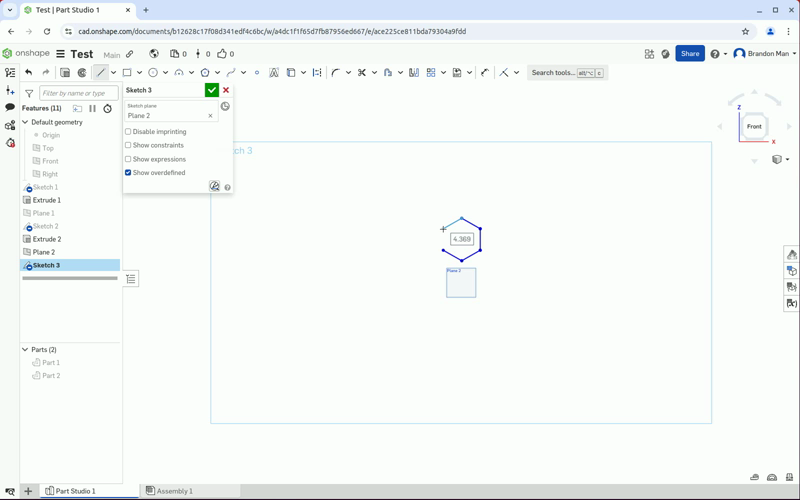
click(443, 228)
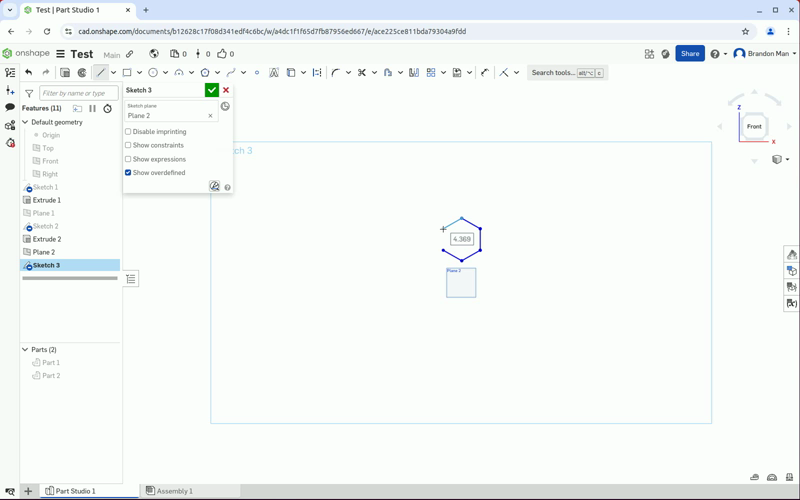
key_up(shift)
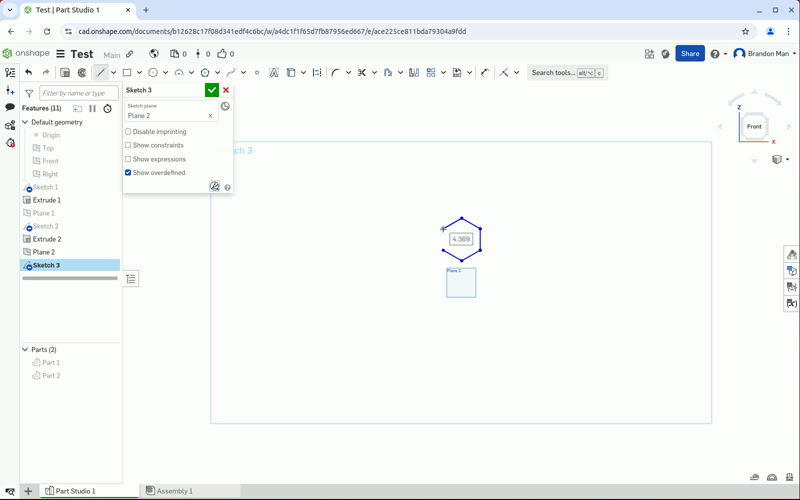
mouse_move(473, 228)
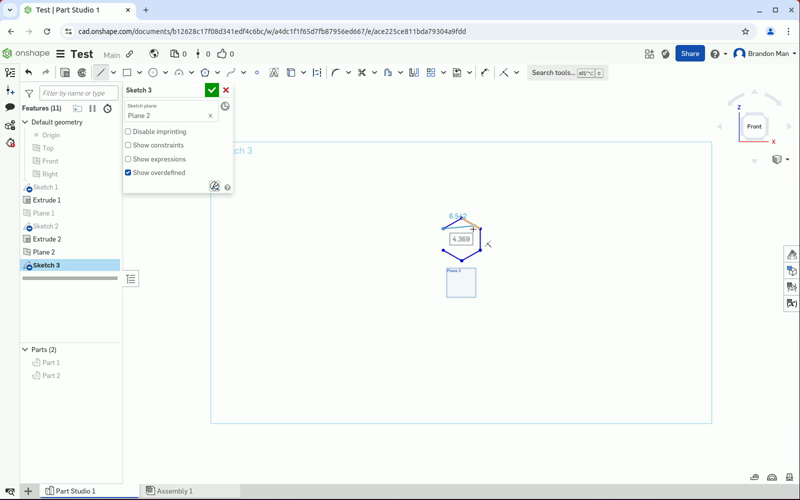
key_down(shift)
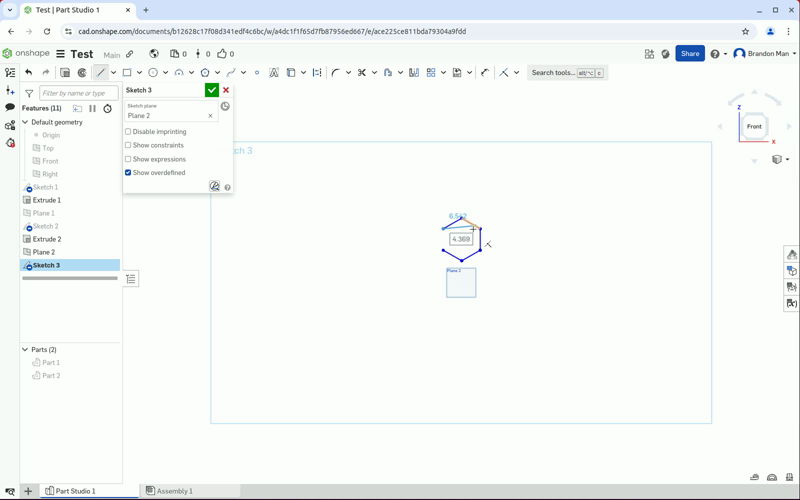
mouse_move(443, 250)
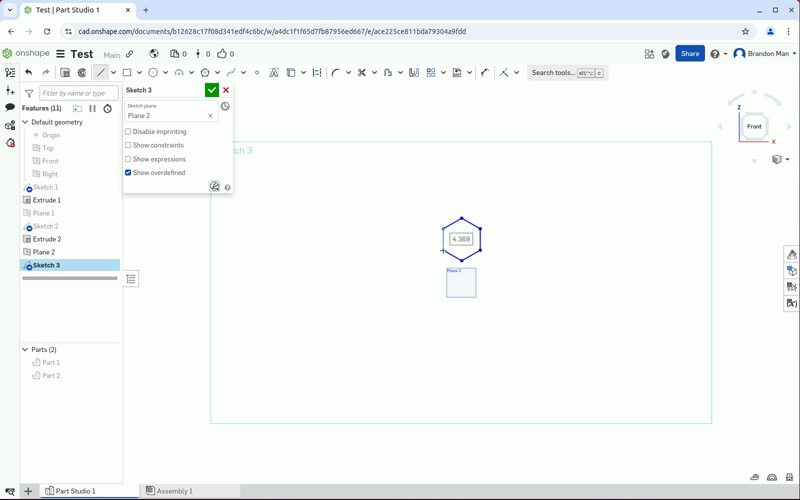
key_up(shift)
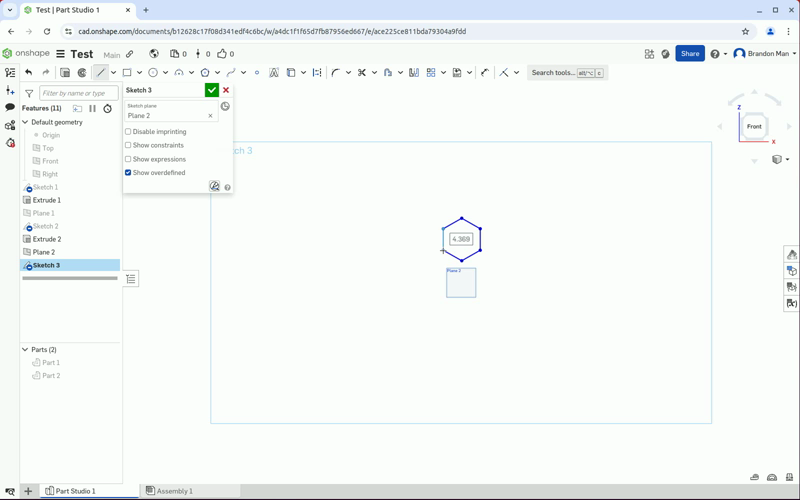
click(443, 250)
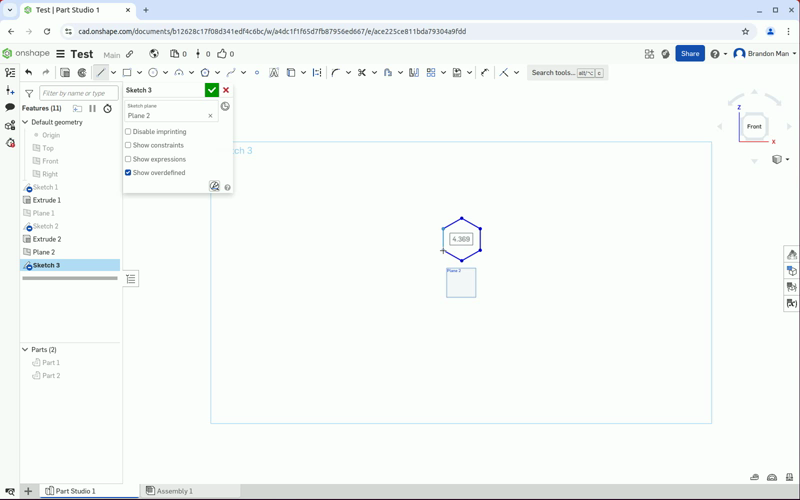
key(esc)
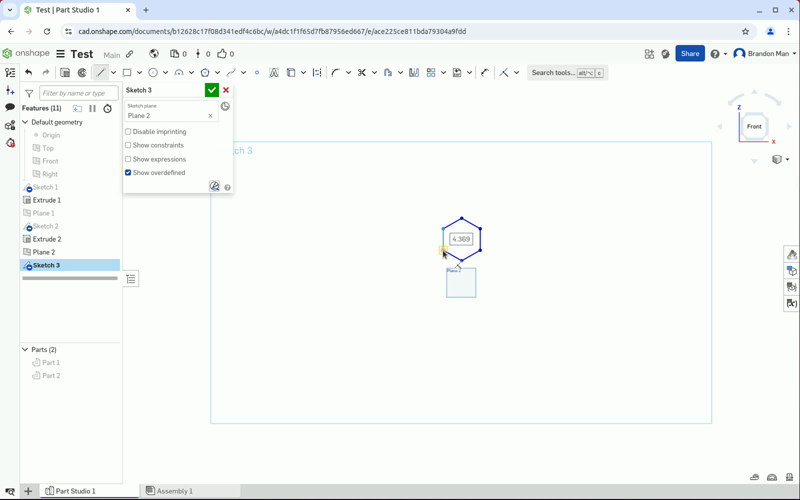
mouse_move(462, 251)
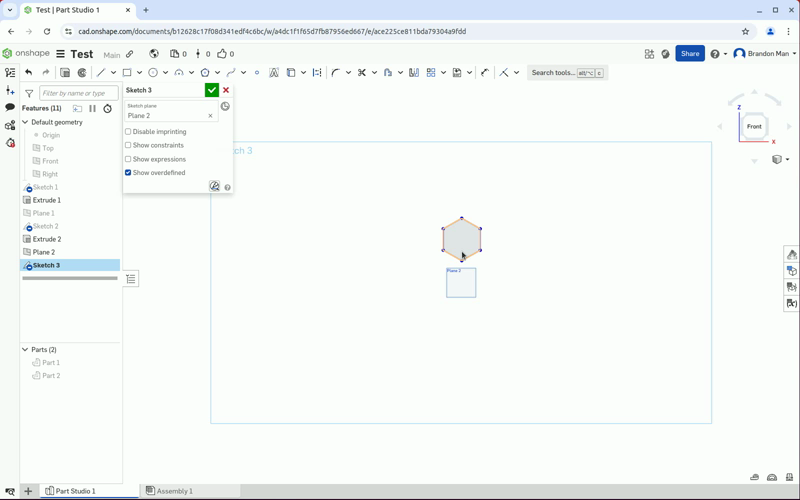
scroll(6)
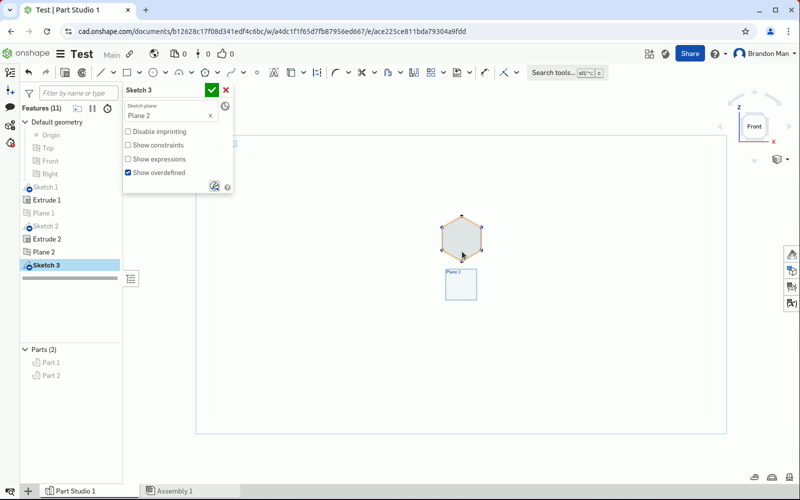
scroll(6)
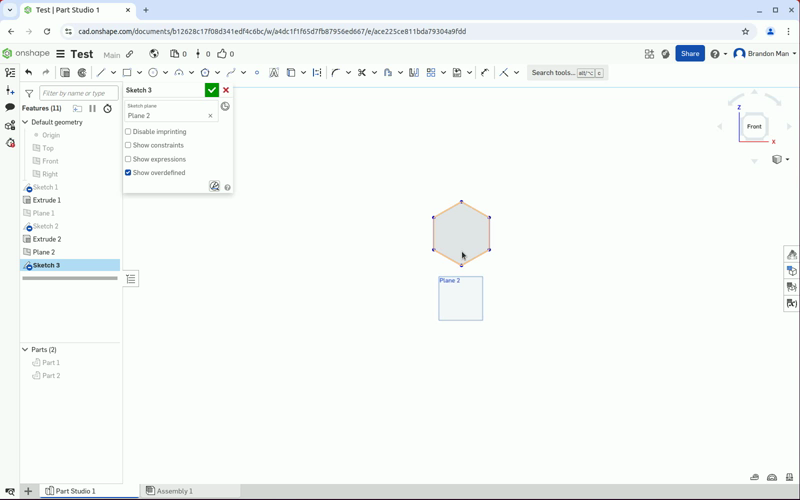
scroll(6)
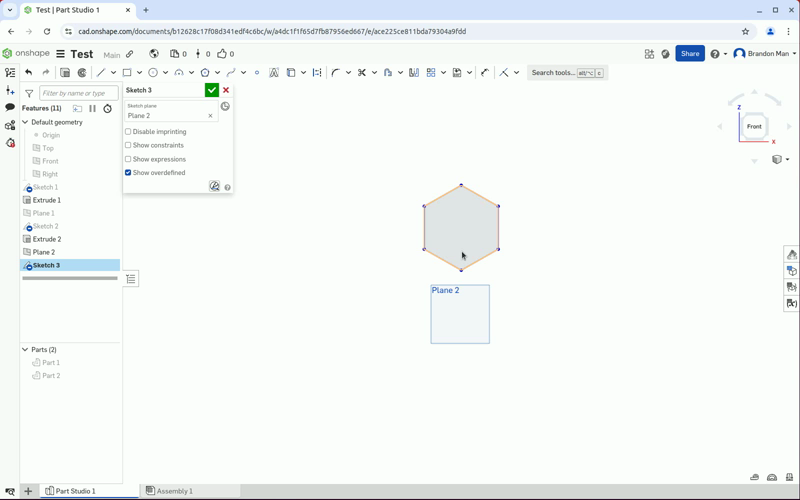
scroll(6)
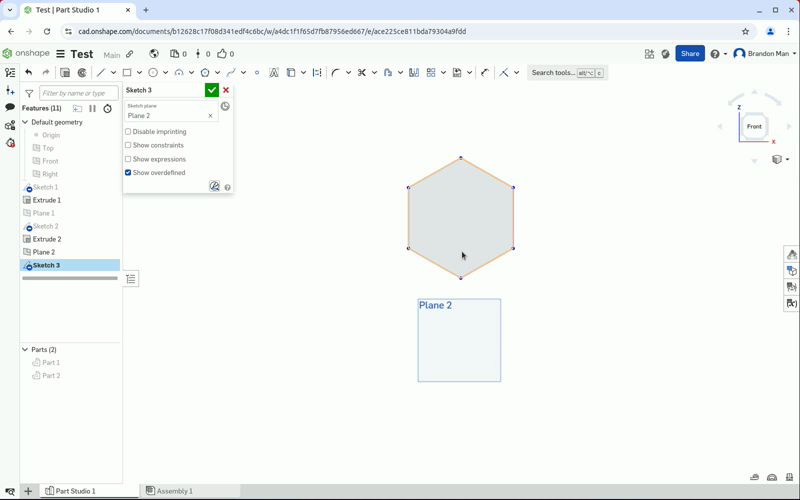
scroll(6)
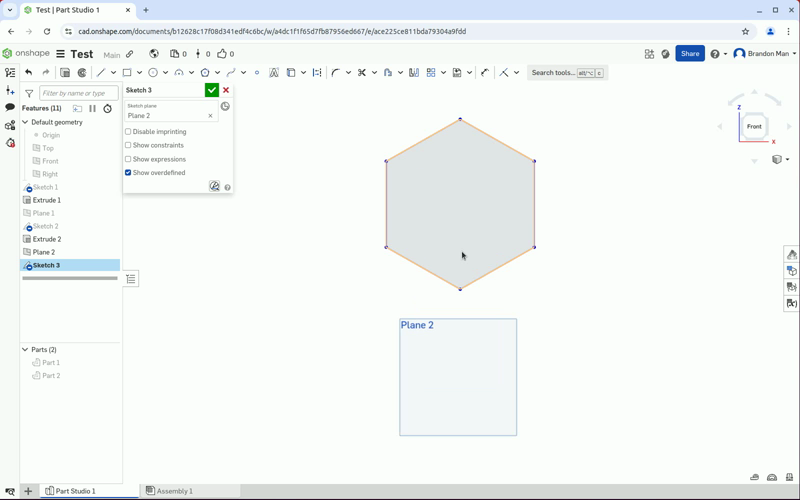
scroll(6)
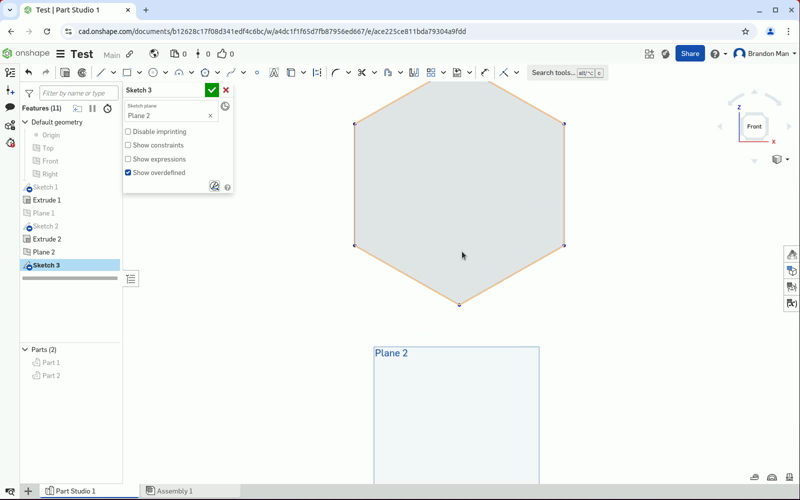
scroll(6)
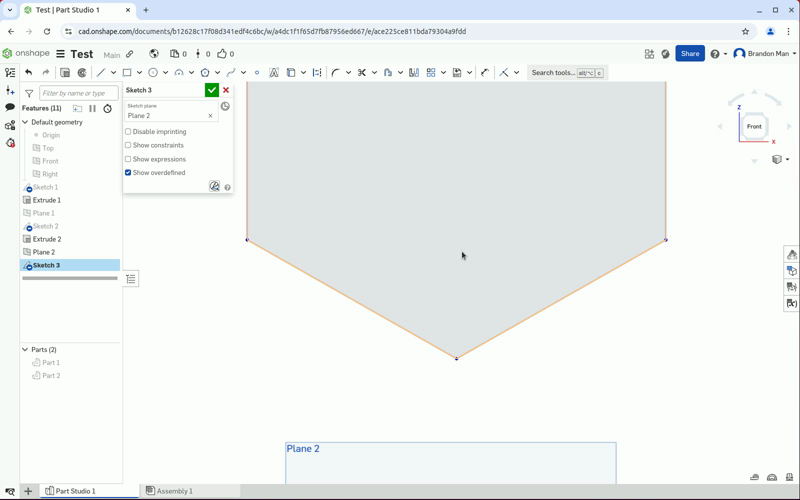
click(462, 251)
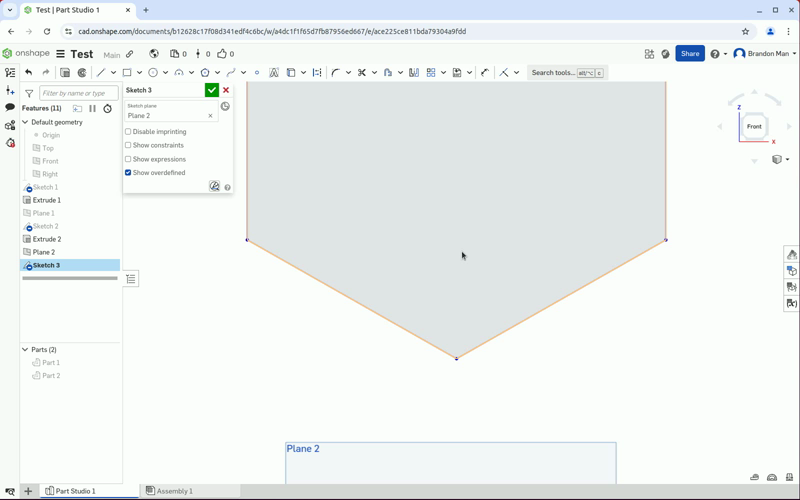
scroll(-6)
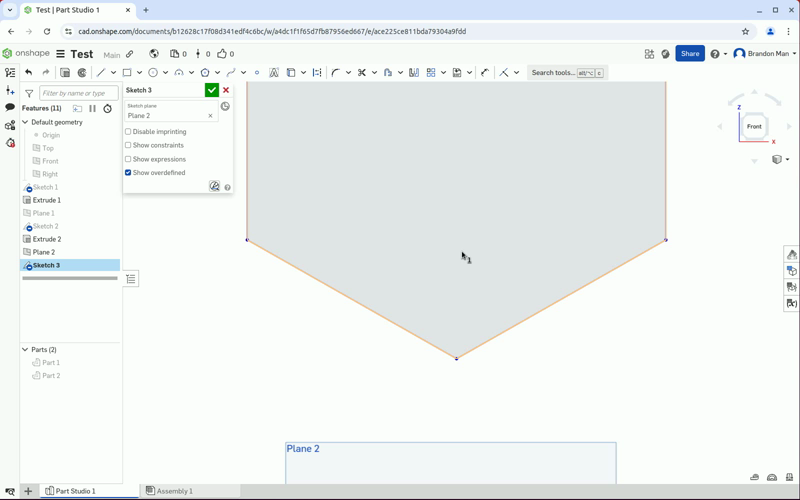
scroll(-6)
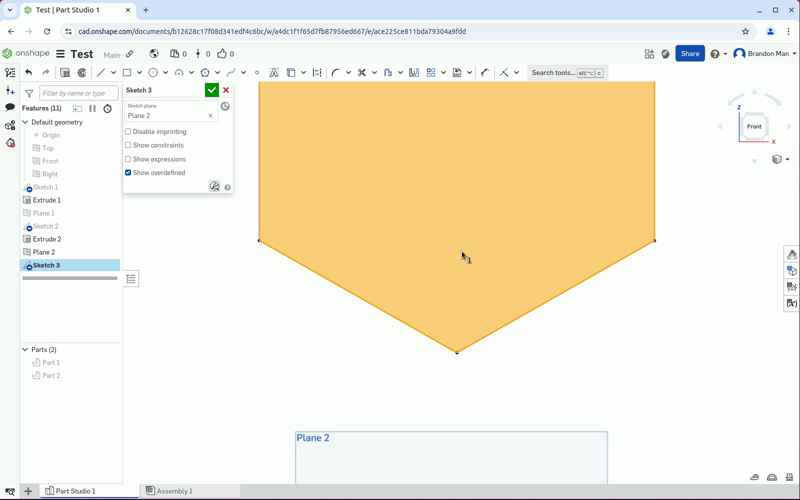
scroll(-6)
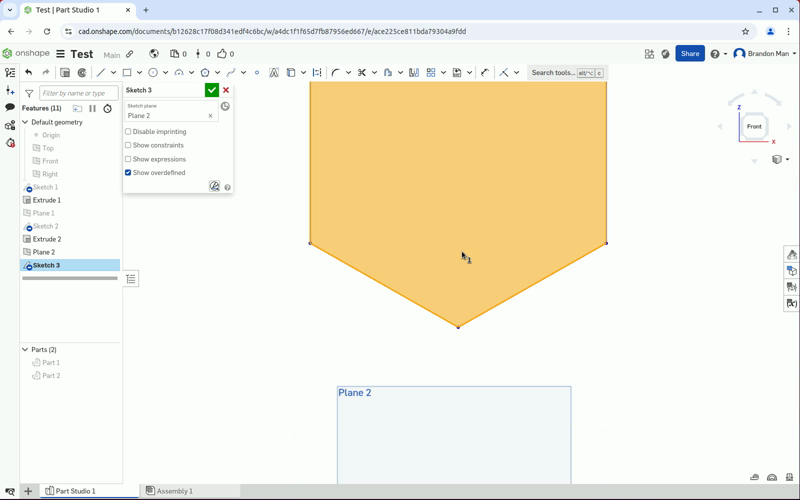
scroll(-6)
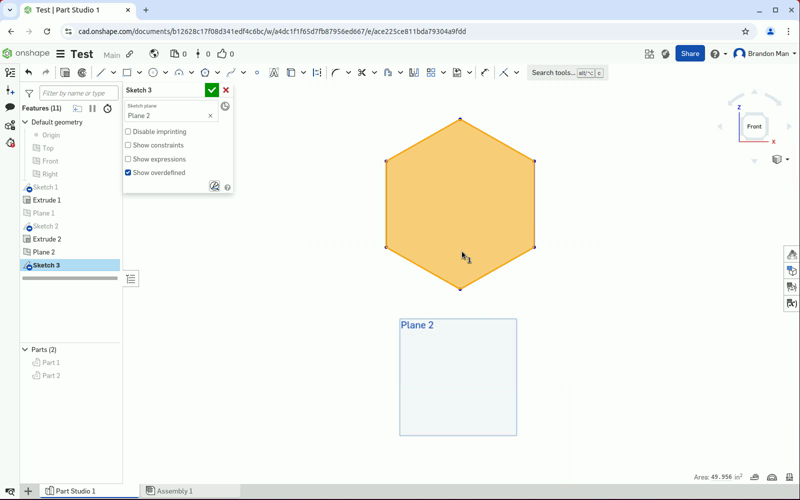
scroll(-6)
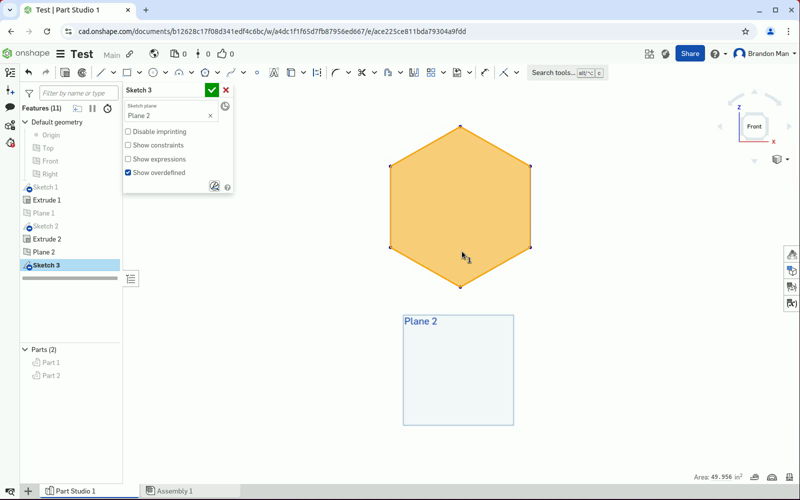
scroll(-6)
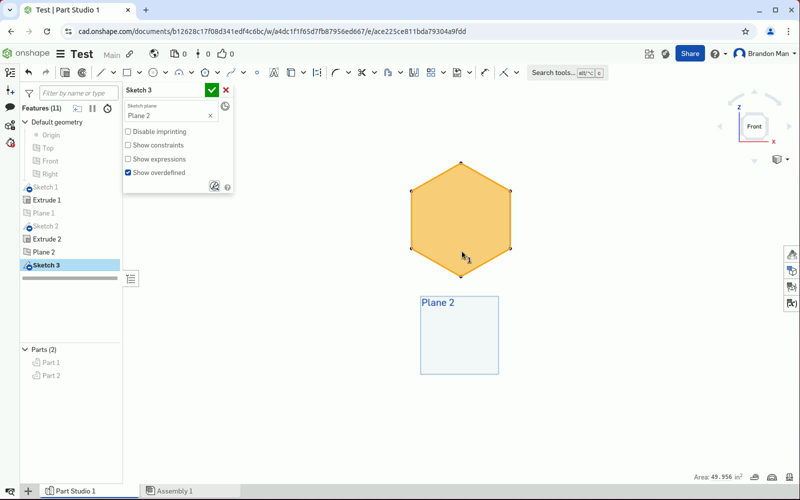
scroll(-6)
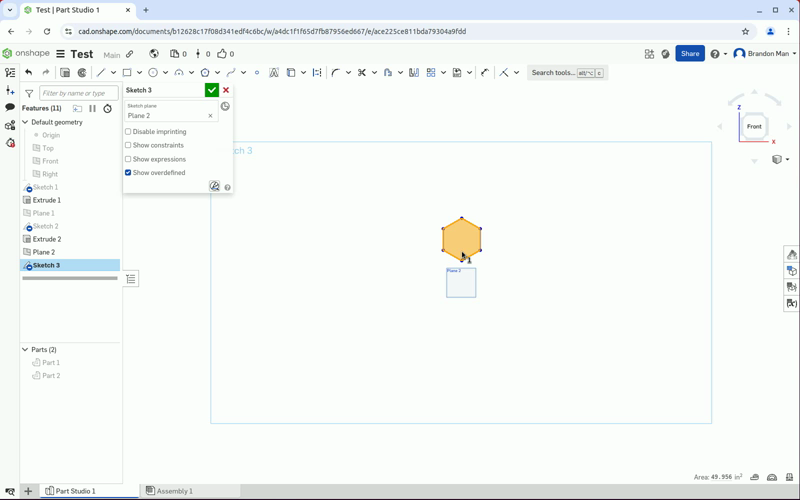
mouse_move(73, 352)
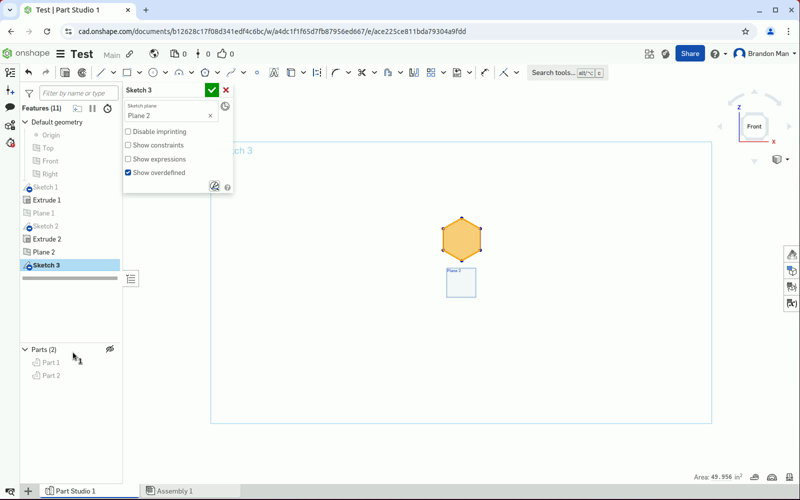
key(shift+y)
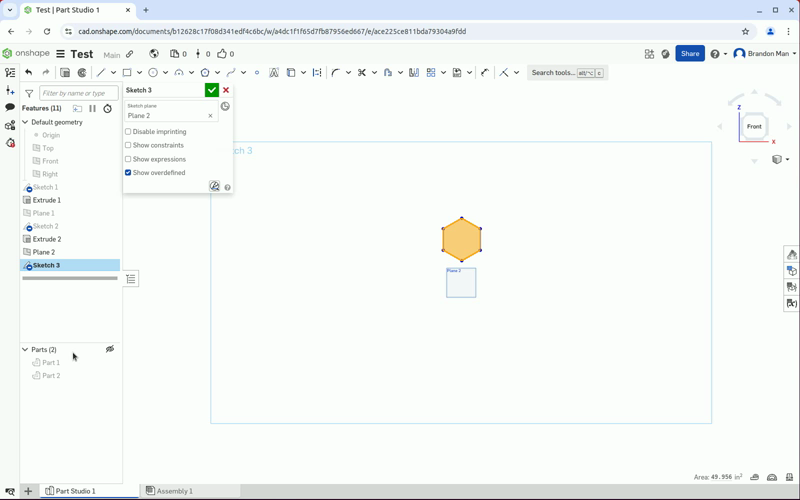
key(shift+e)
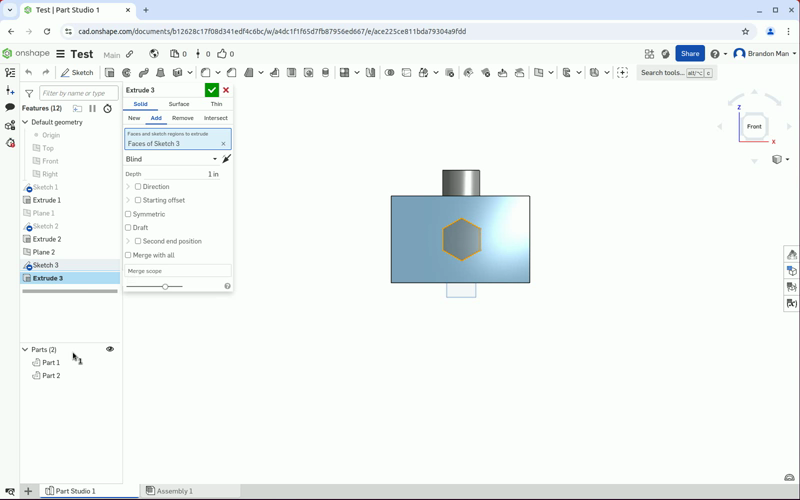
mouse_move(143, 106)
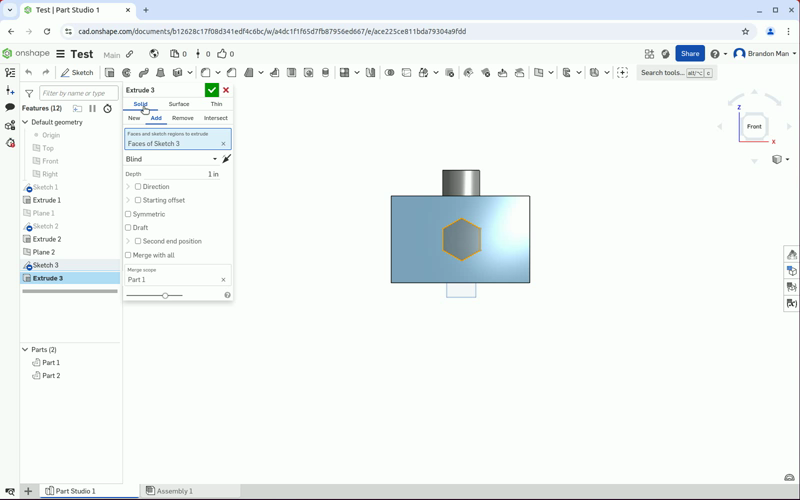
click(143, 106)
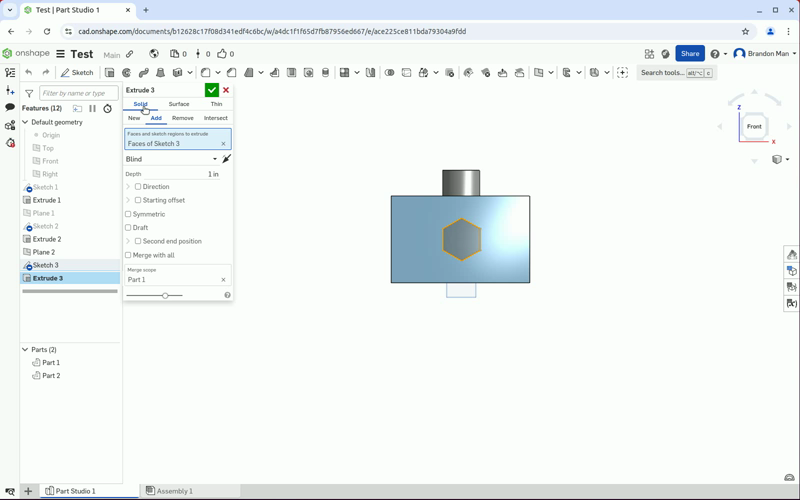
mouse_move(137, 120)
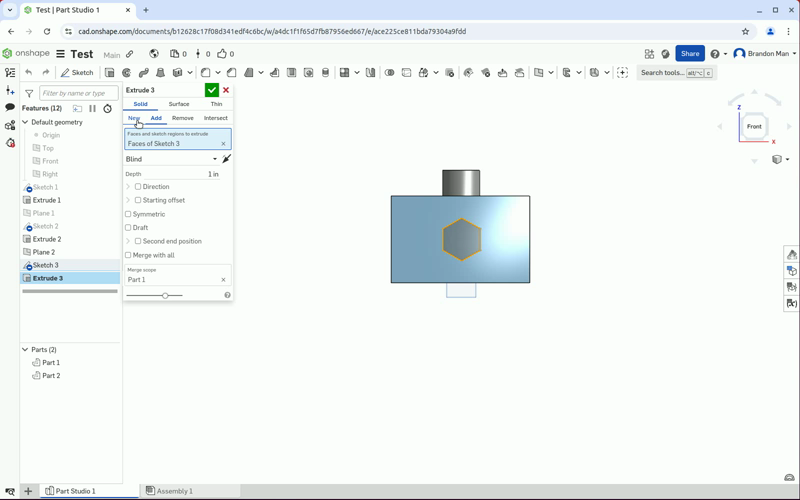
click(137, 120)
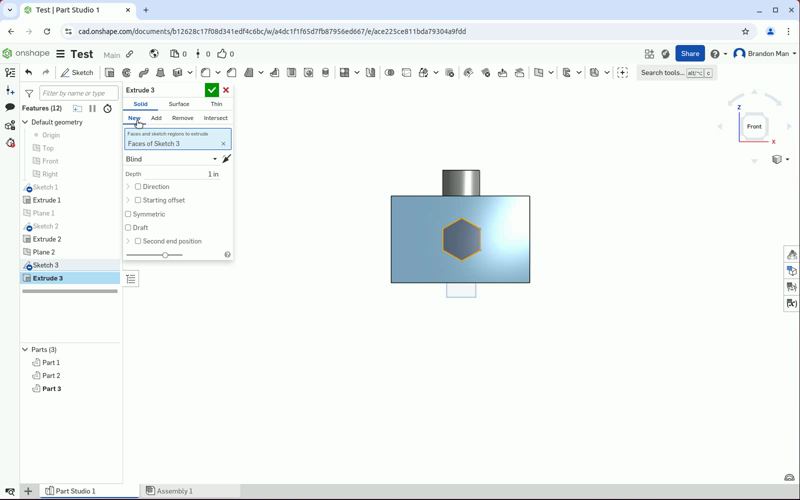
key(tab, 4)
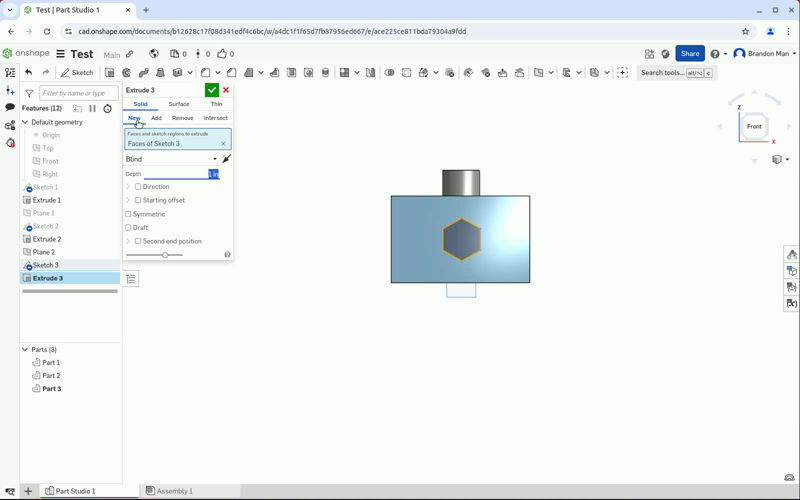
text(1.685)
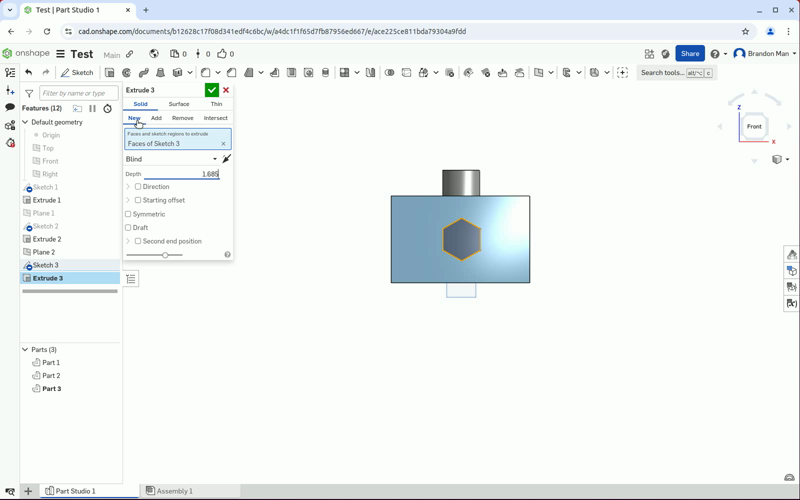
key(enter)
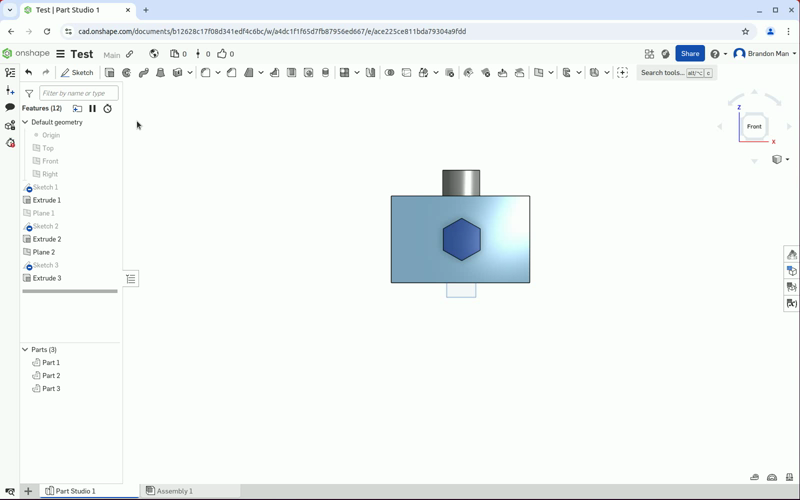
key(shift+h)
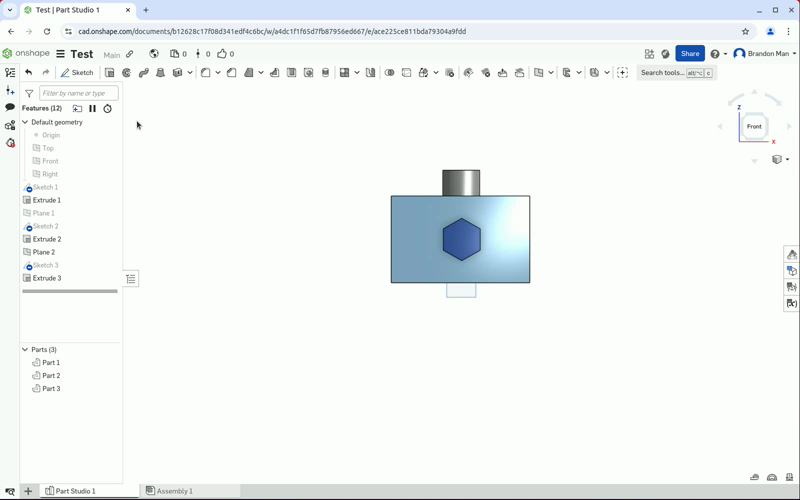
key(shift+h)
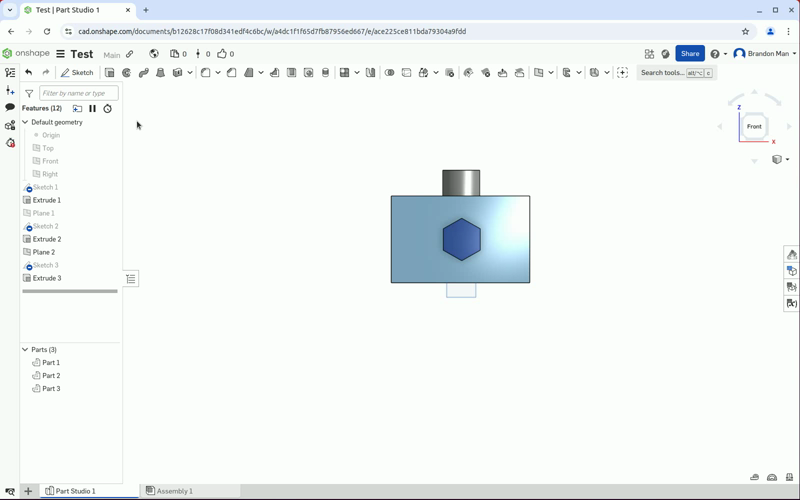
key(shift+7)
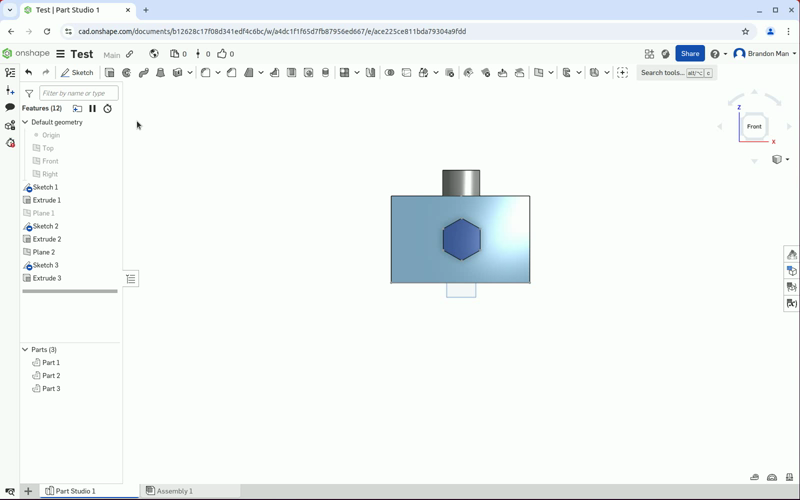
key(left, 2)
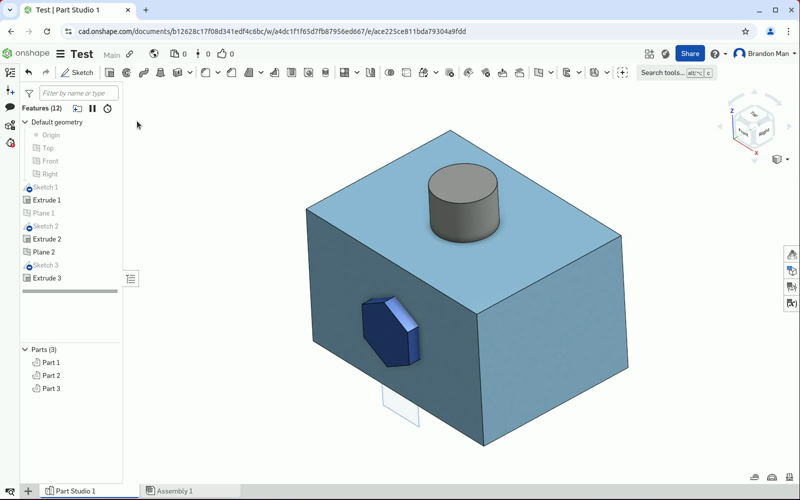
key(down, 2)
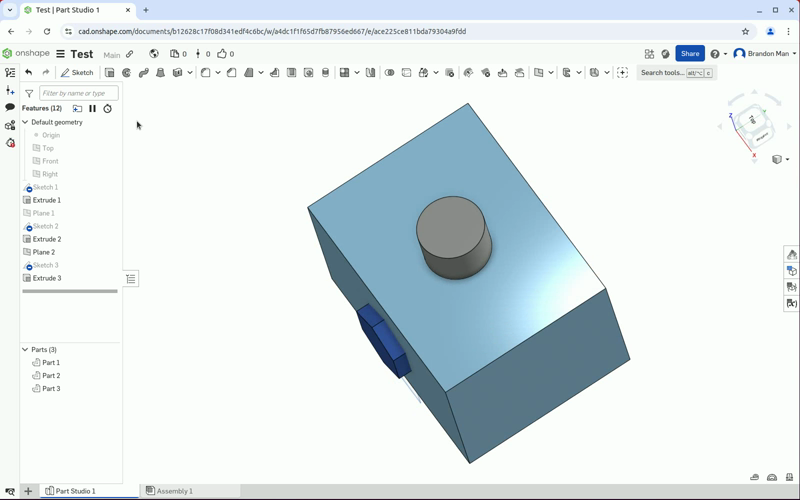
key(up, 2)
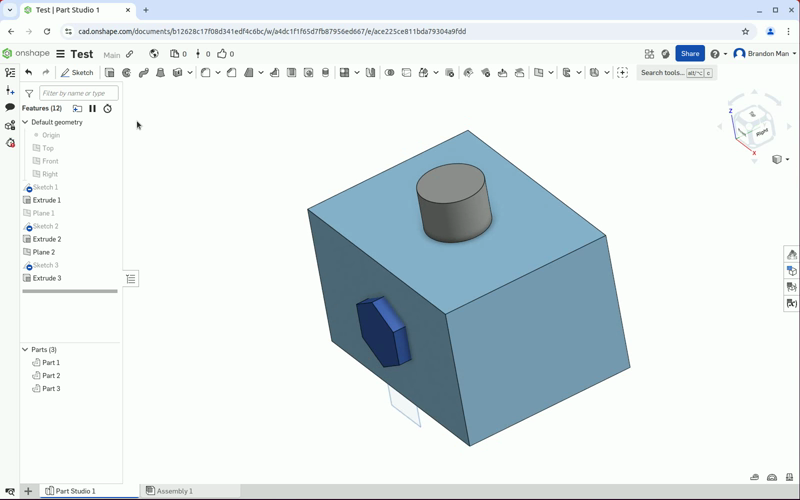
key(right, 2)
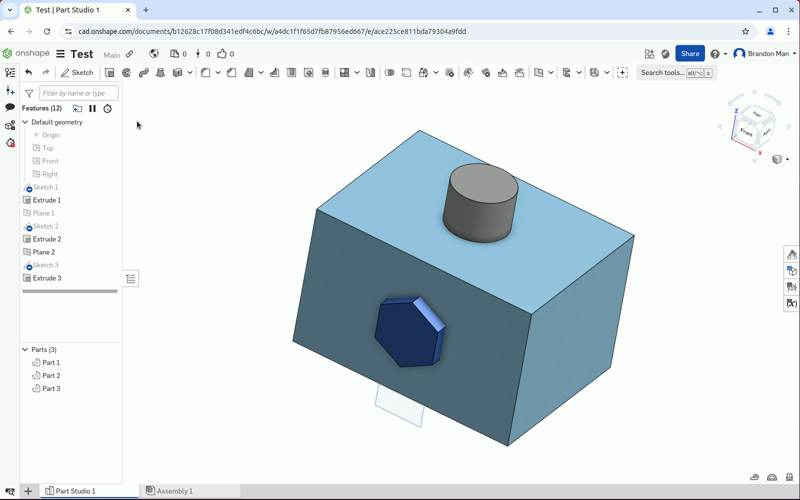
mouse_move(73, 189)
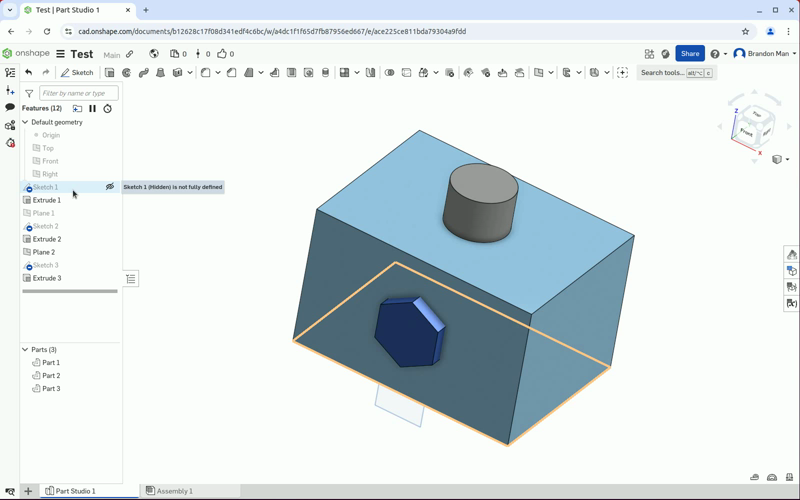
click(73, 189)